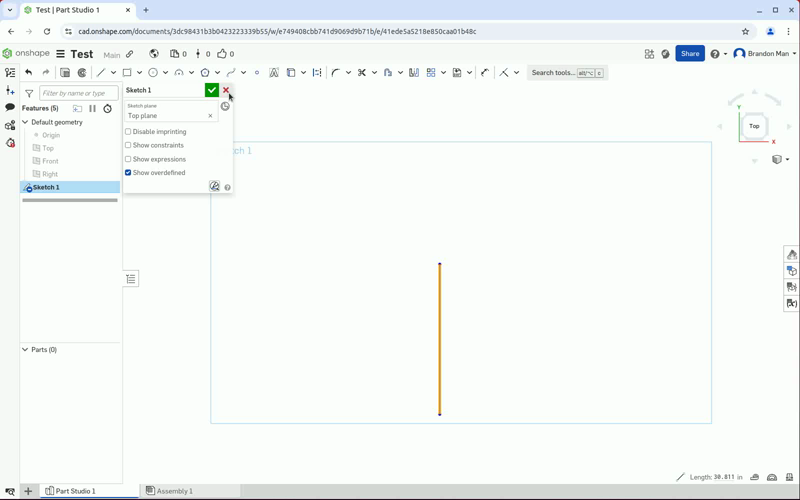
key(shift+h)
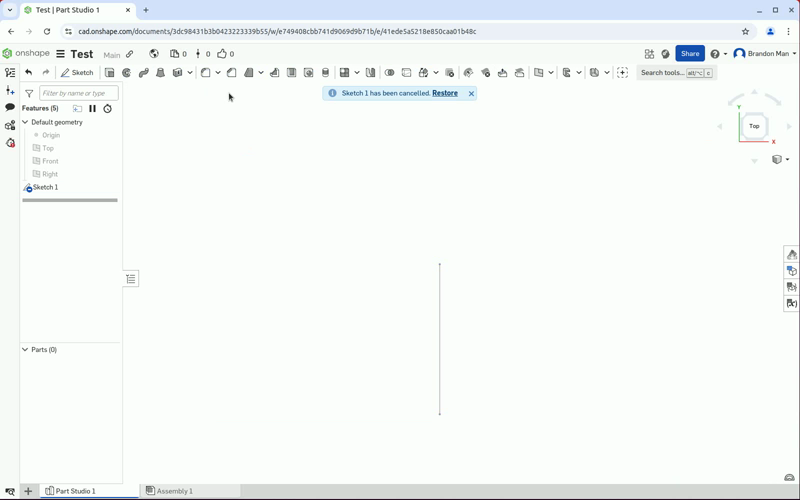
key(shift+s)
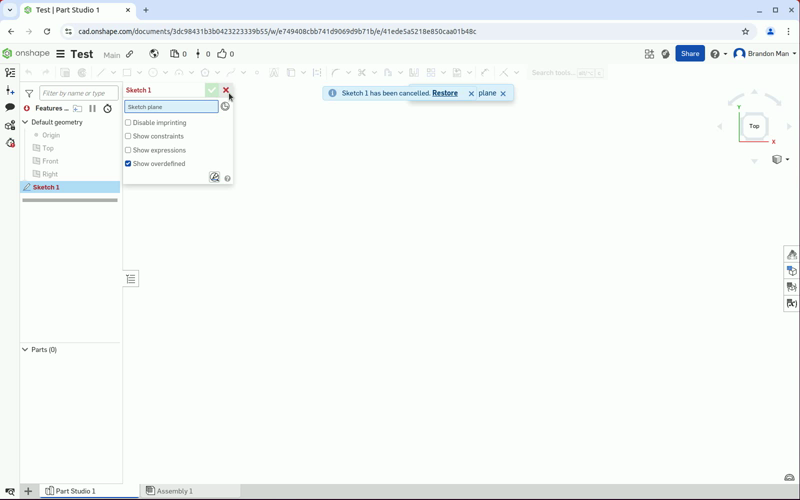
mouse_move(73, 150)
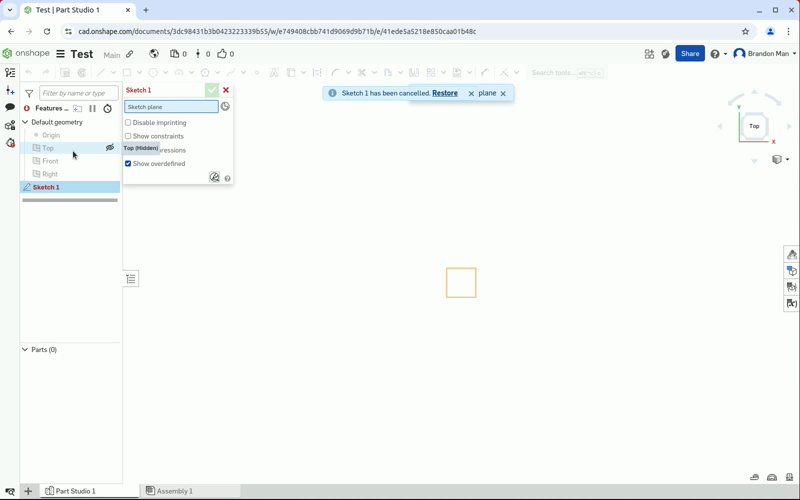
click(73, 150)
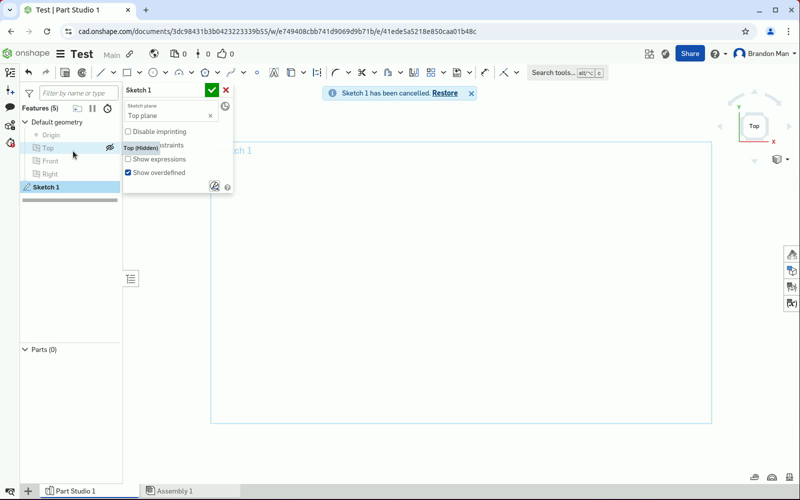
mouse_move(73, 352)
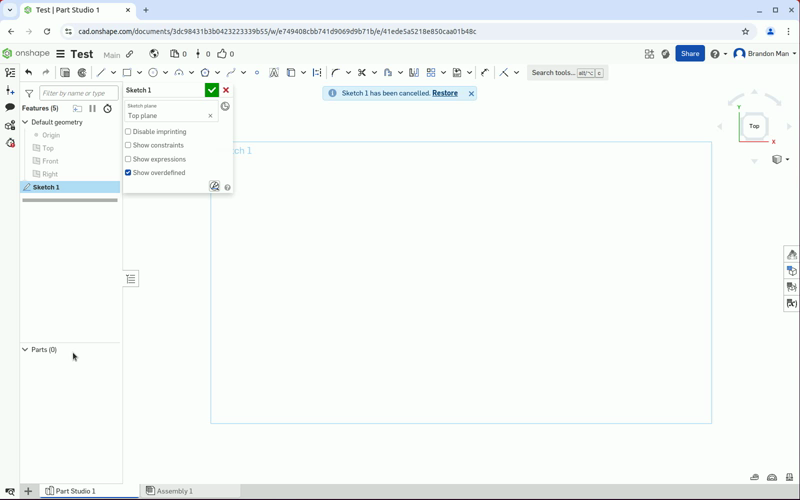
key(y)
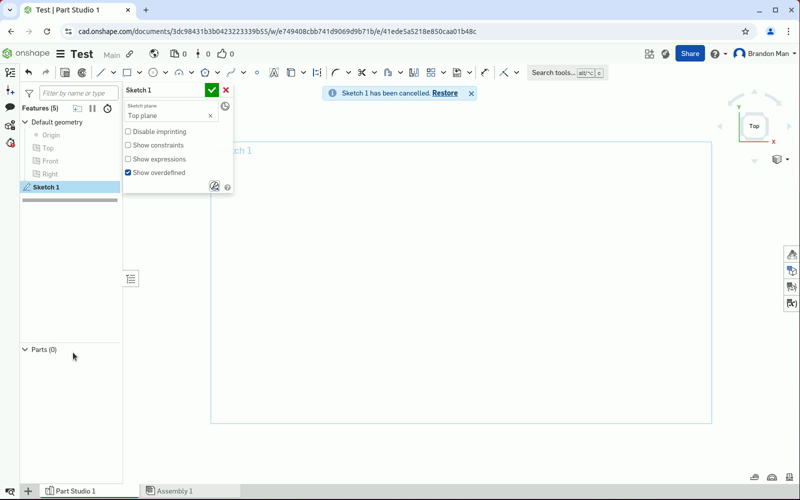
key(l)
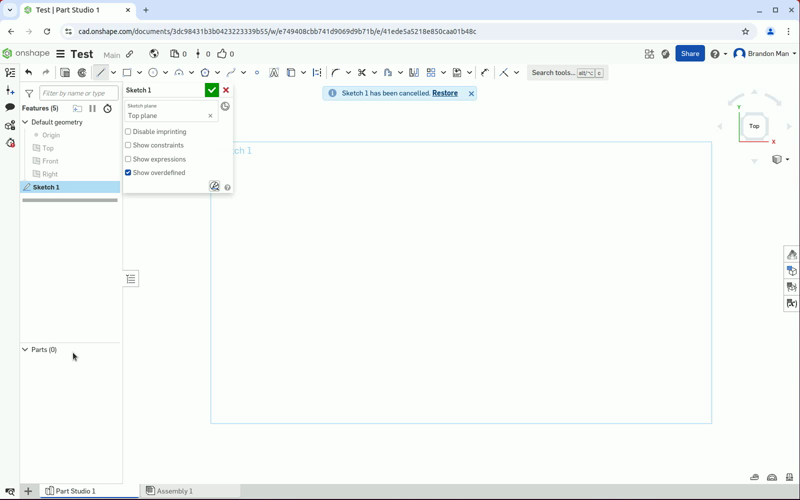
key_down(shift)
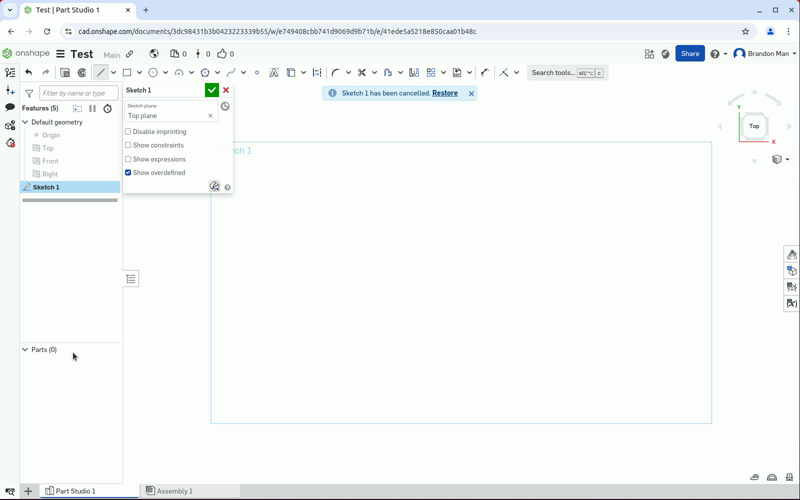
mouse_move(362, 341)
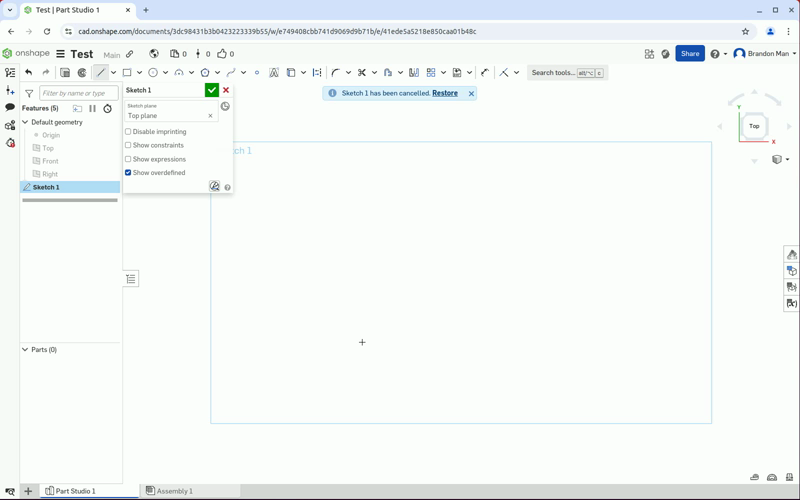
click(362, 341)
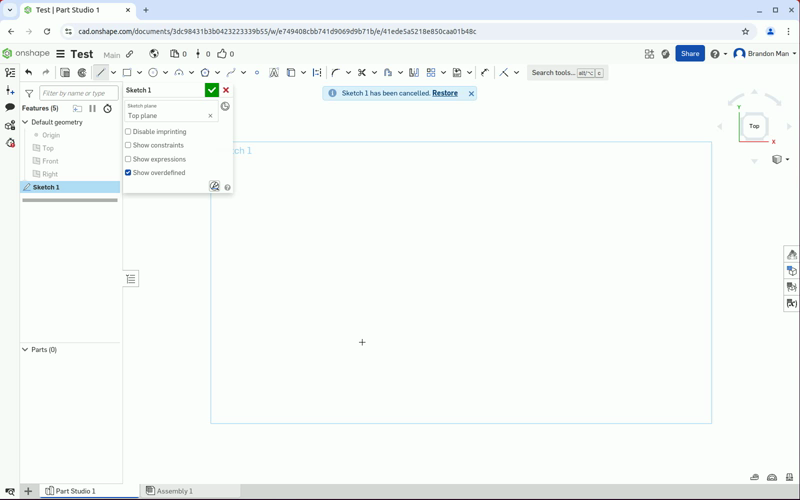
key_up(shift)
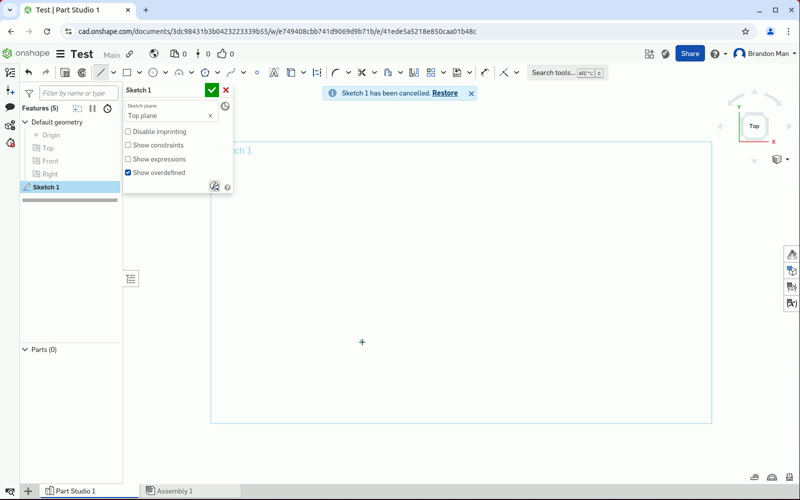
key_down(shift)
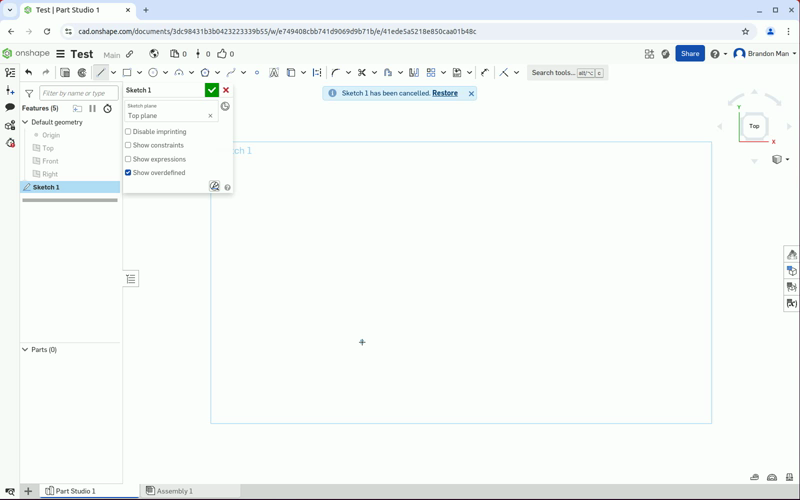
mouse_move(555, 341)
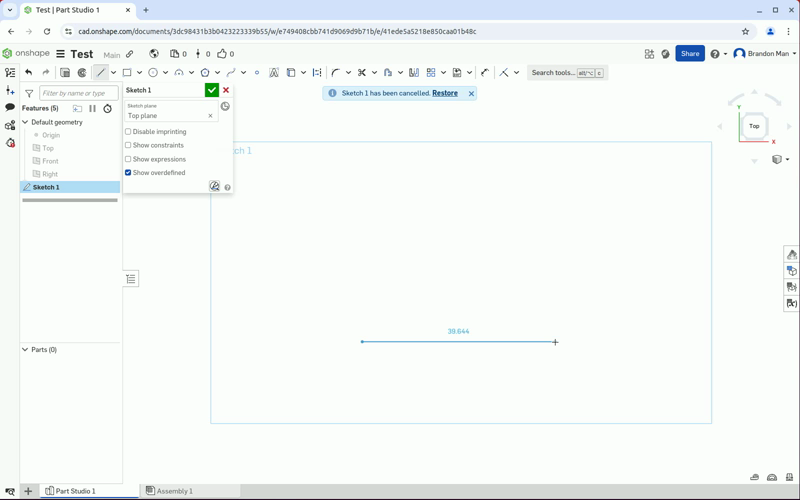
click(555, 341)
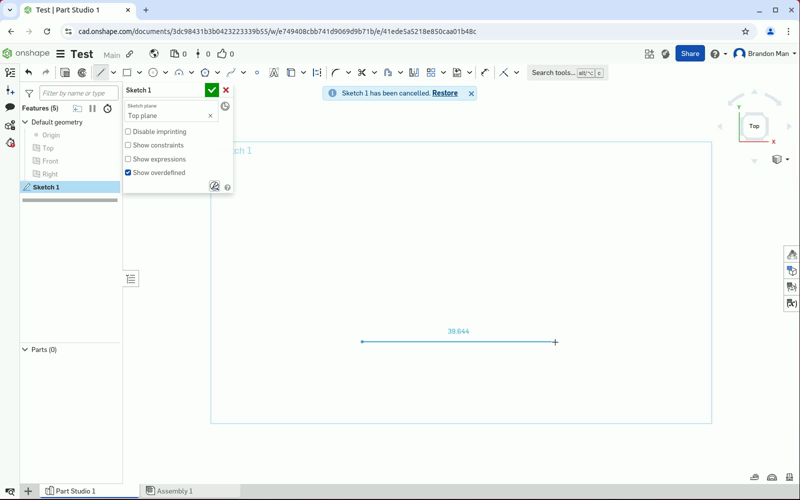
key_up(shift)
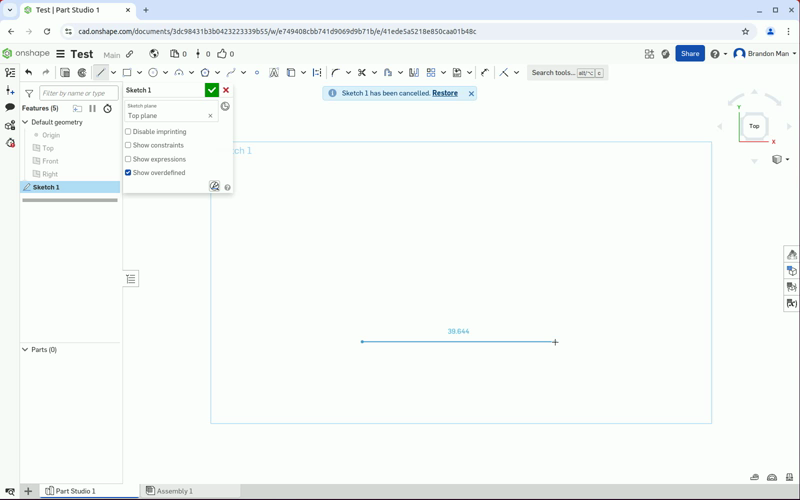
key_down(shift)
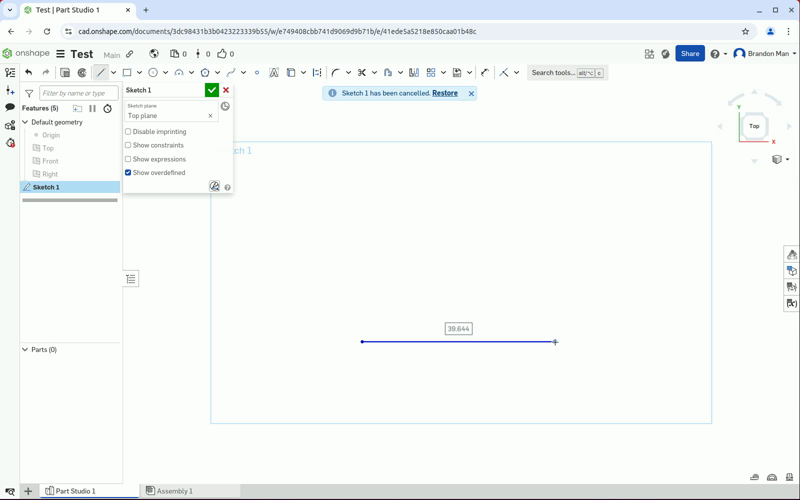
mouse_move(555, 222)
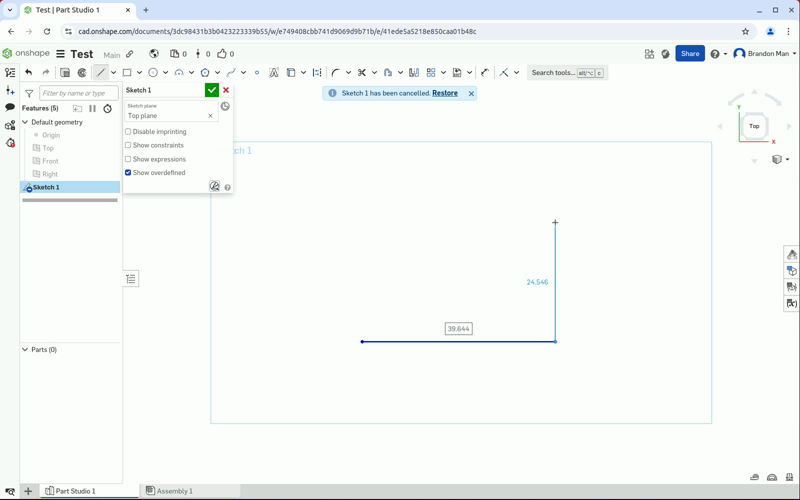
click(555, 222)
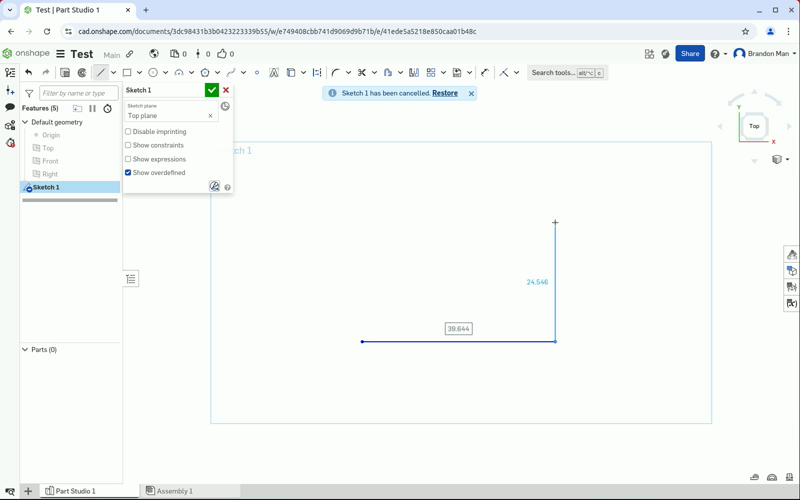
key_up(shift)
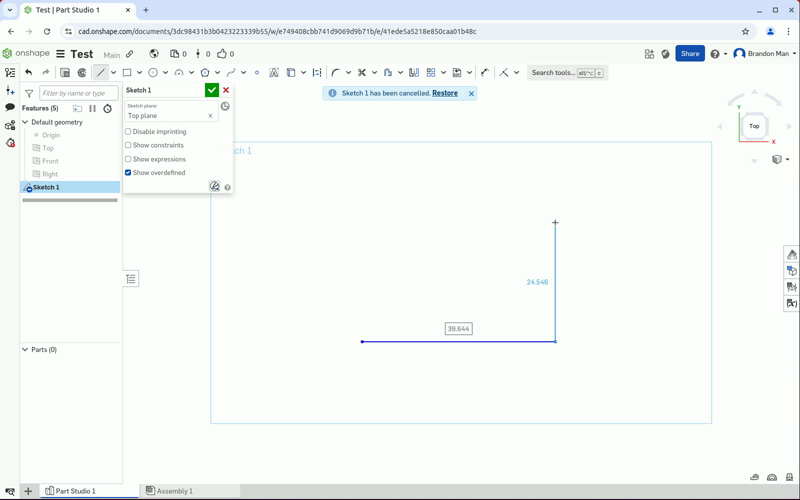
key_down(shift)
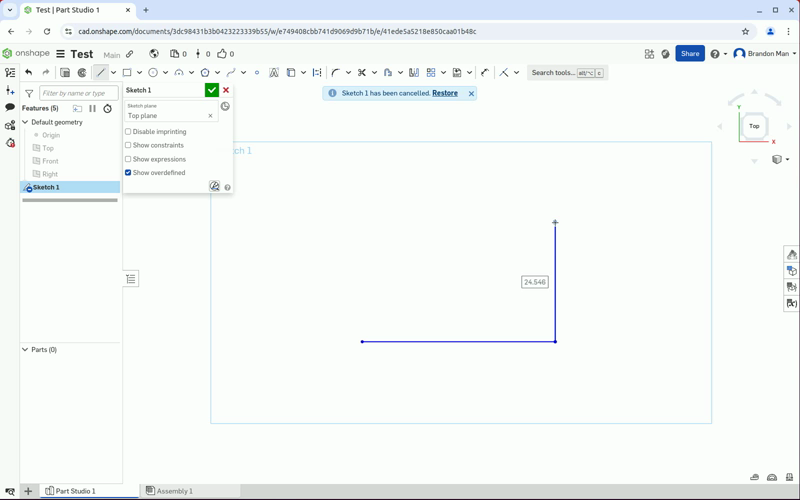
mouse_move(362, 222)
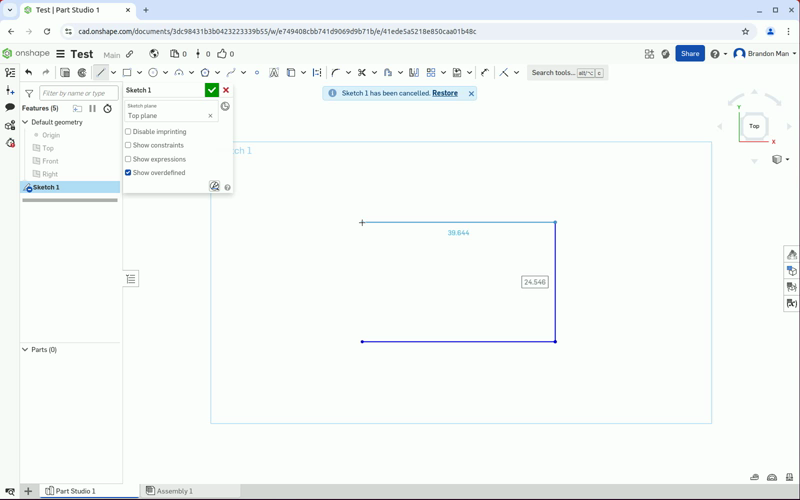
click(362, 222)
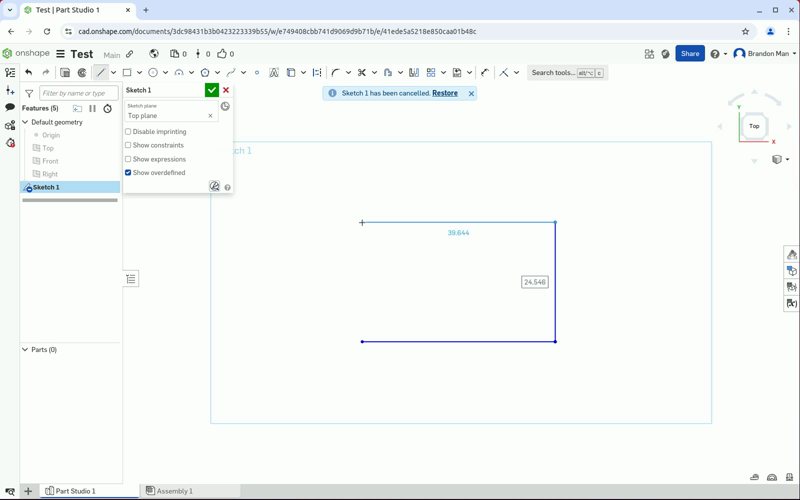
key_up(shift)
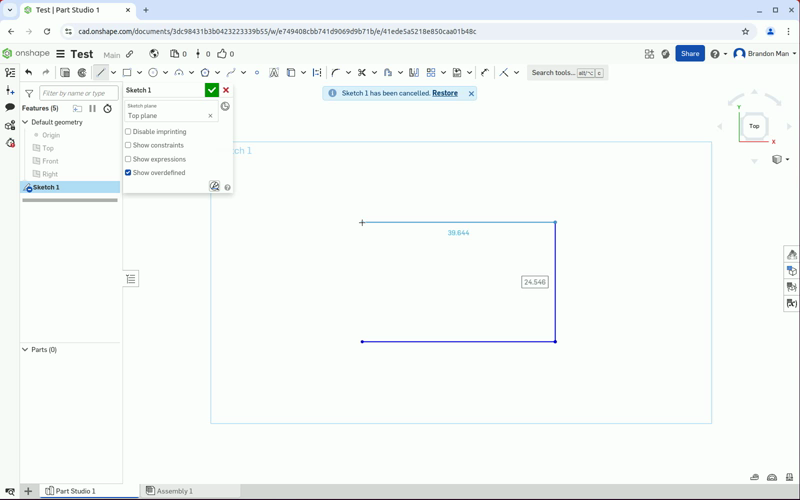
key_down(shift)
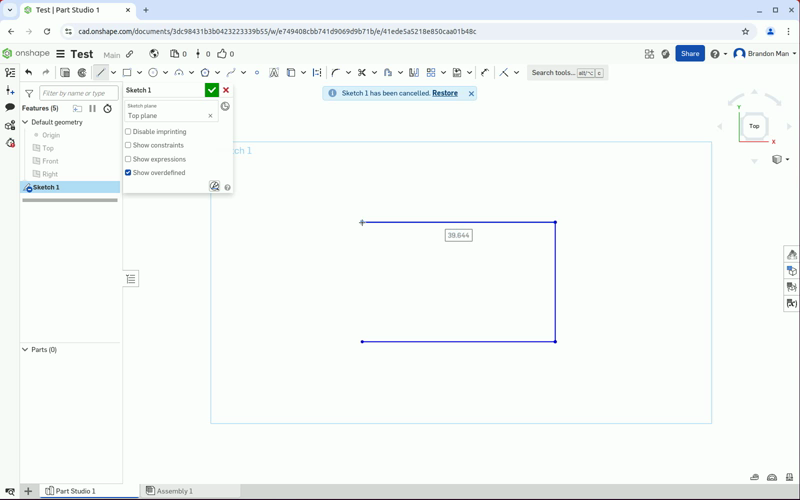
mouse_move(362, 341)
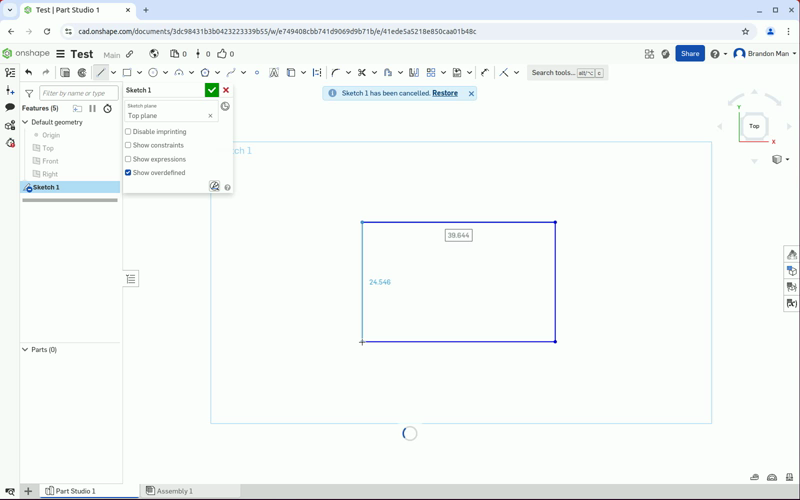
key_up(shift)
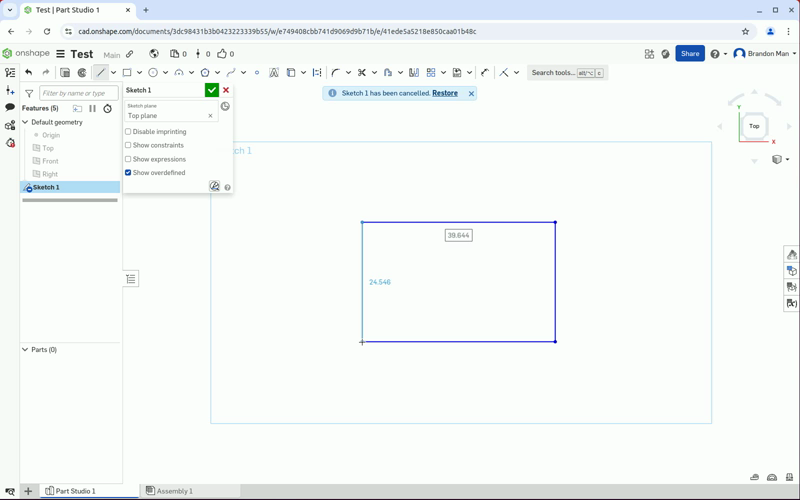
click(362, 341)
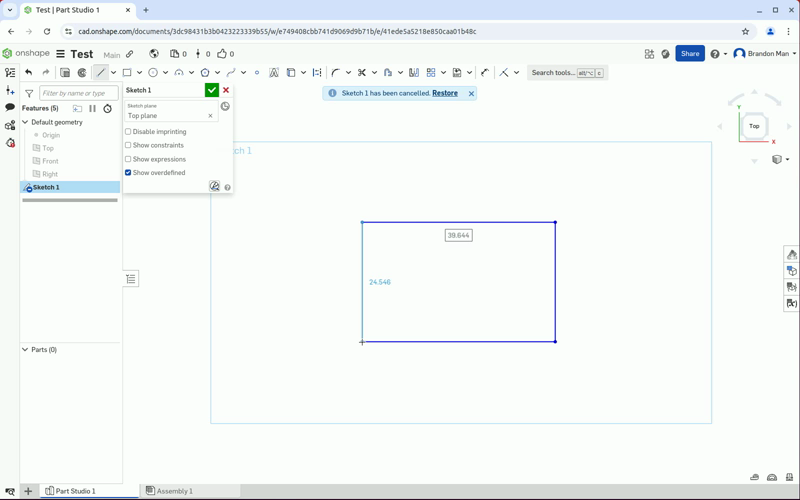
key(esc)
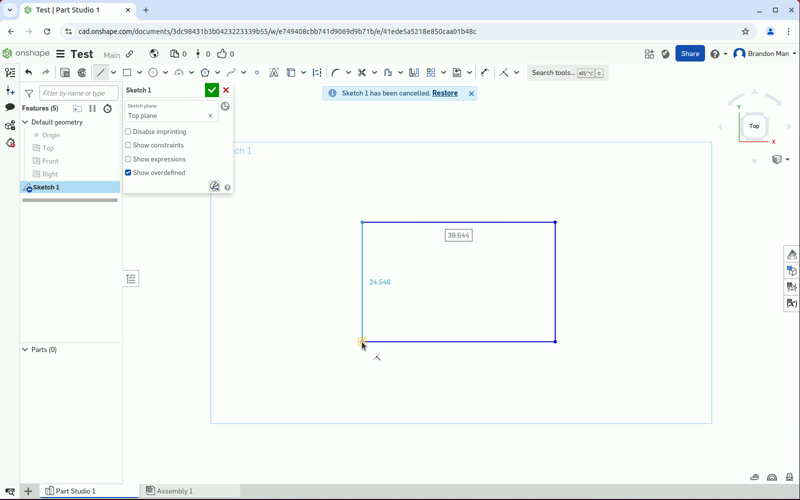
mouse_move(396, 241)
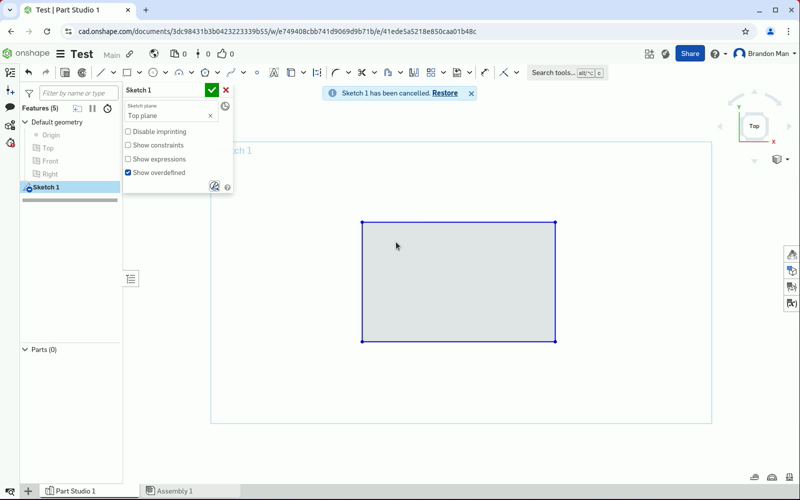
click(396, 241)
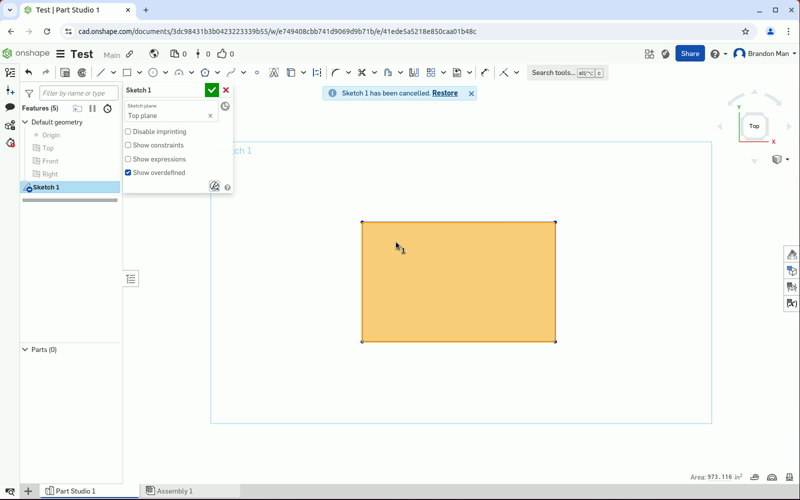
mouse_move(73, 352)
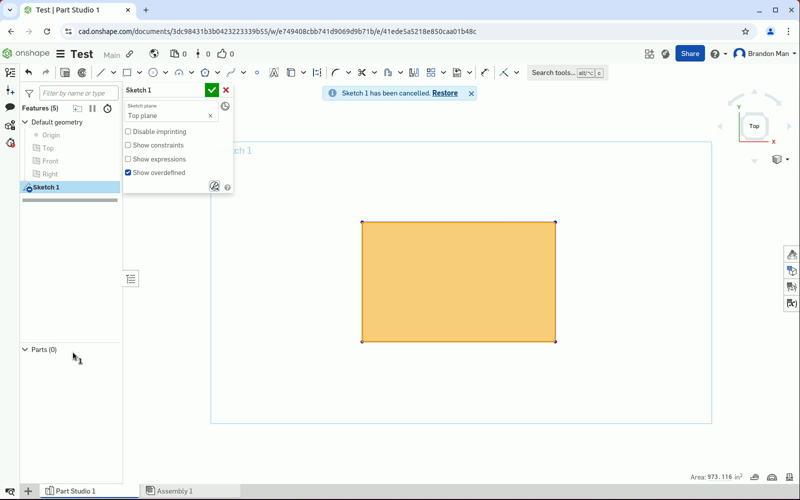
key(shift+y)
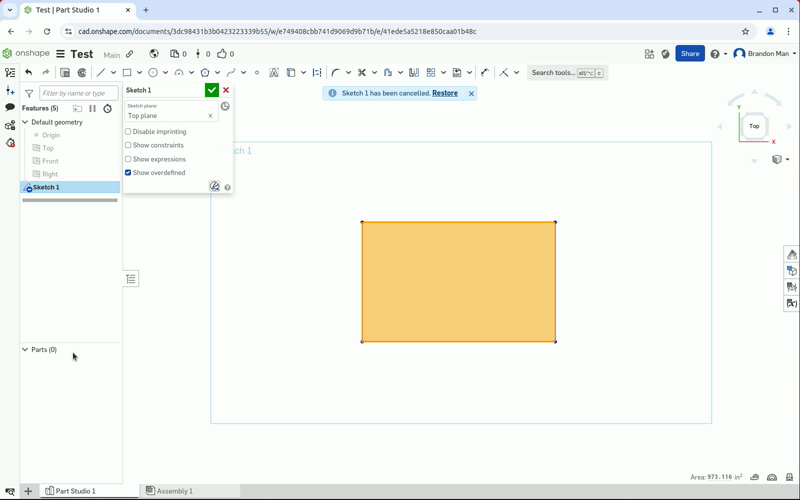
key(shift+e)
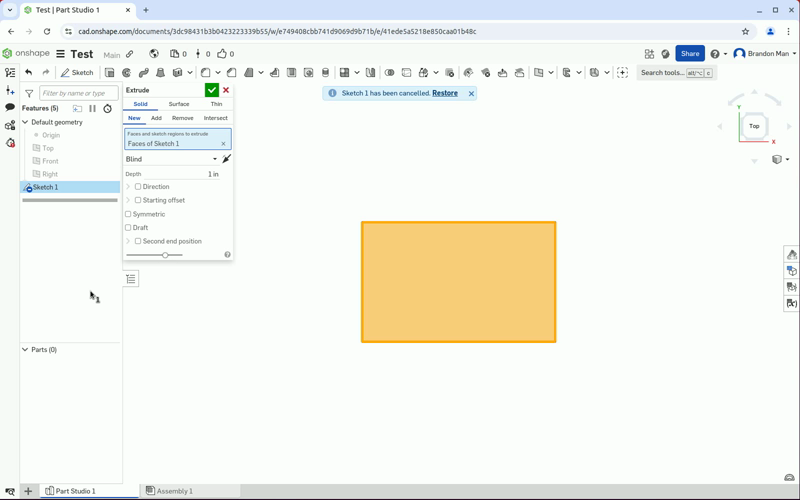
mouse_move(143, 106)
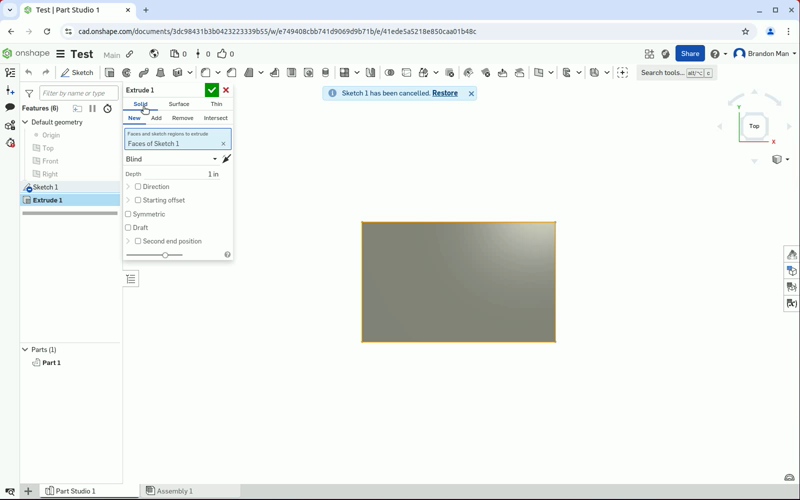
click(143, 106)
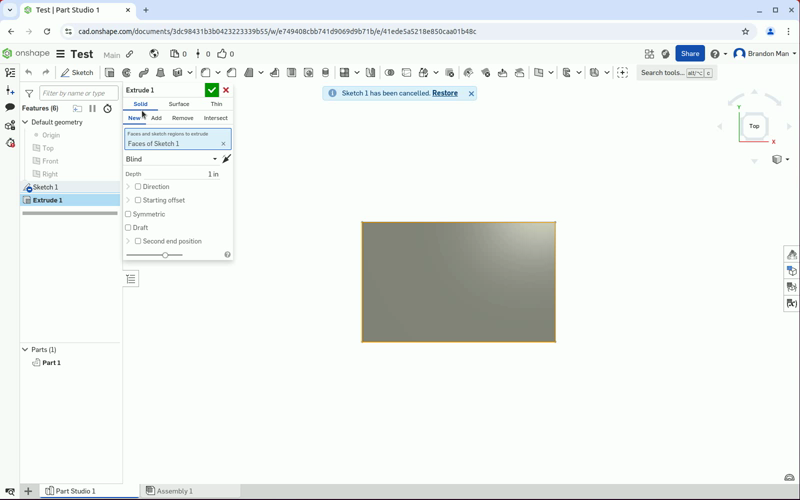
mouse_move(137, 120)
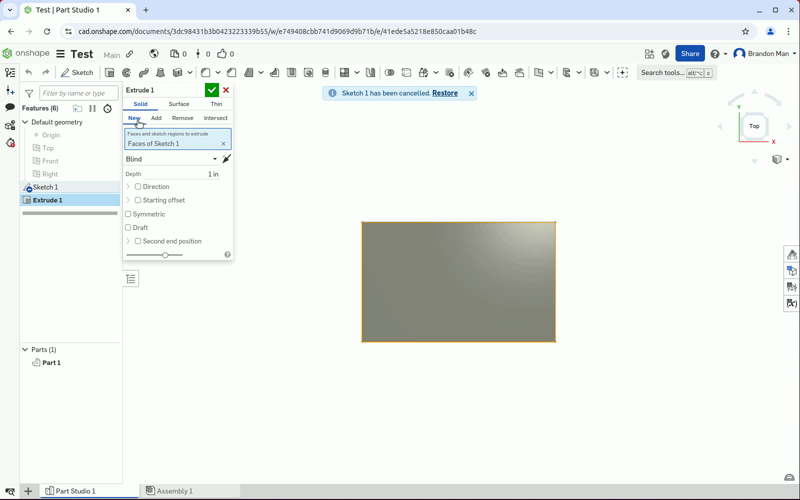
click(137, 120)
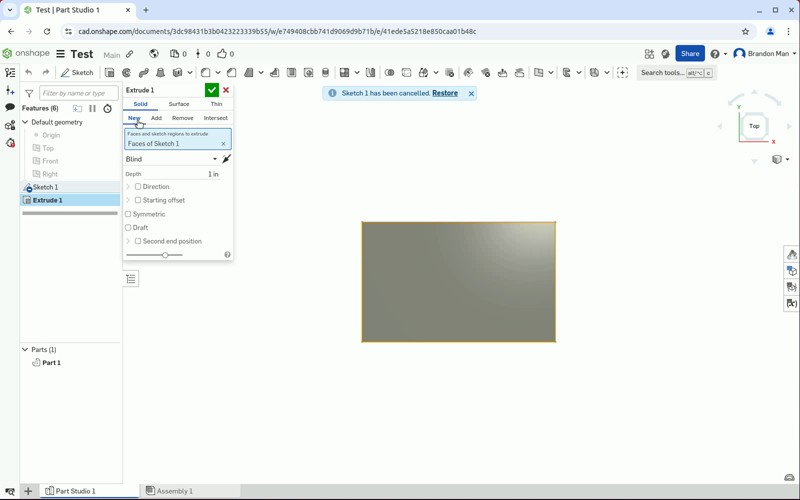
key(tab, 4)
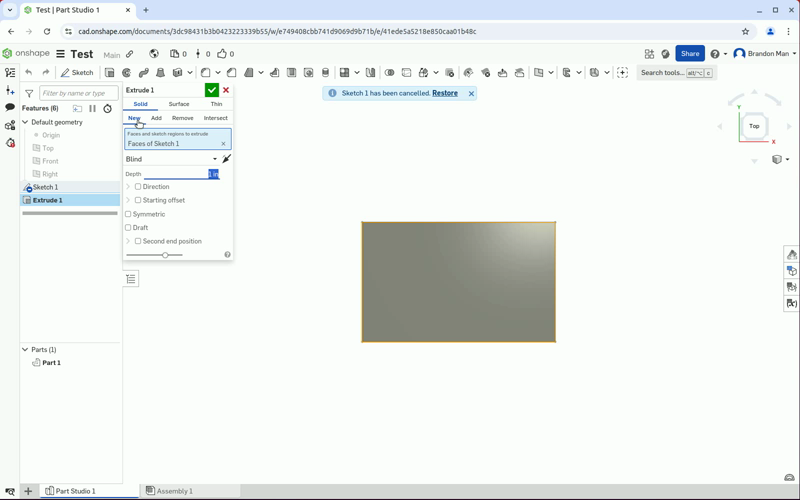
text(18.535)
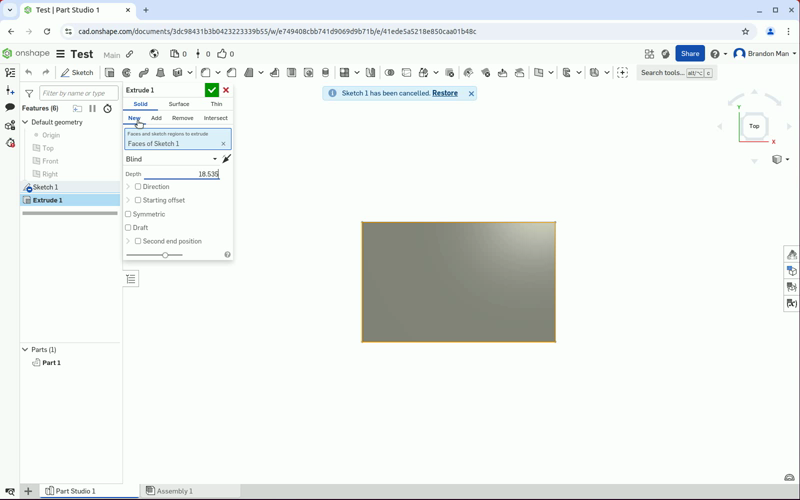
key(enter)
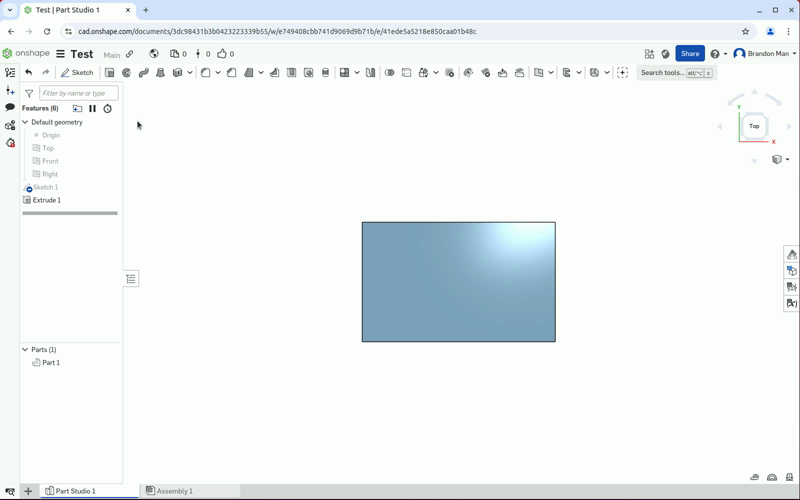
key(shift+h)
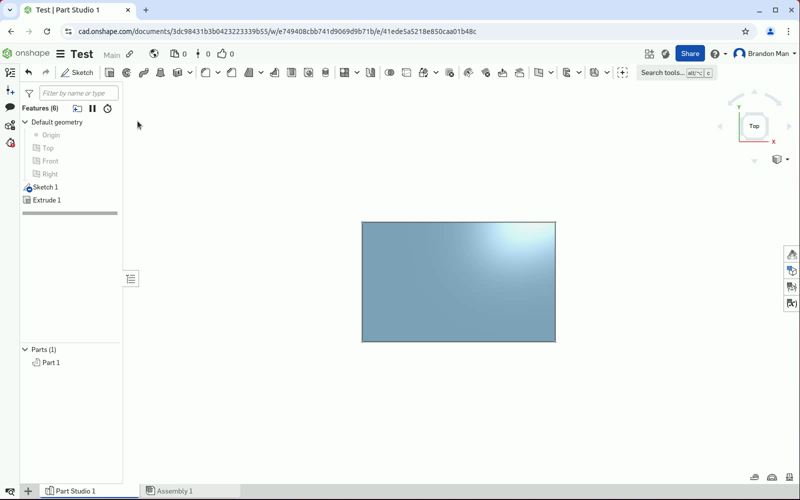
key(shift+h)
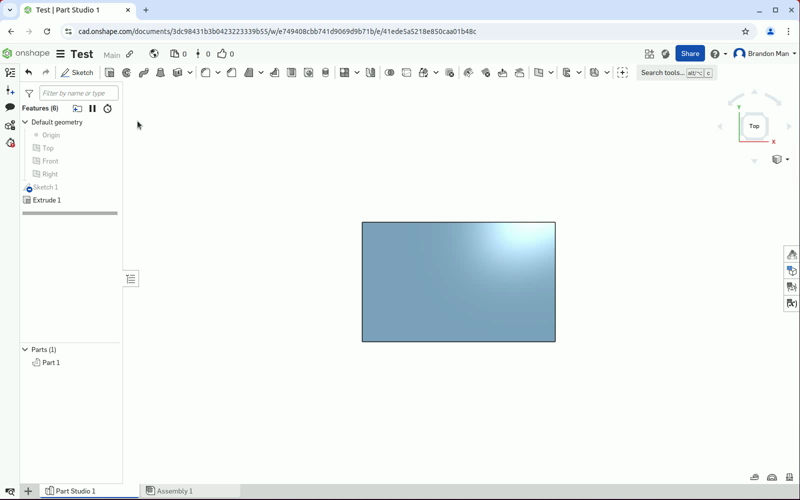
mouse_move(73, 189)
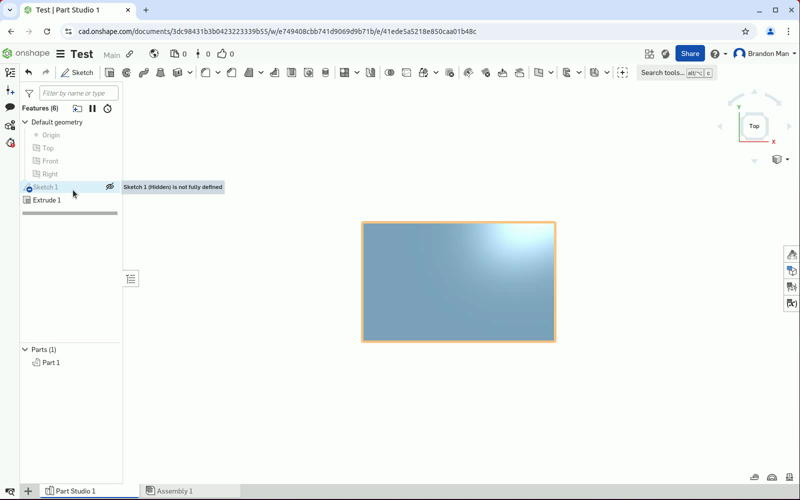
click(73, 189)
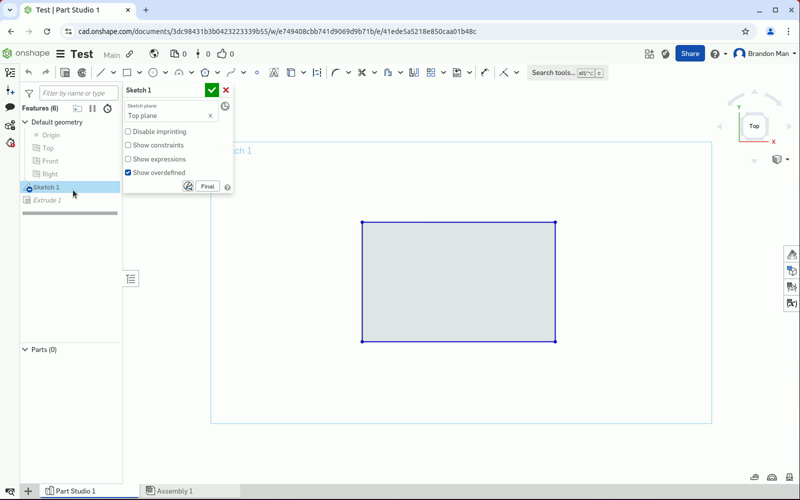
mouse_move(229, 92)
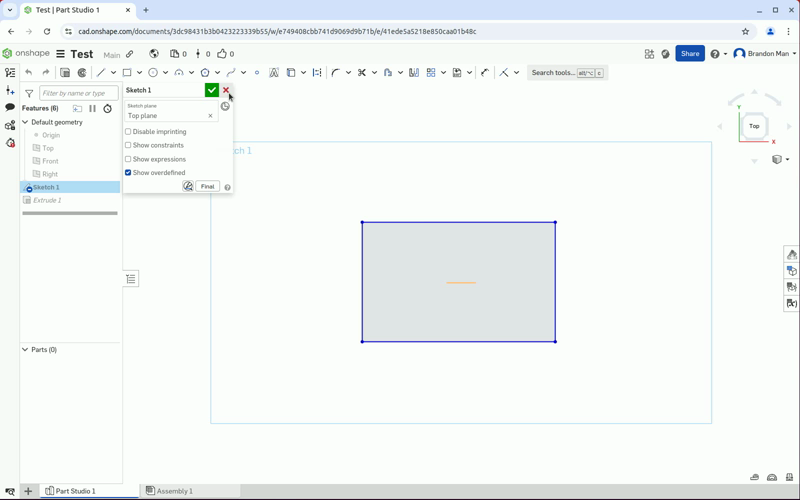
click(229, 92)
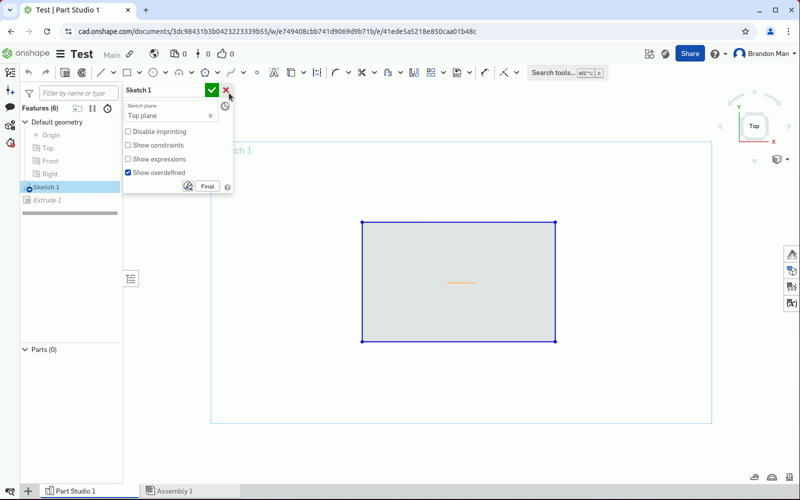
key(shift+s)
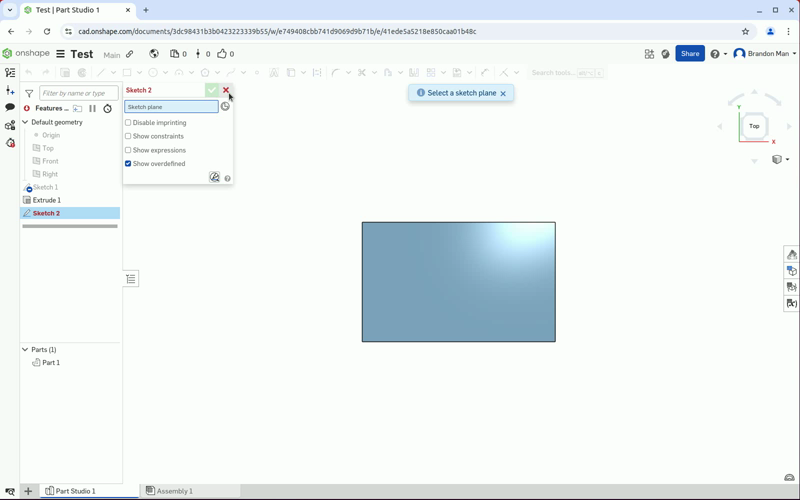
mouse_move(73, 150)
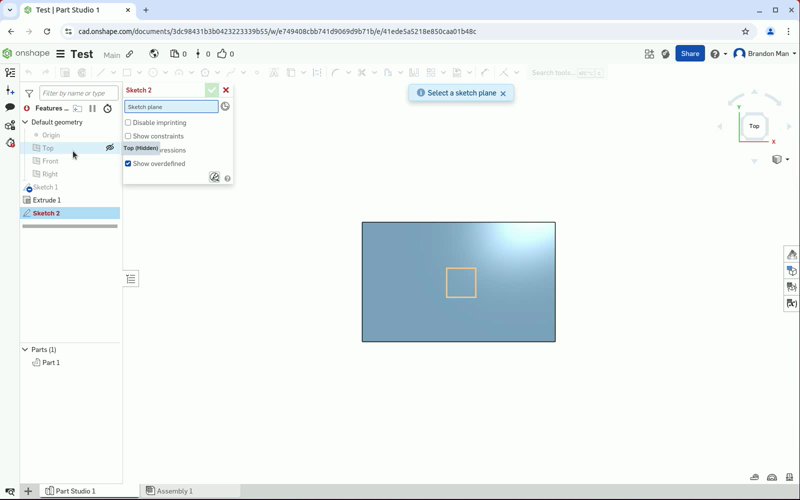
click(73, 150)
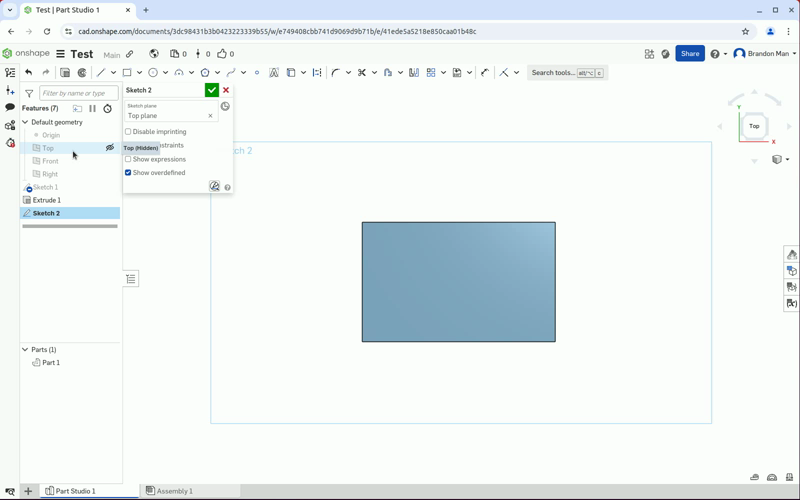
mouse_move(73, 352)
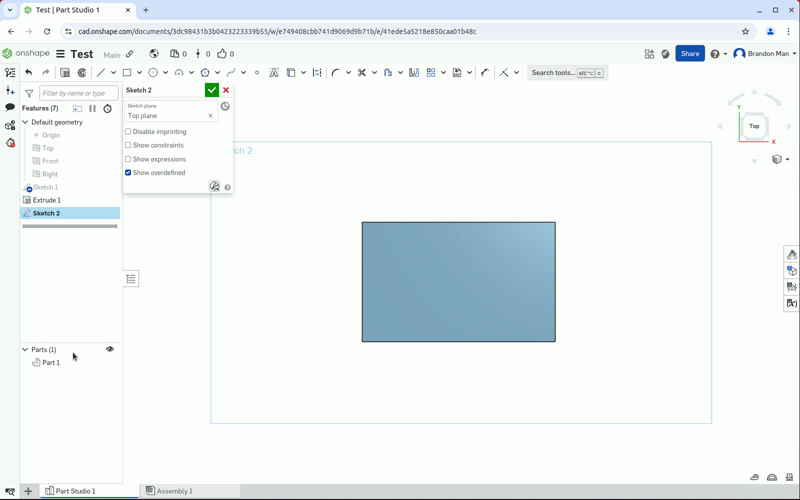
key(y)
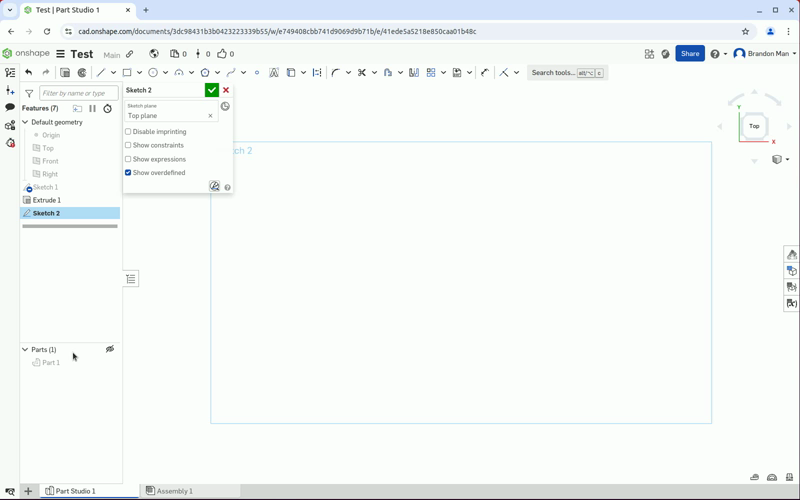
key(l)
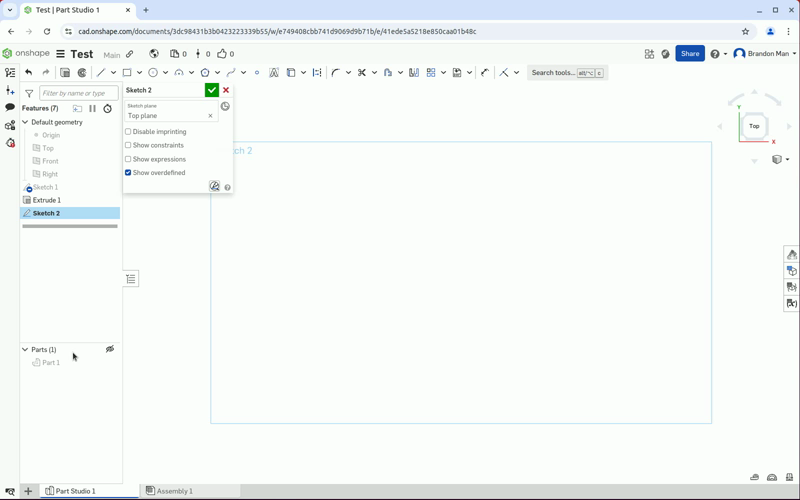
key_down(shift)
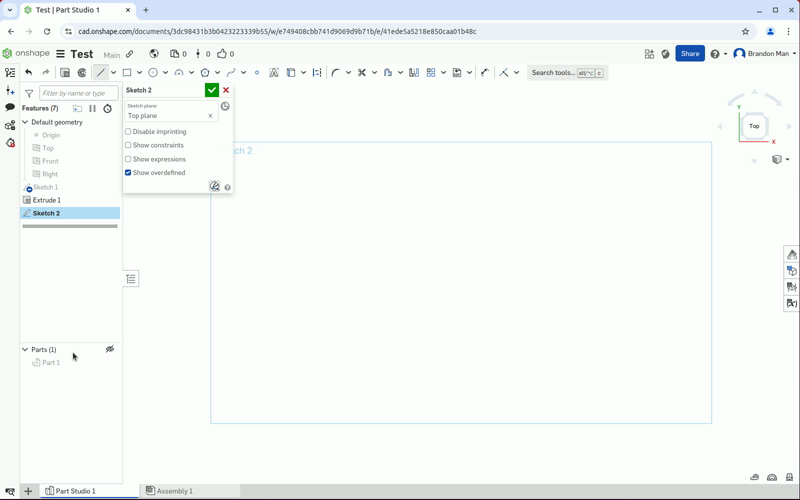
mouse_move(558, 342)
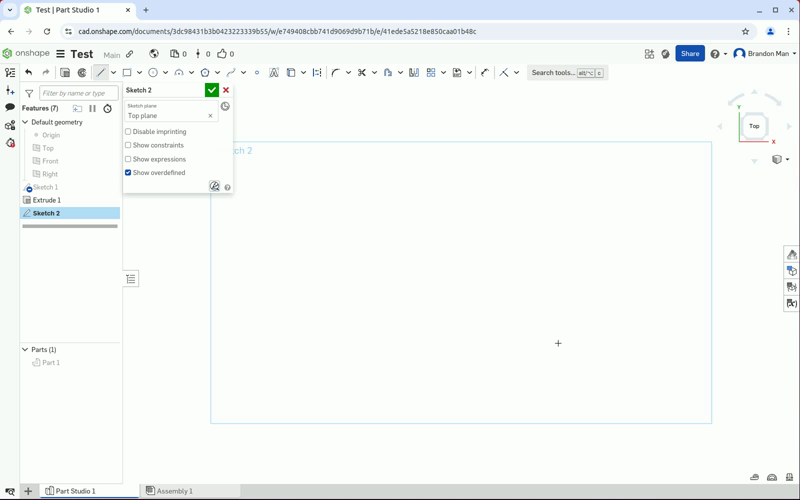
click(558, 342)
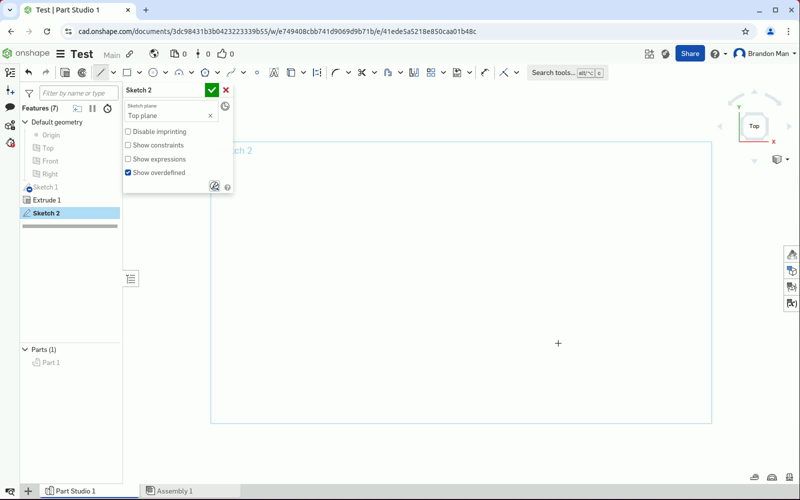
key_up(shift)
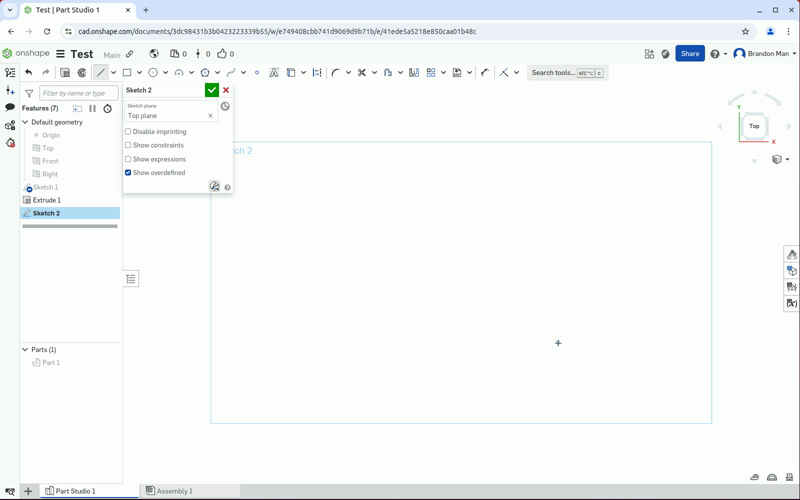
key_down(shift)
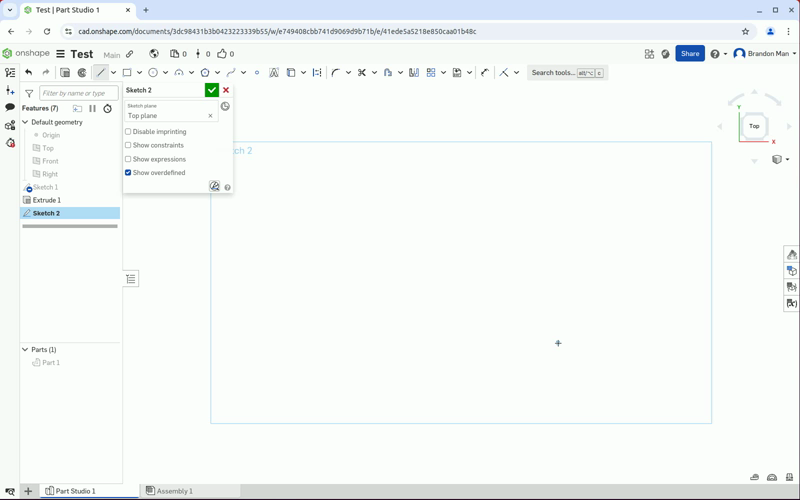
mouse_move(588, 342)
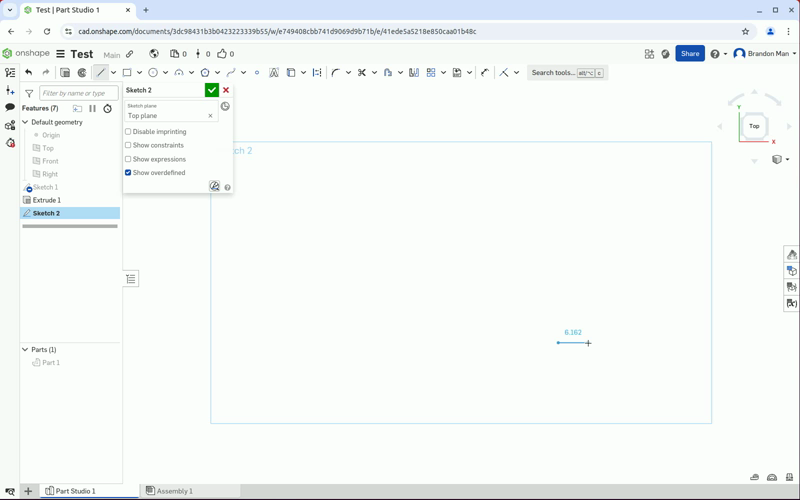
mouse_move(567, 342)
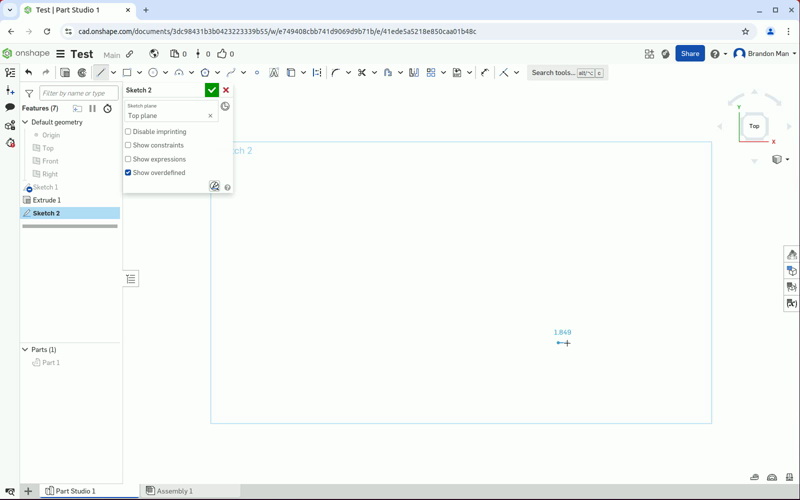
click(567, 342)
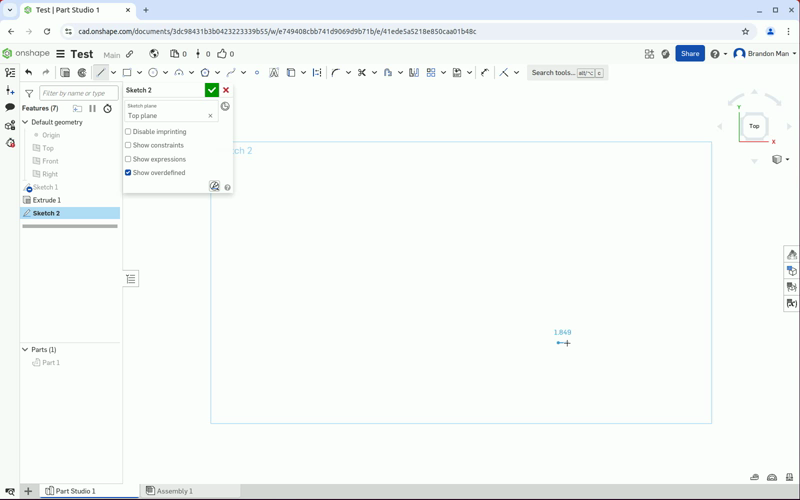
key_up(shift)
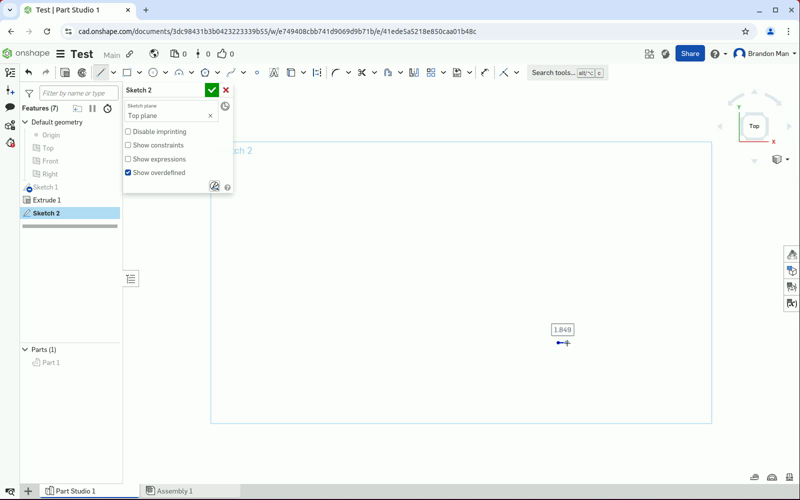
key_down(shift)
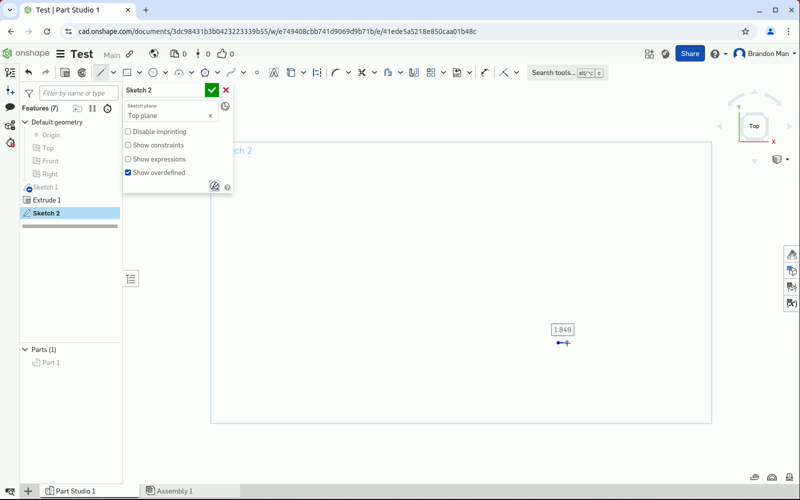
mouse_move(567, 222)
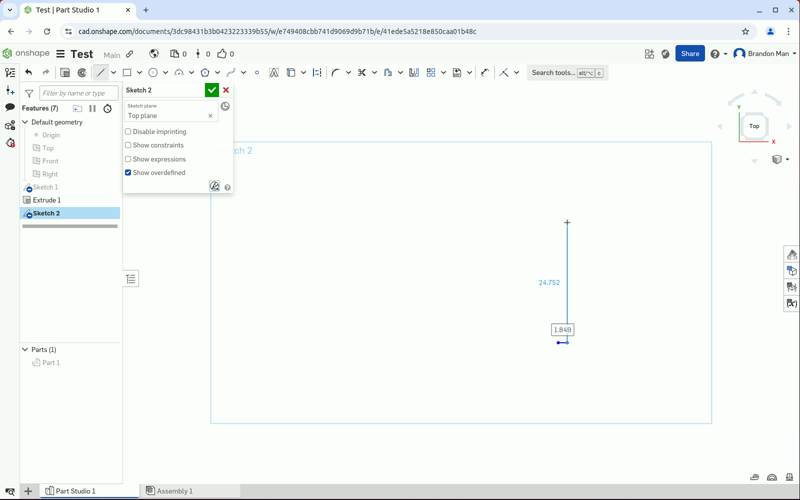
click(567, 222)
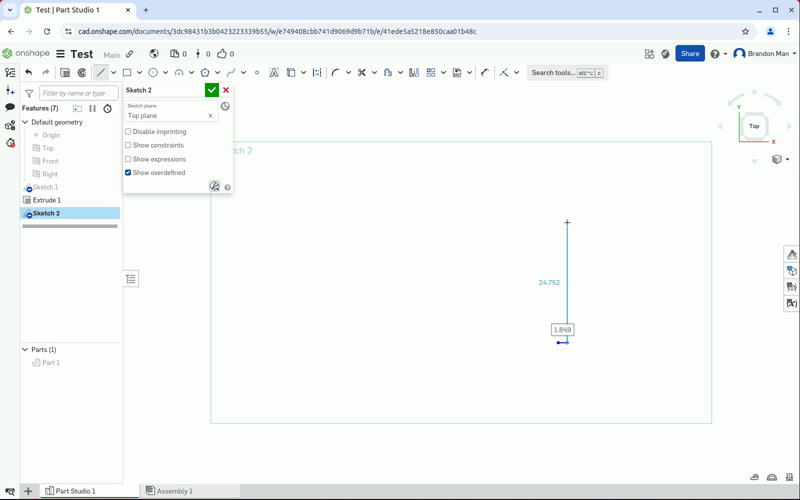
key_up(shift)
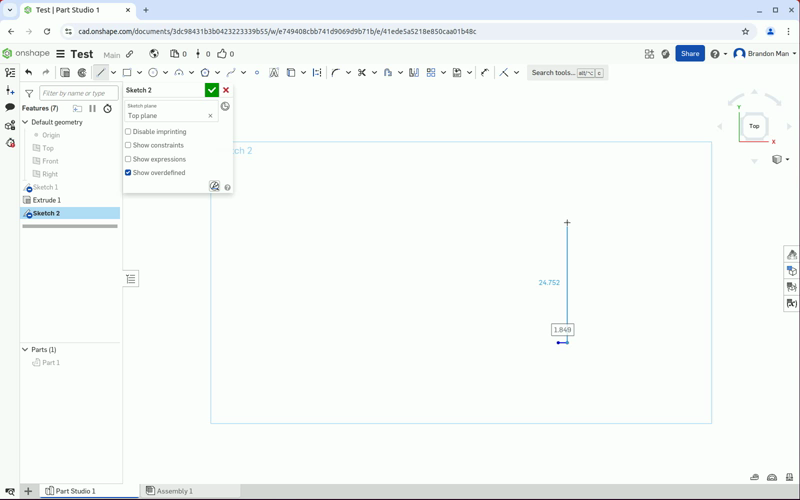
key_down(shift)
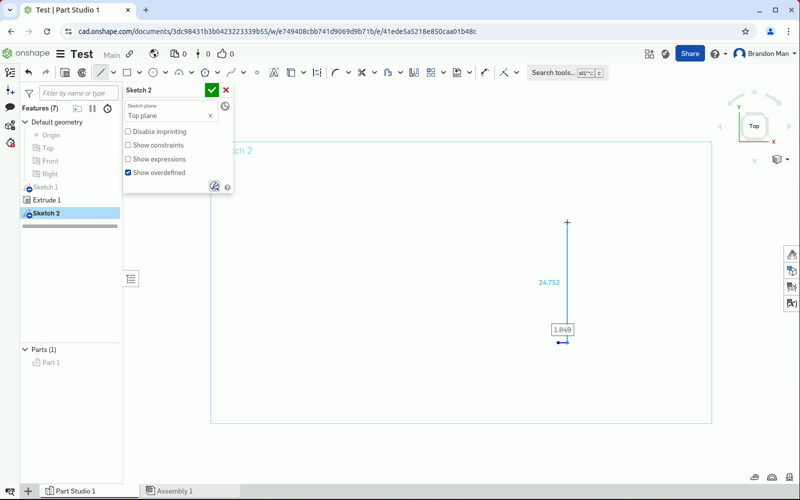
mouse_move(589, 222)
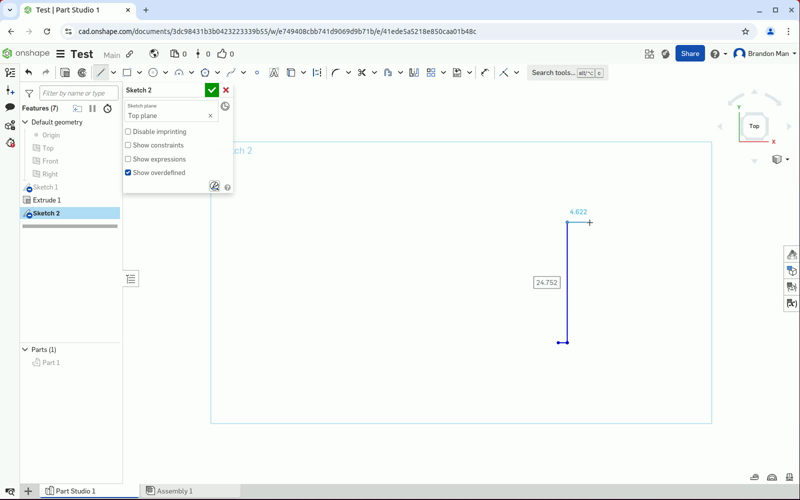
mouse_move(558, 222)
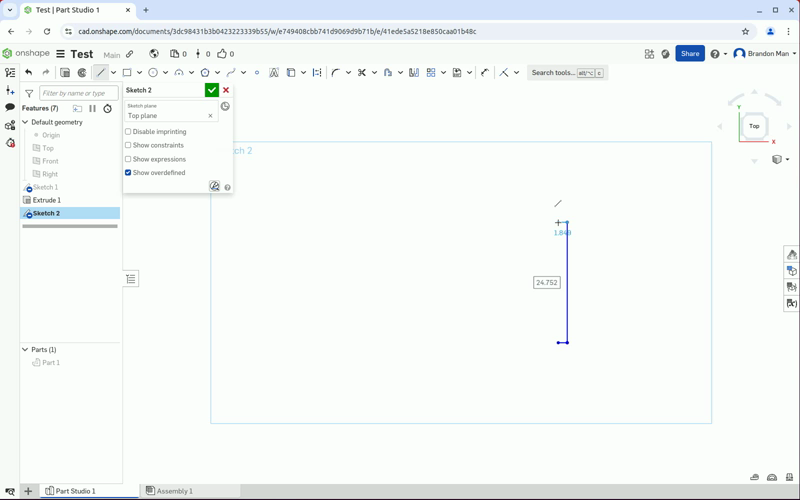
click(558, 222)
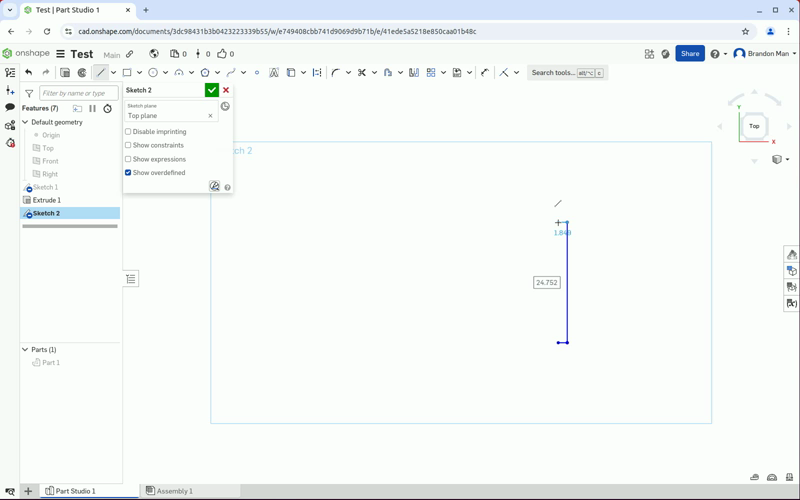
key_up(shift)
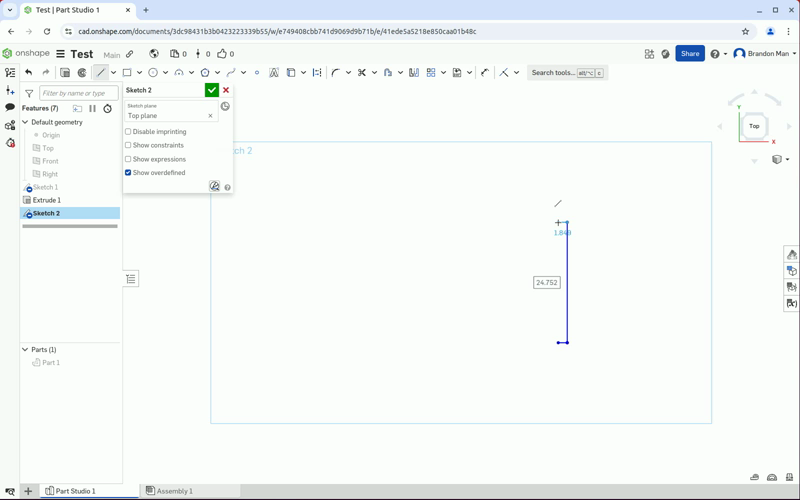
key_down(shift)
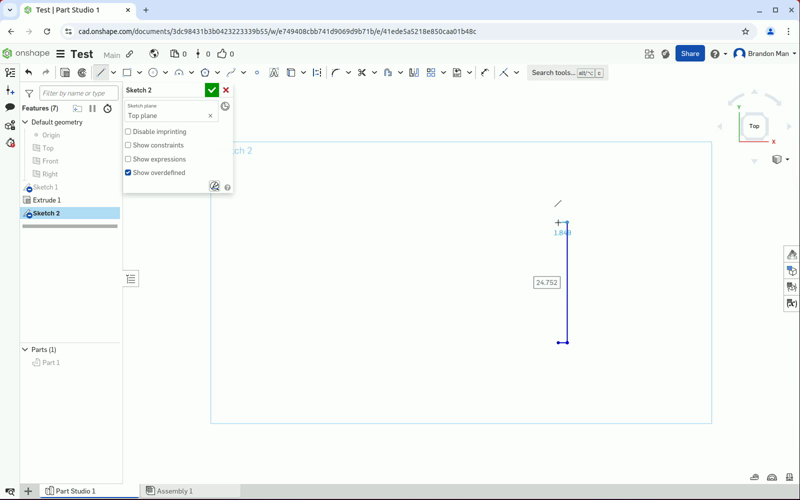
mouse_move(558, 342)
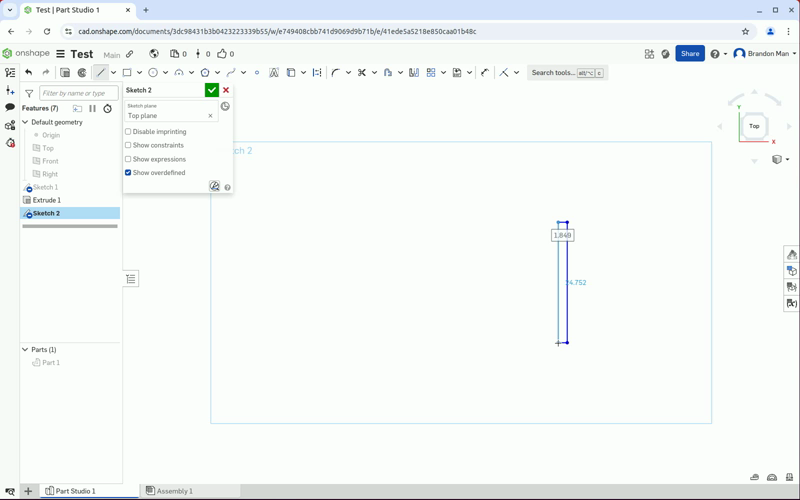
key_up(shift)
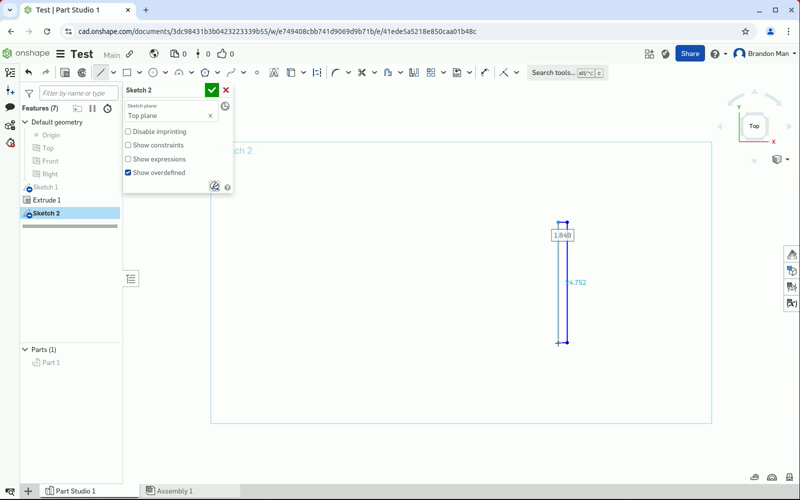
click(558, 342)
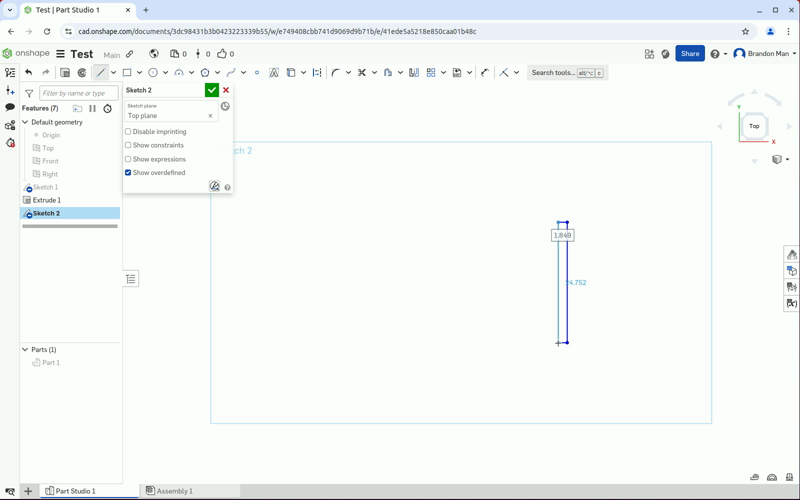
key(esc)
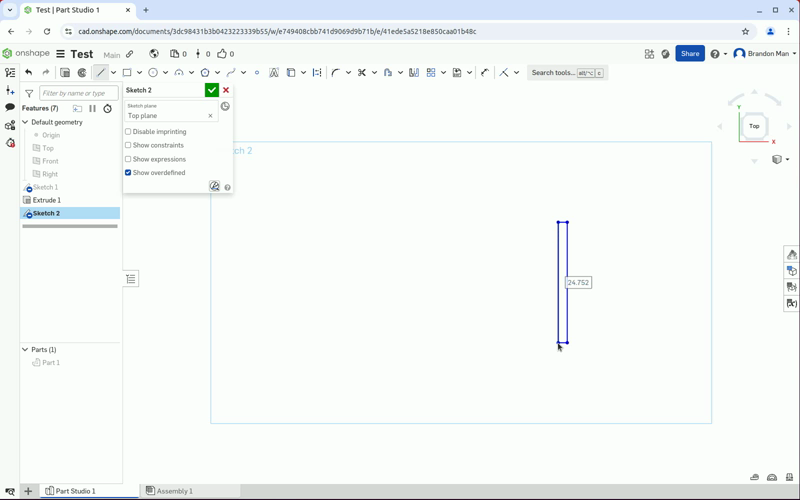
mouse_move(560, 323)
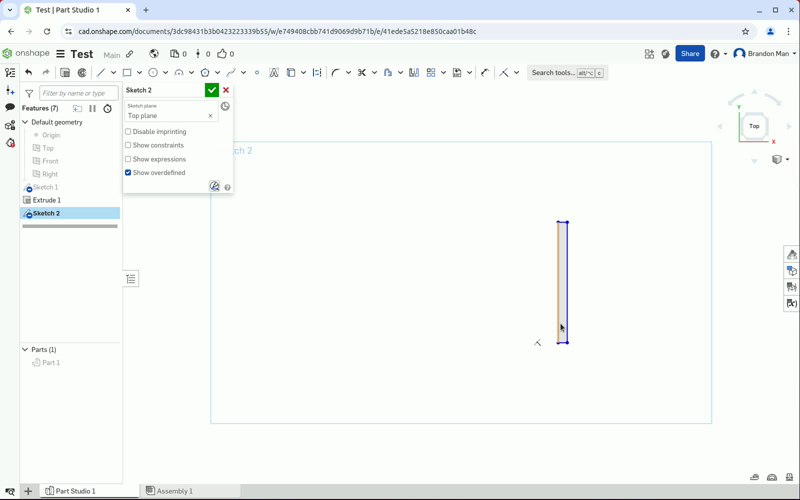
scroll(6)
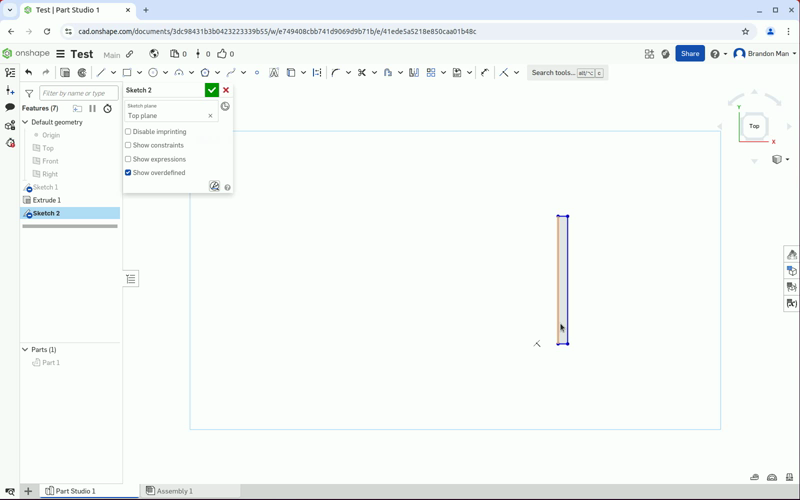
scroll(6)
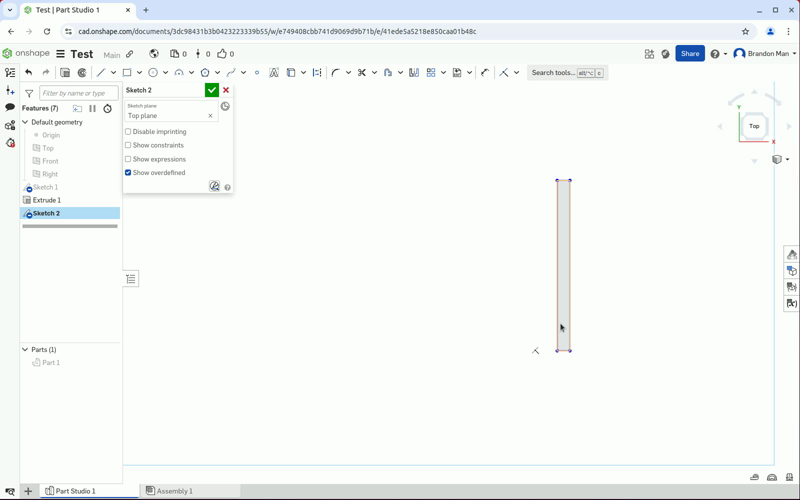
scroll(6)
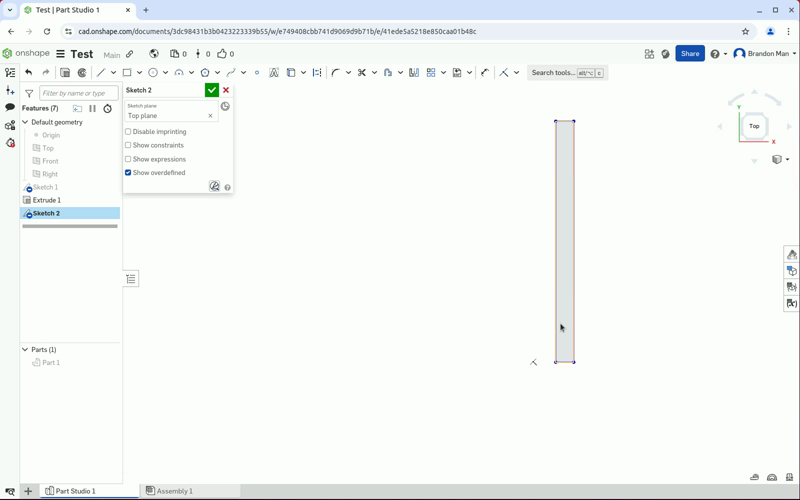
scroll(6)
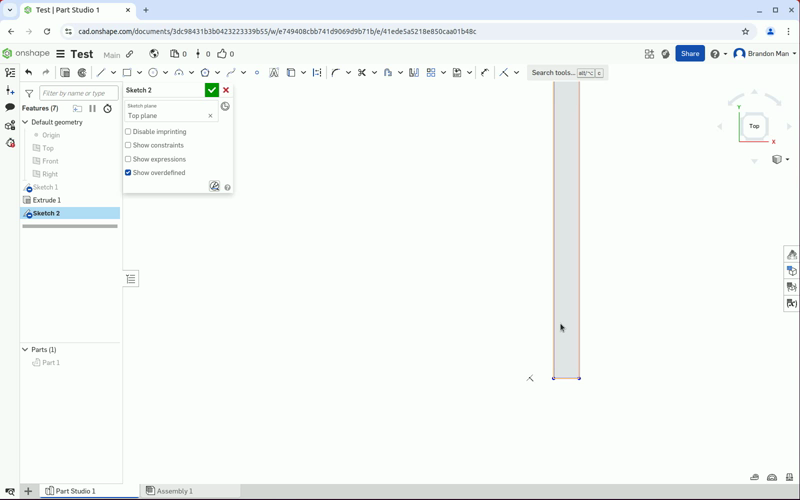
scroll(6)
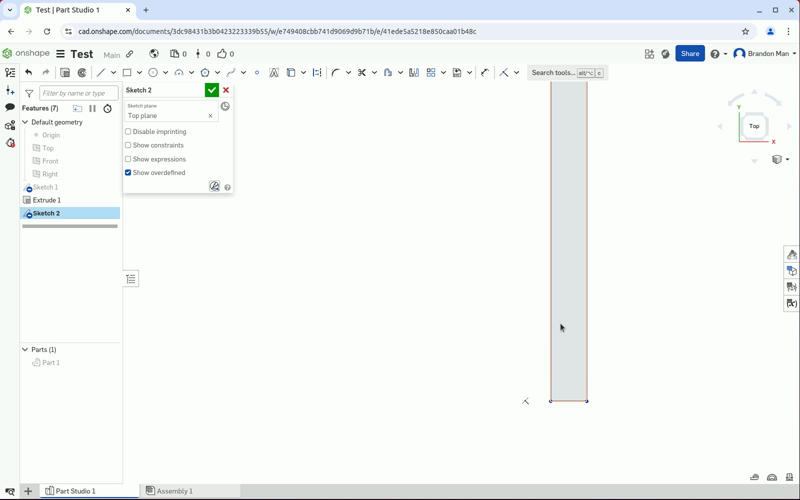
scroll(6)
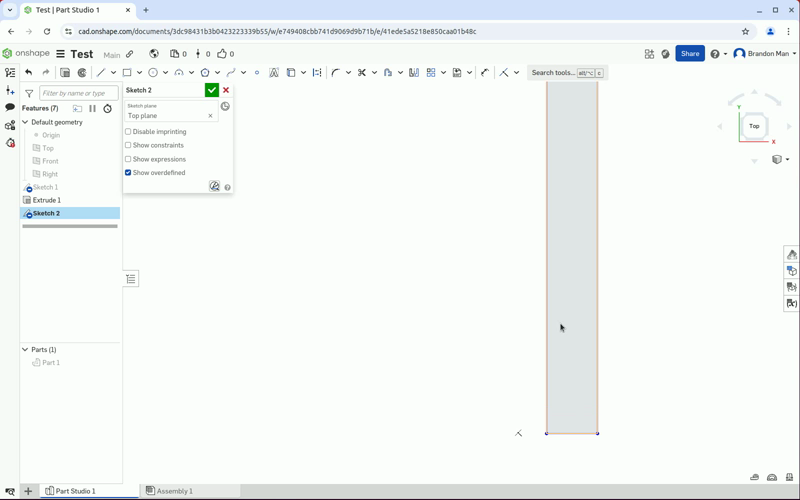
scroll(6)
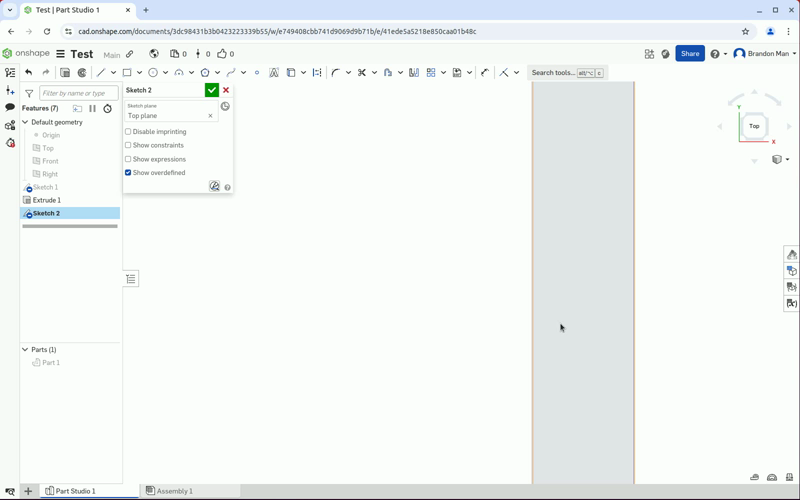
click(560, 323)
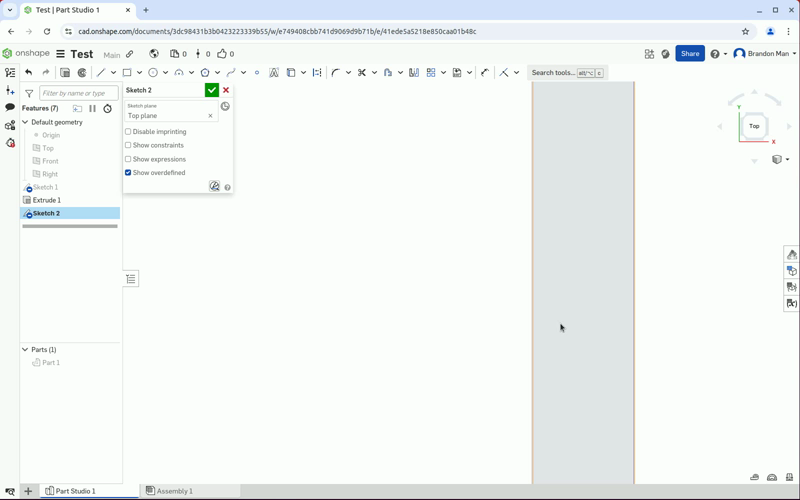
scroll(-6)
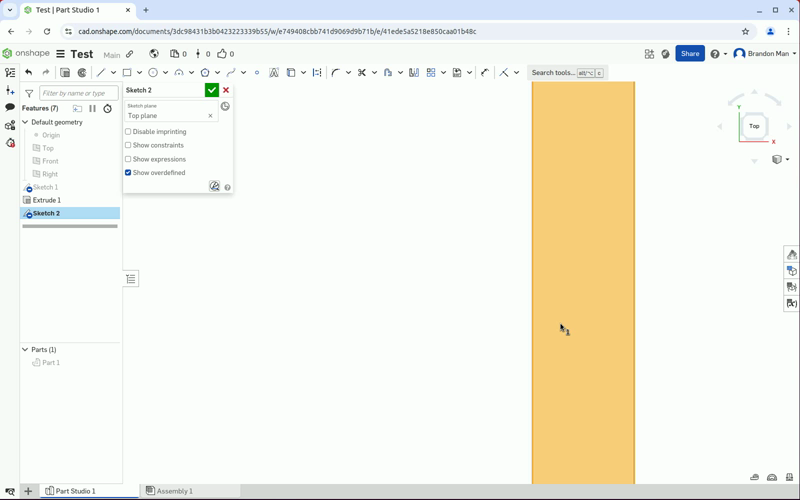
scroll(-6)
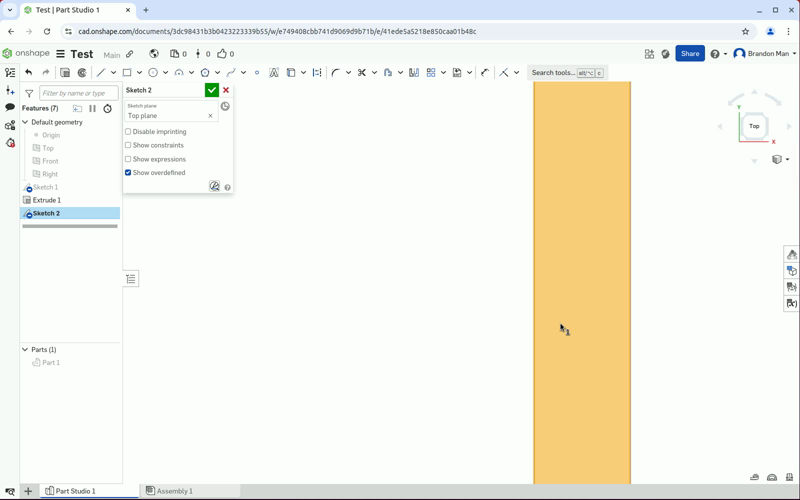
scroll(-6)
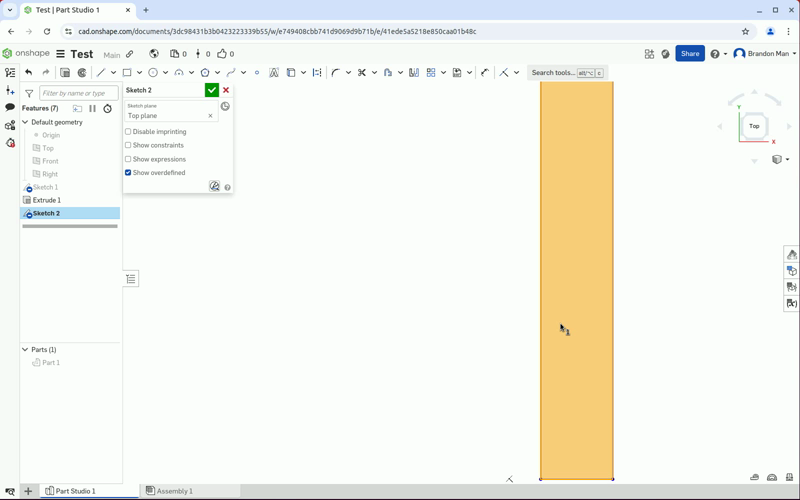
scroll(-6)
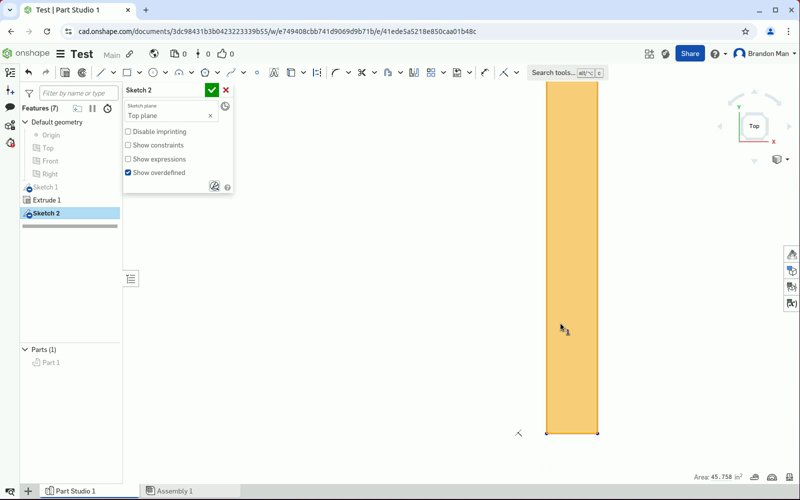
scroll(-6)
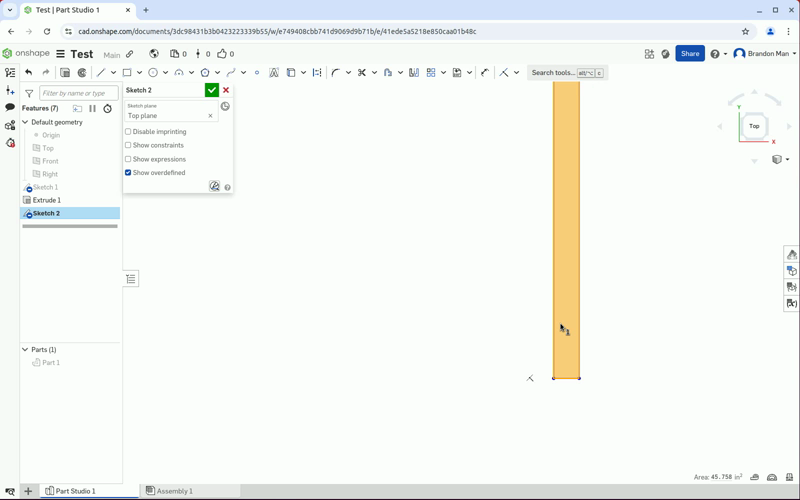
scroll(-6)
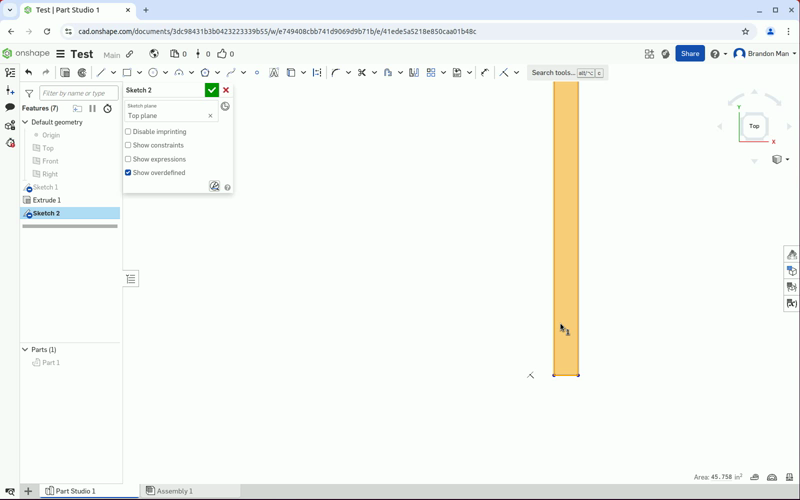
scroll(-6)
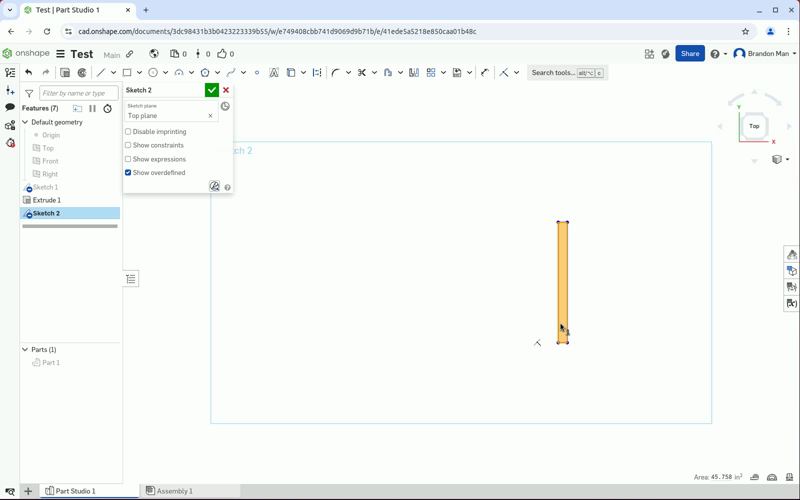
mouse_move(73, 352)
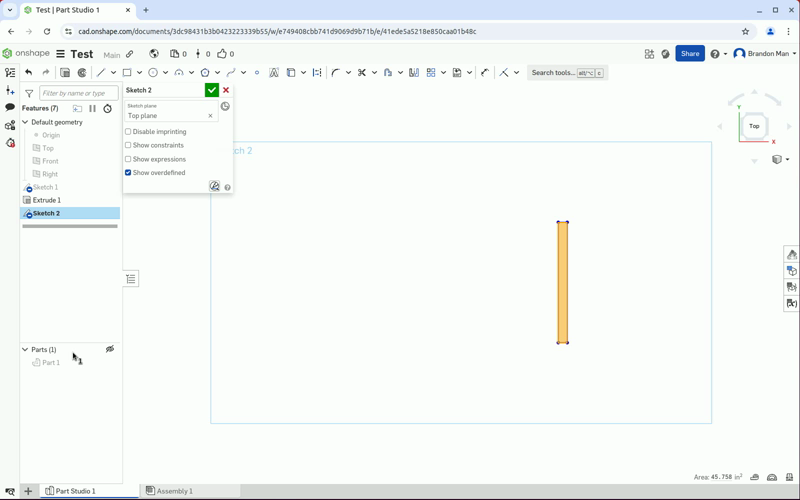
key(shift+y)
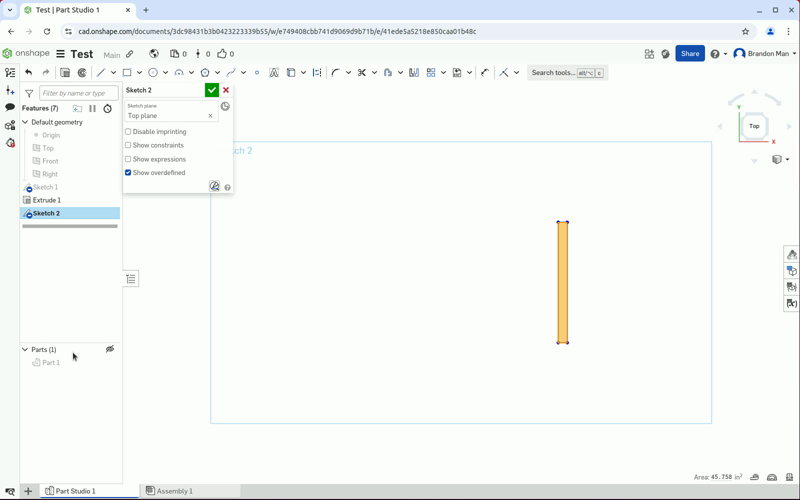
key(shift+e)
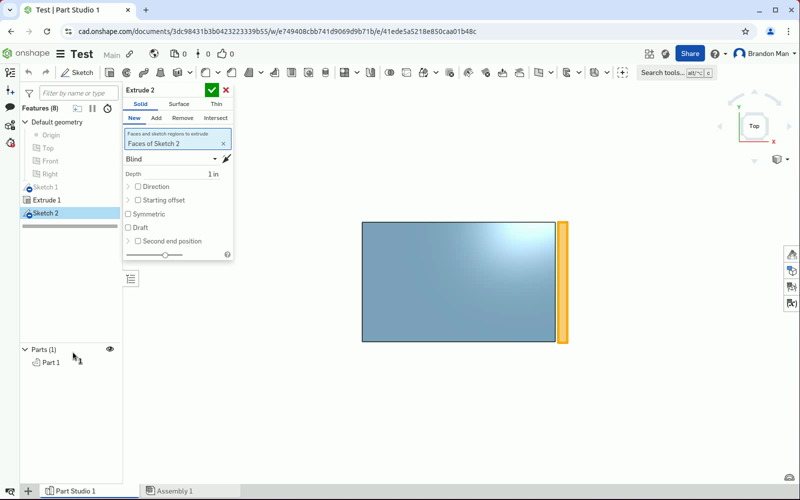
mouse_move(143, 106)
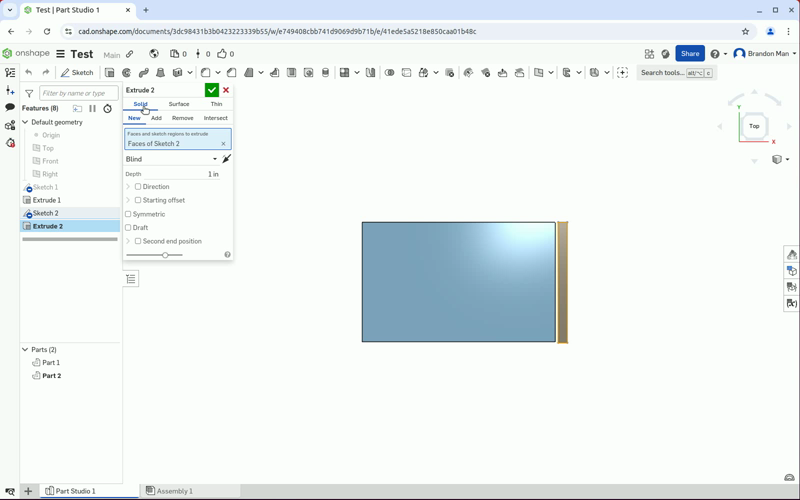
click(143, 106)
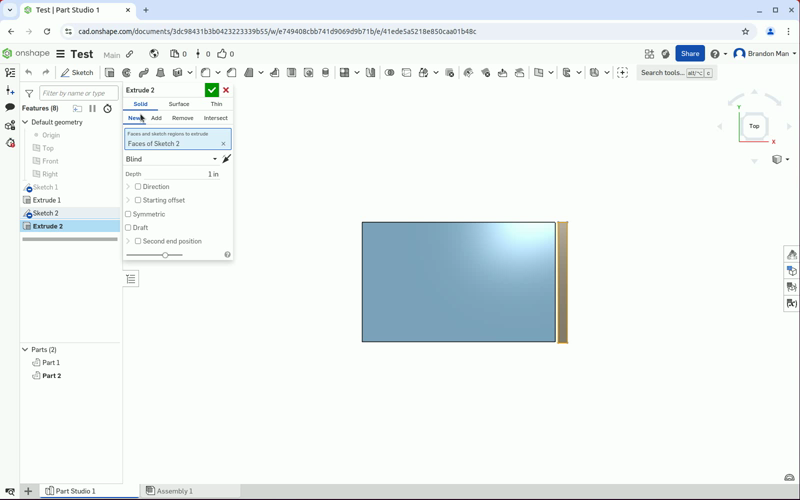
mouse_move(137, 120)
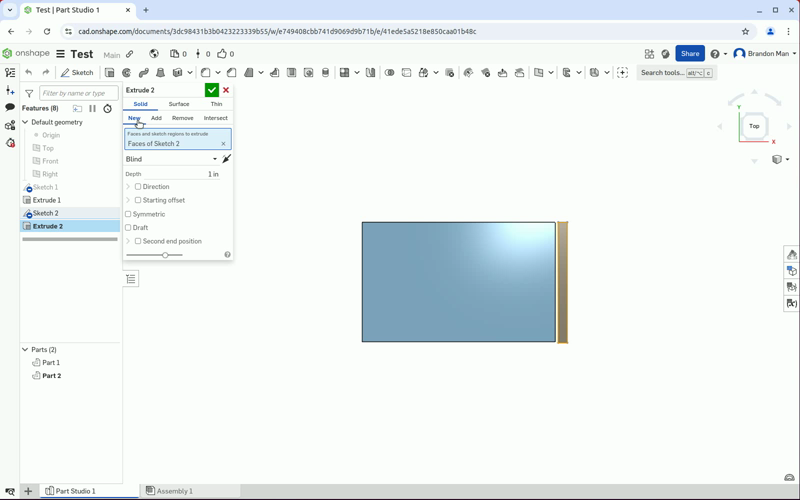
click(137, 120)
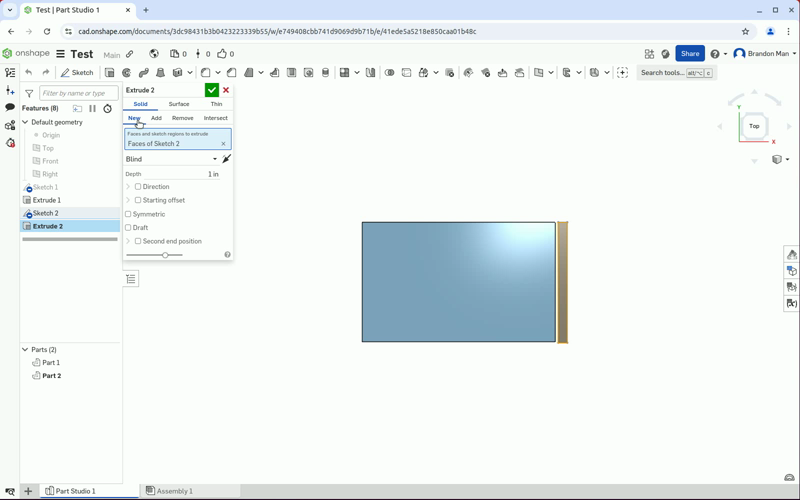
key(tab, 4)
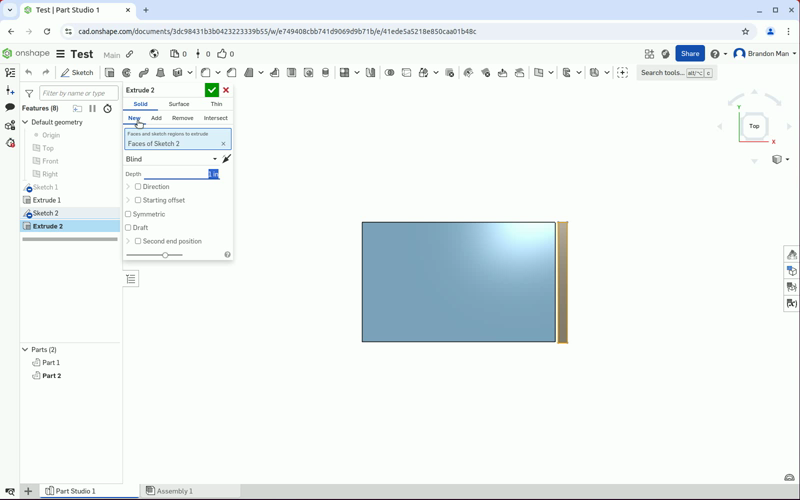
text(23.108)
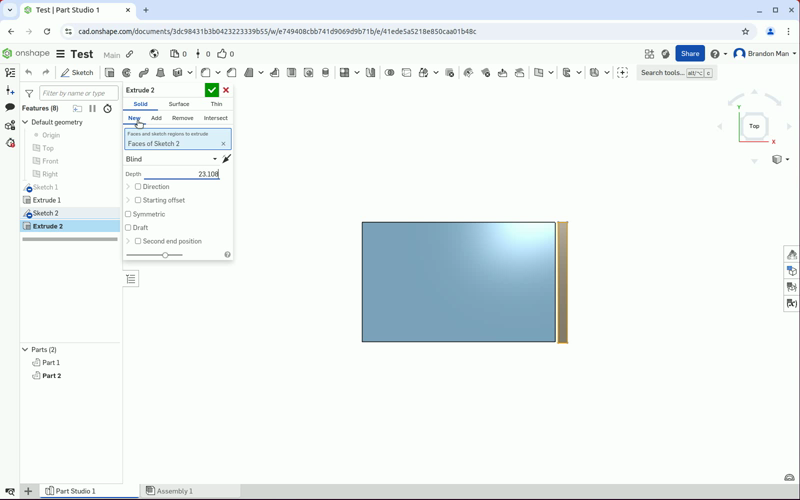
key(enter)
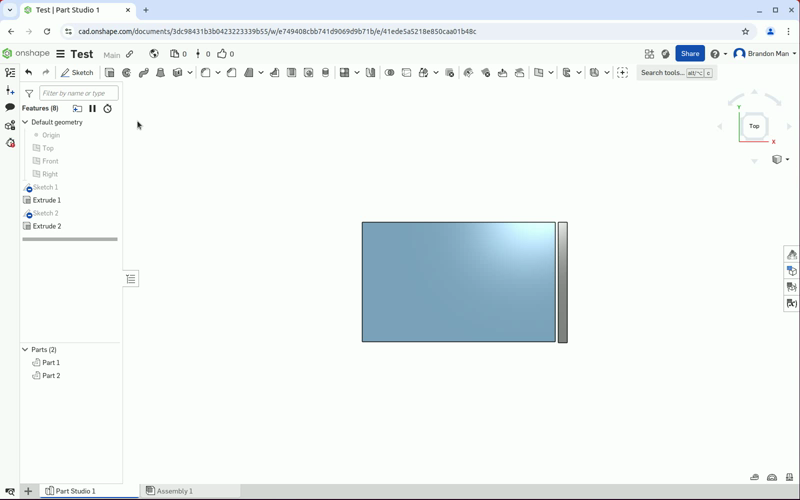
key(shift+h)
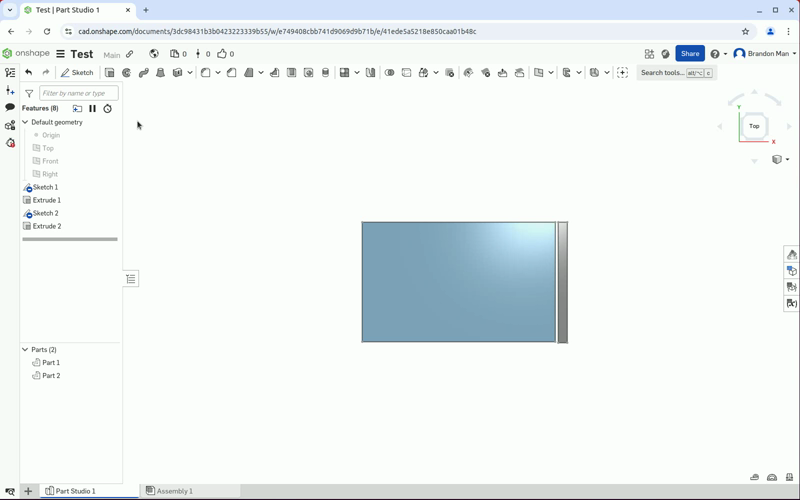
key(shift+h)
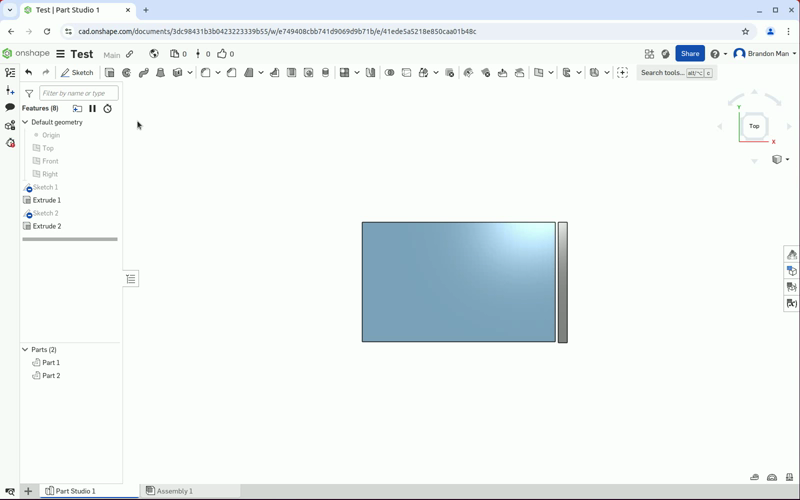
mouse_move(73, 189)
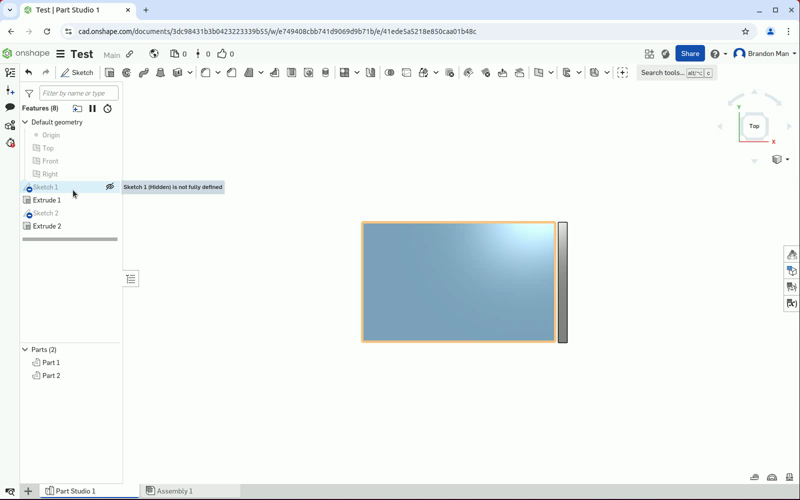
click(73, 189)
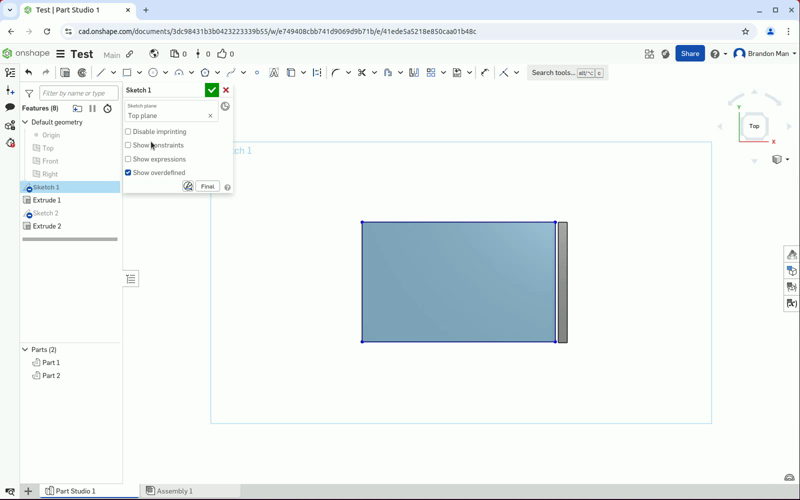
mouse_move(229, 92)
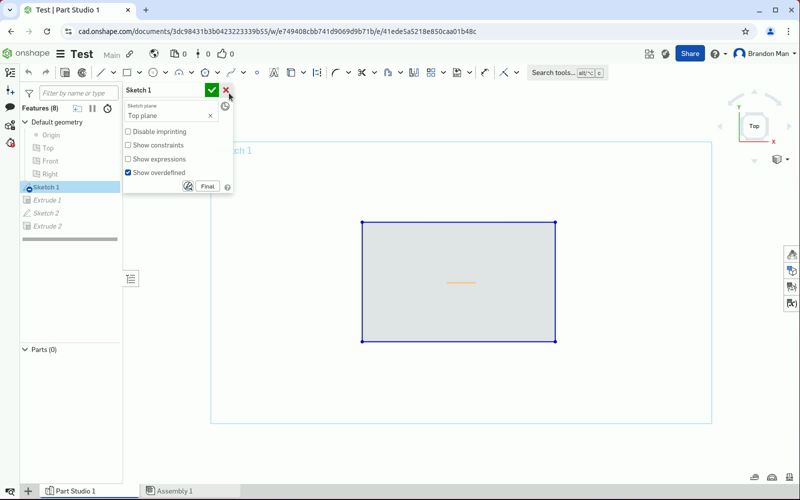
click(229, 92)
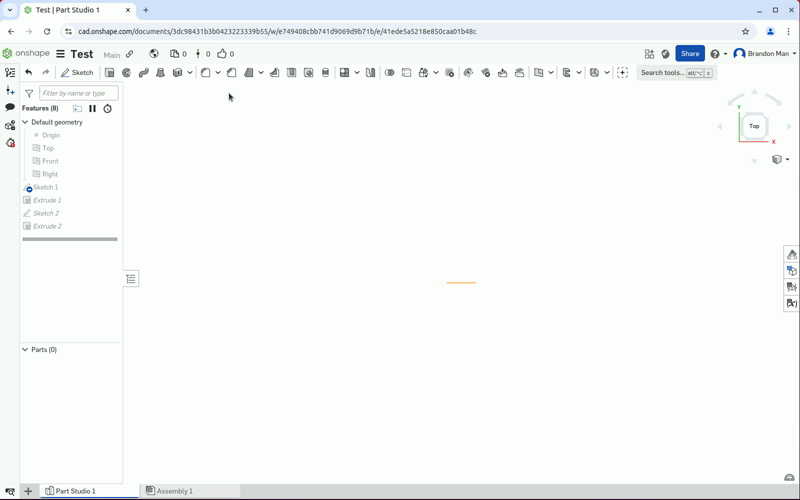
mouse_move(73, 352)
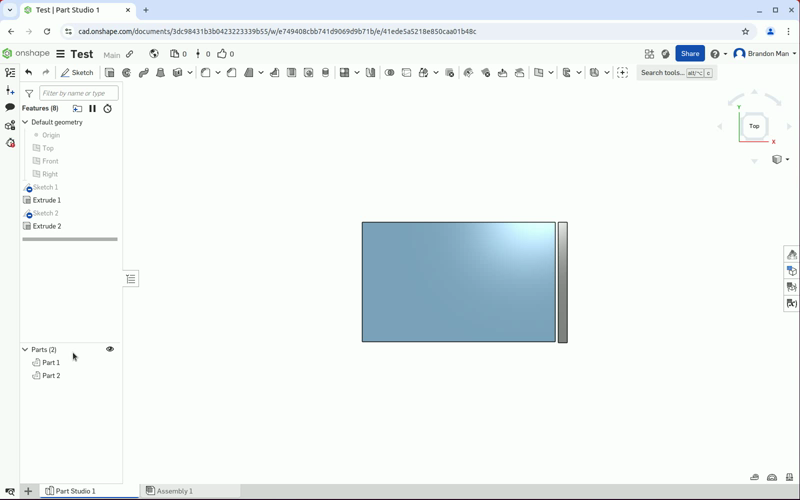
key(y)
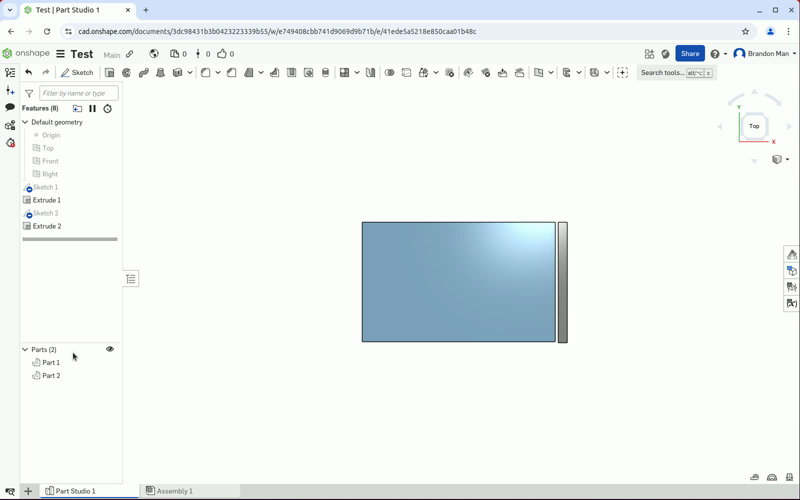
key(shift+p)
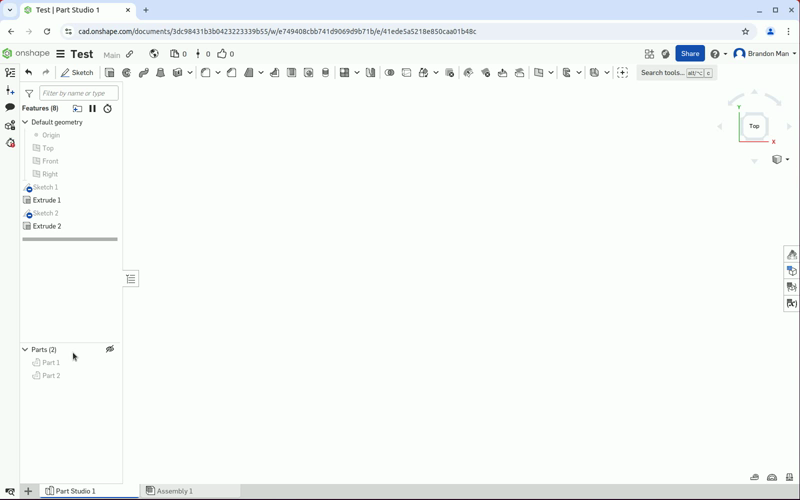
key(space)
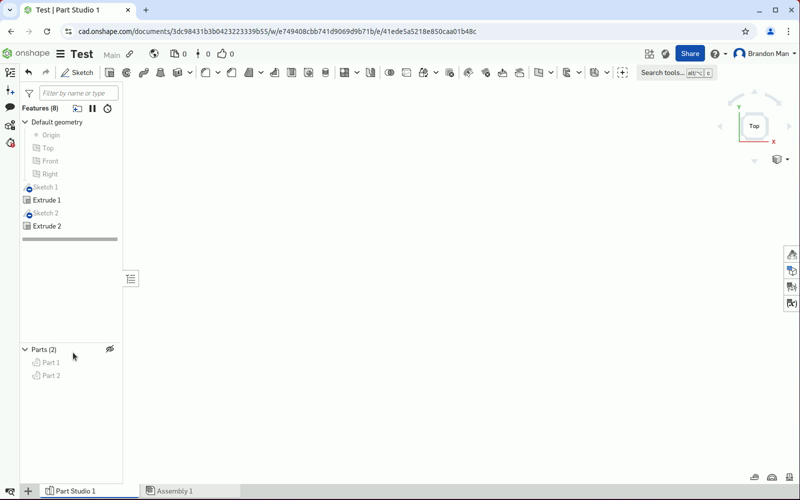
key_down(shift)
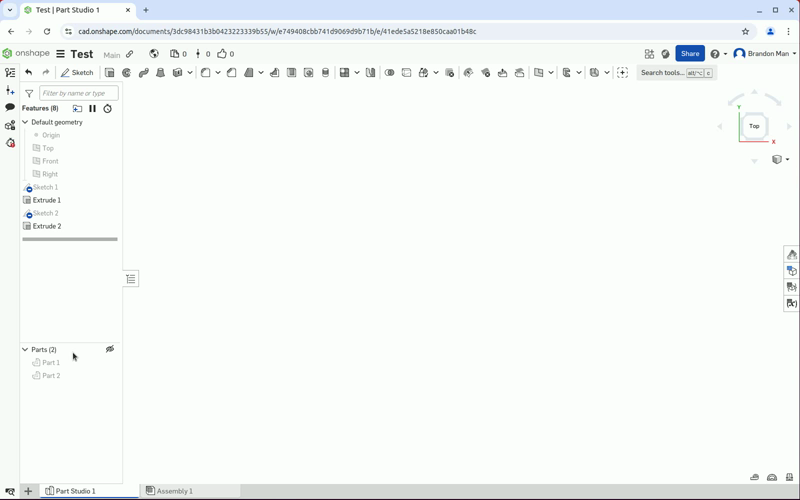
key(up)
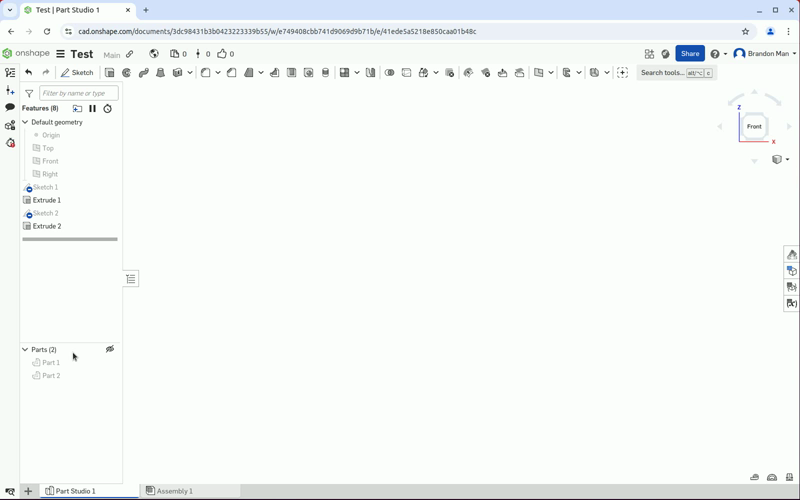
key_up(shift)
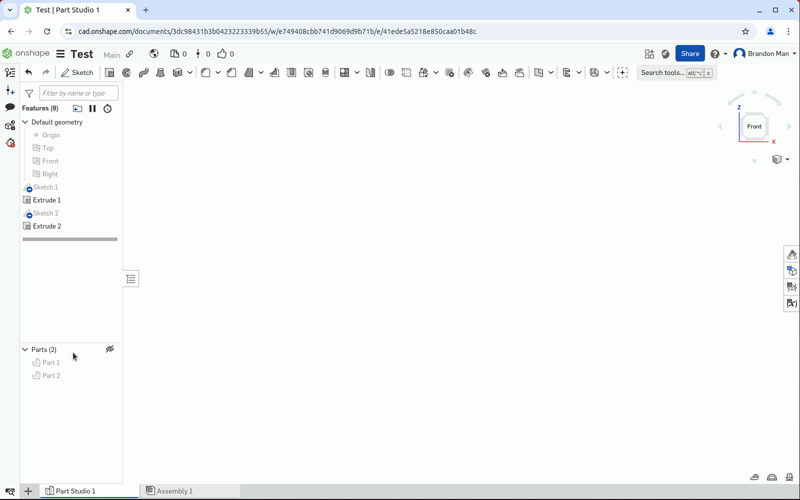
key(space)
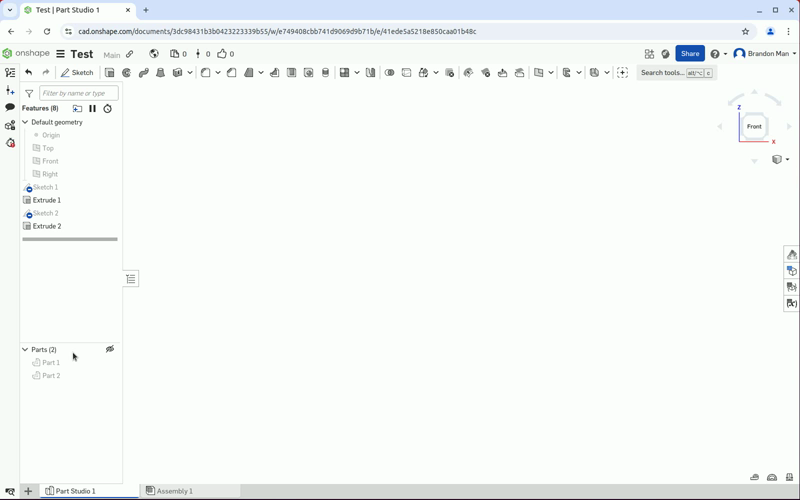
key_down(shift)
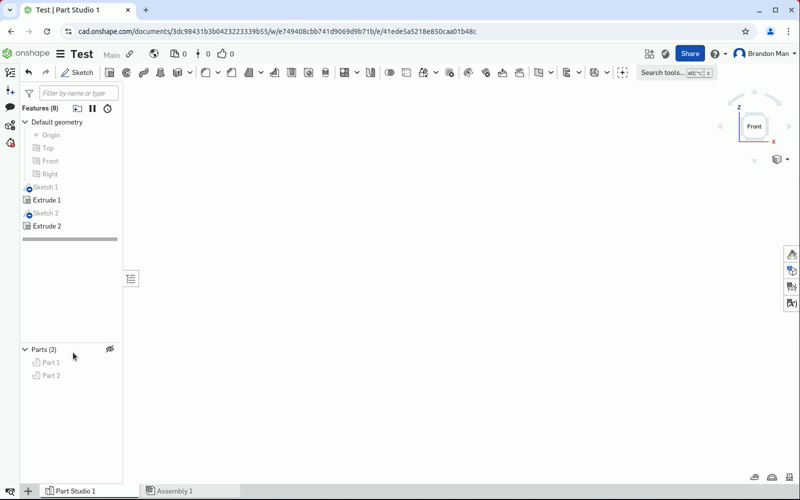
key(left)
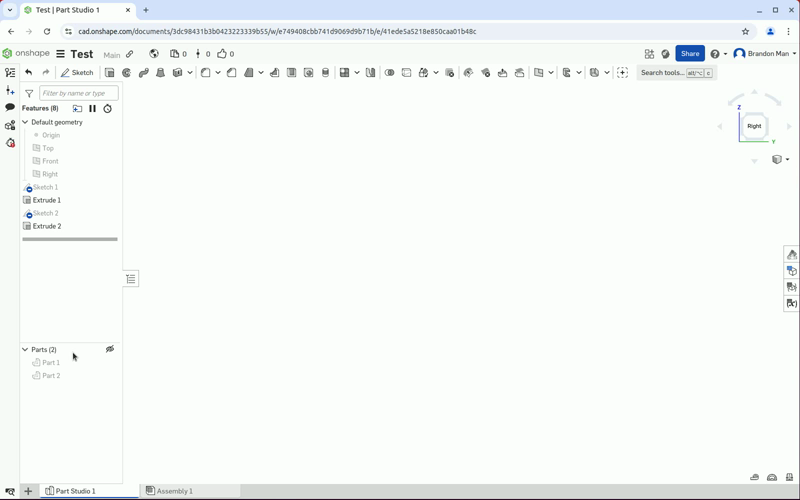
key_up(shift)
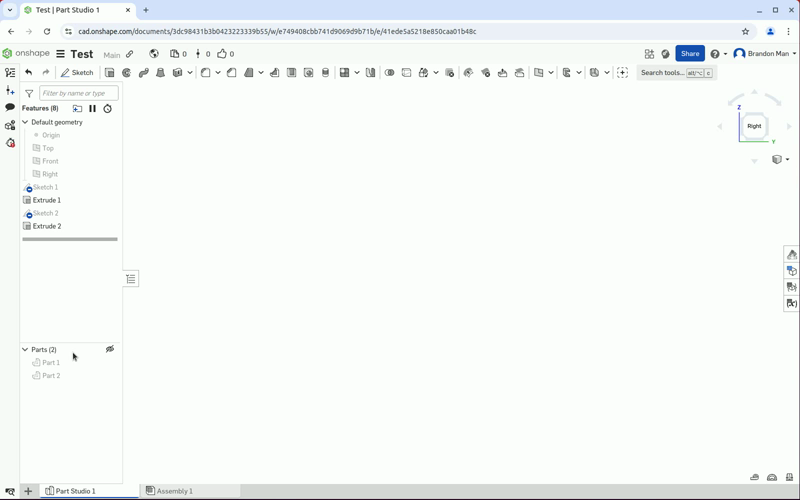
mouse_move(73, 352)
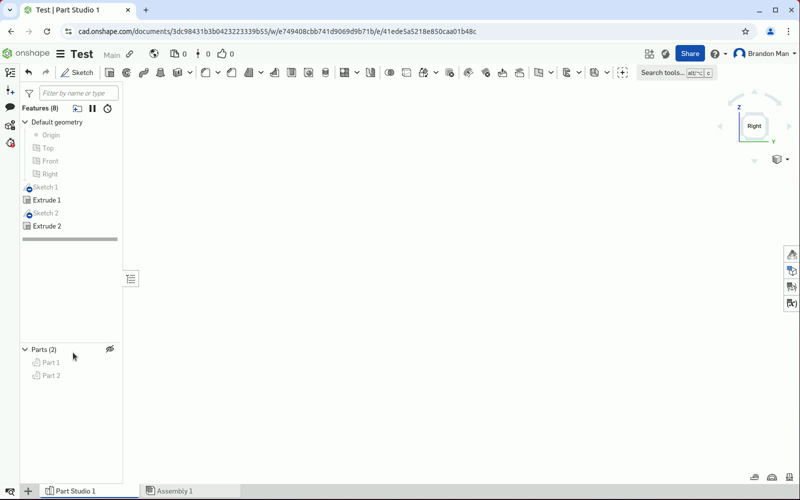
key(shift+y)
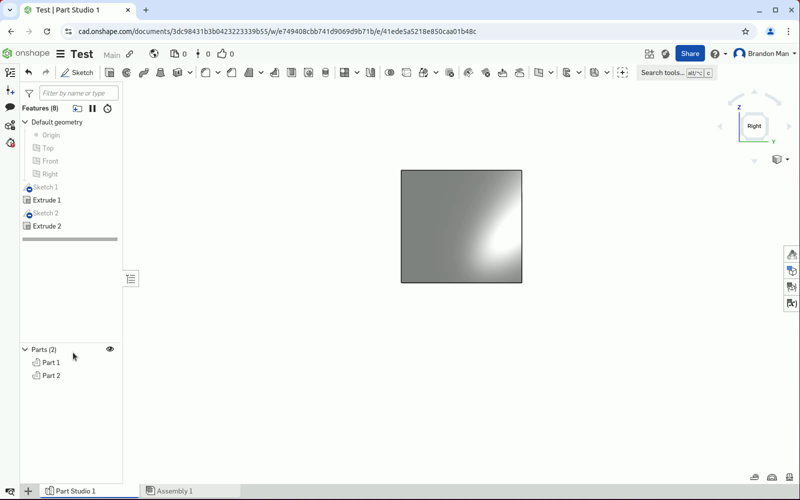
mouse_move(541, 75)
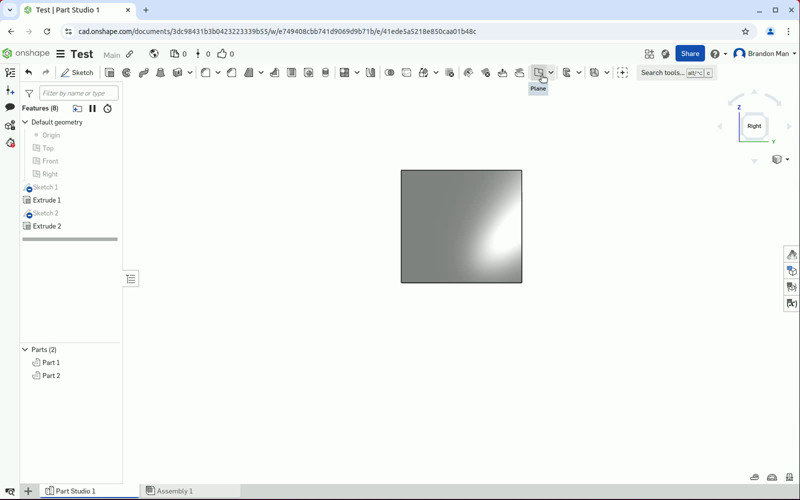
click(541, 75)
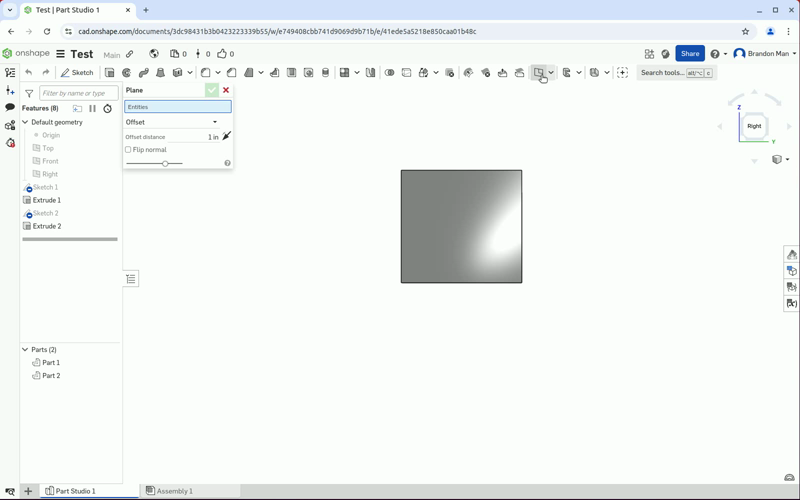
mouse_move(73, 176)
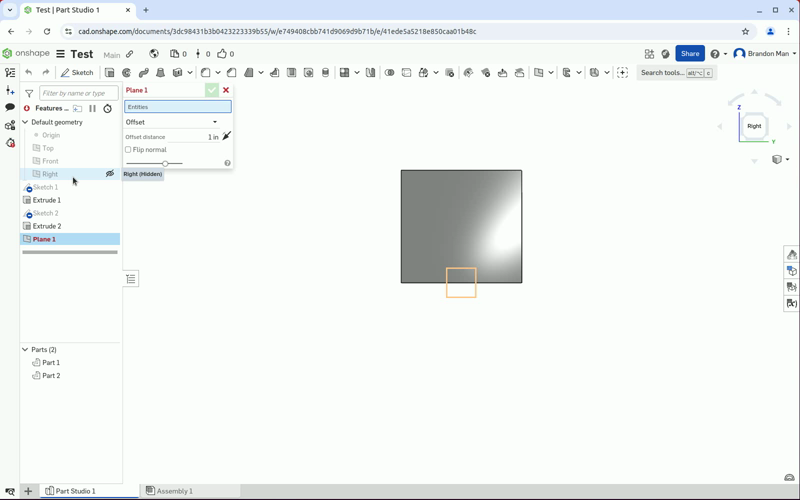
click(73, 176)
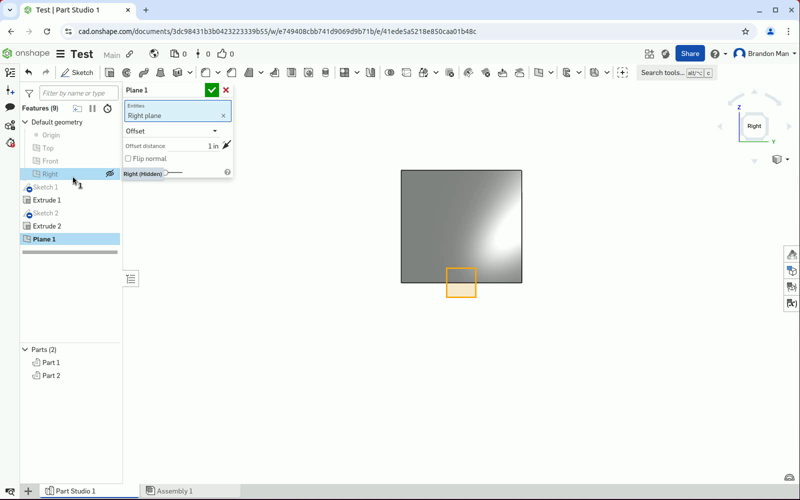
key(tab, 2)
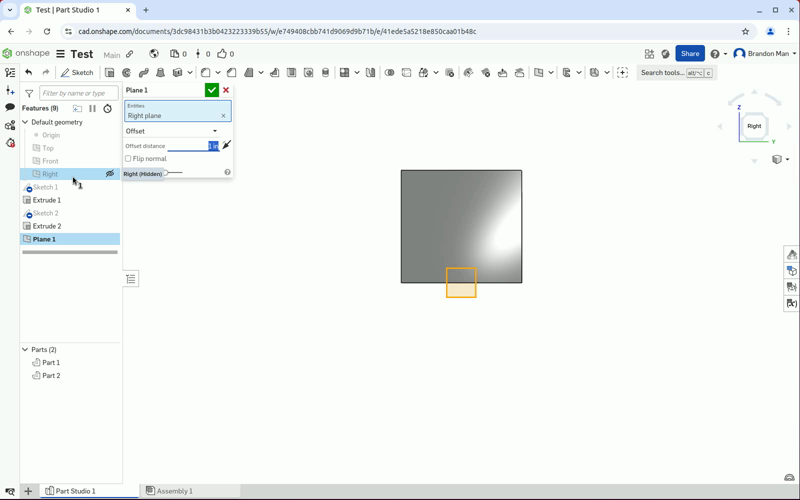
text(20.212)
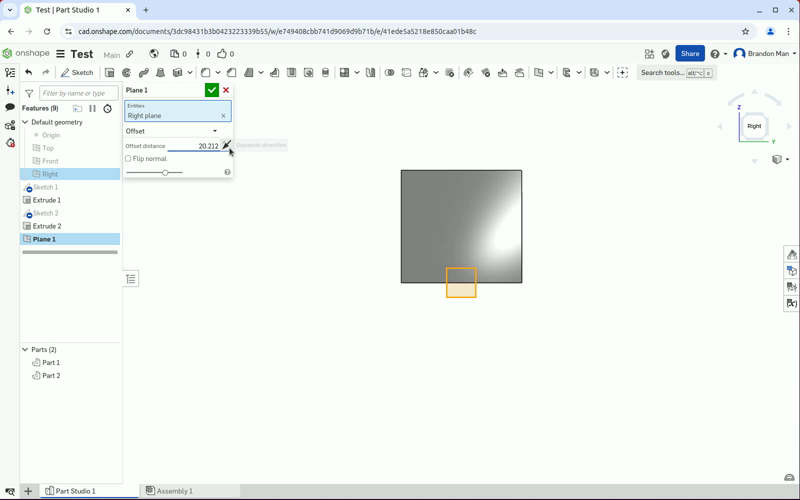
mouse_move(229, 147)
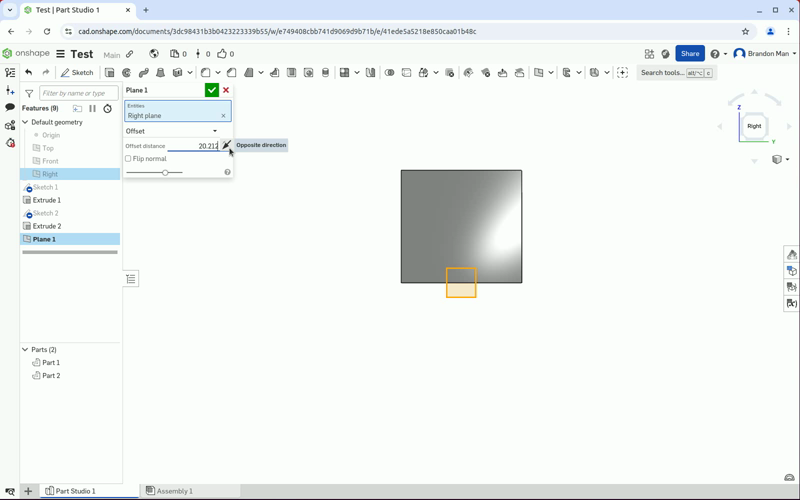
click(229, 147)
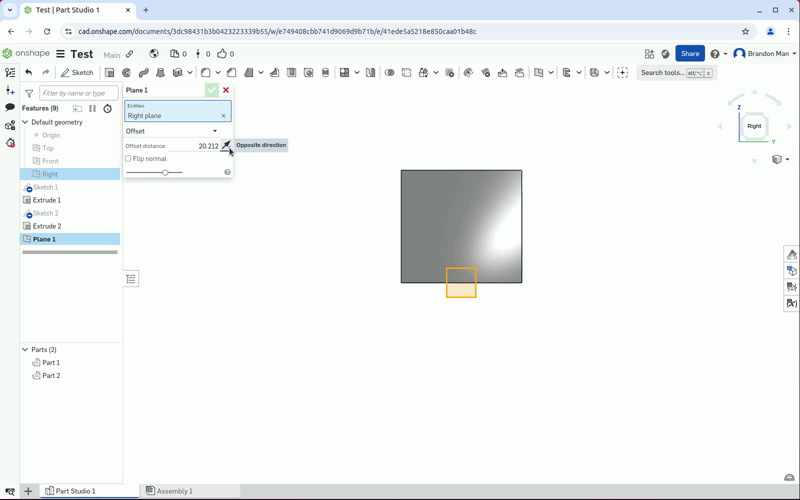
key(enter, 2)
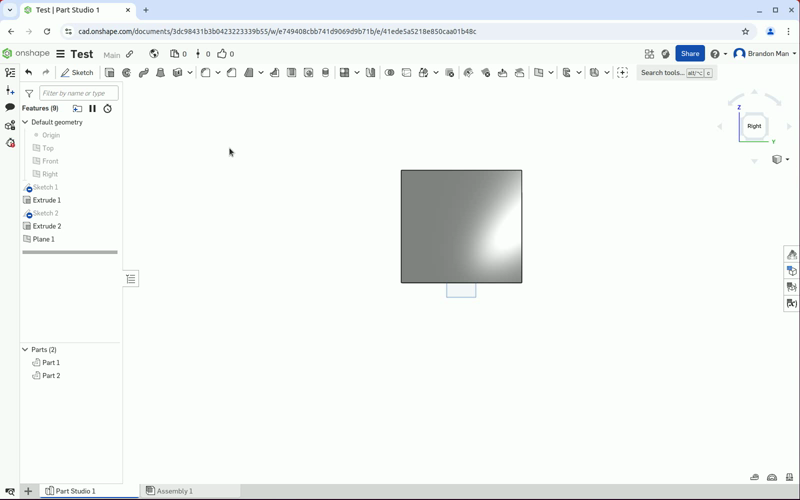
key(shift+s)
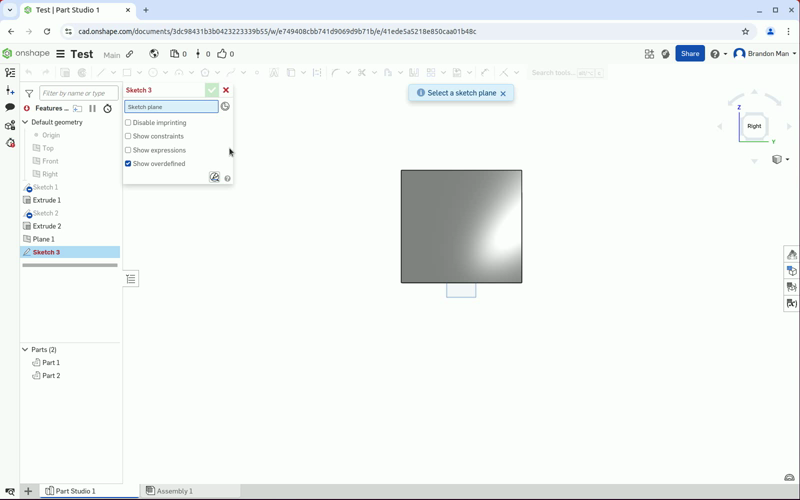
mouse_move(73, 241)
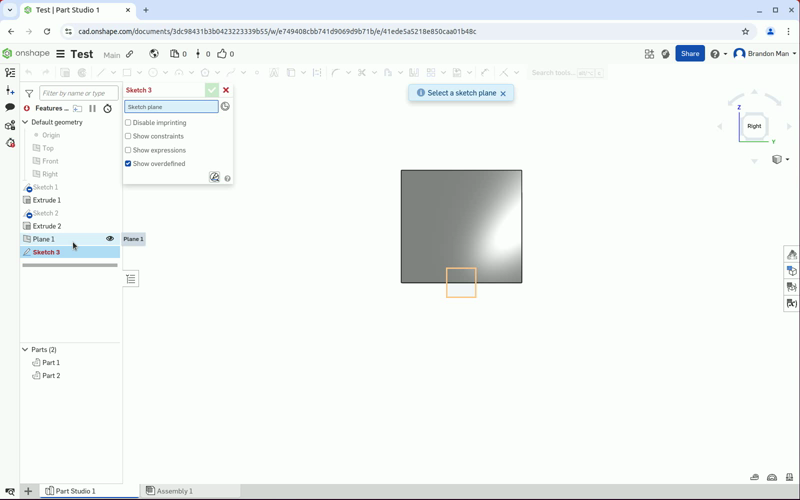
click(73, 241)
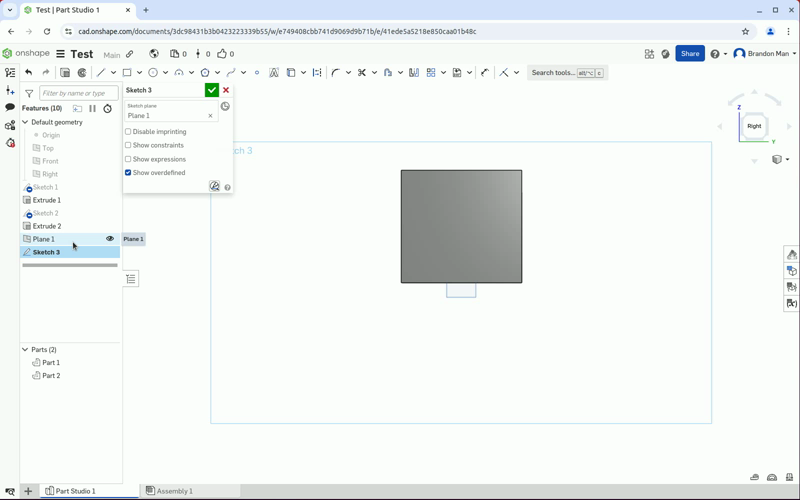
mouse_move(73, 352)
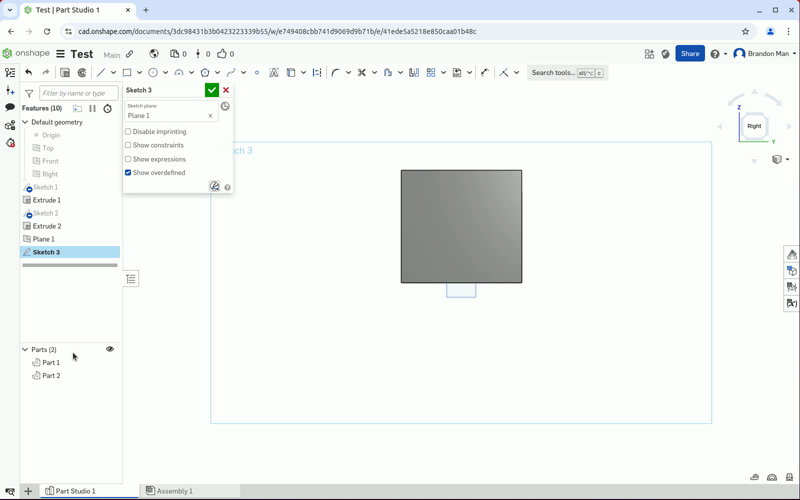
key(y)
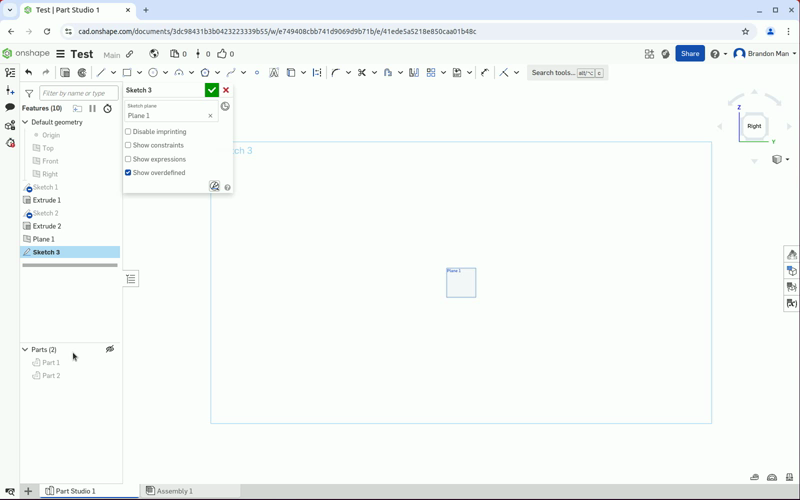
key(l)
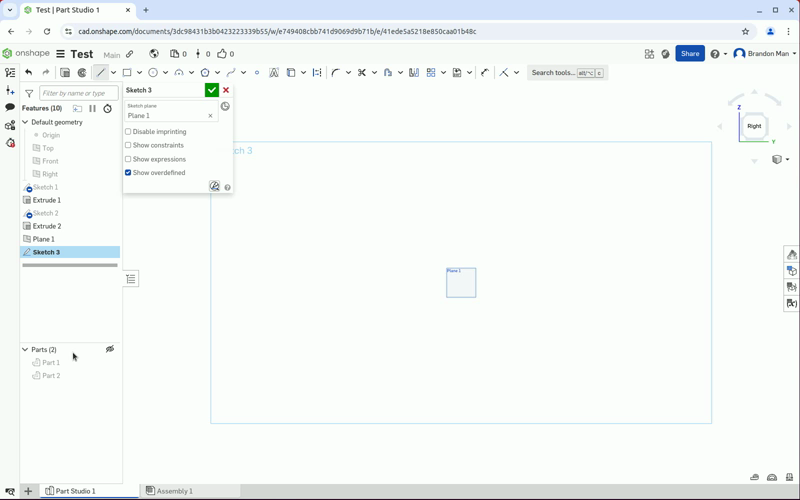
key_down(shift)
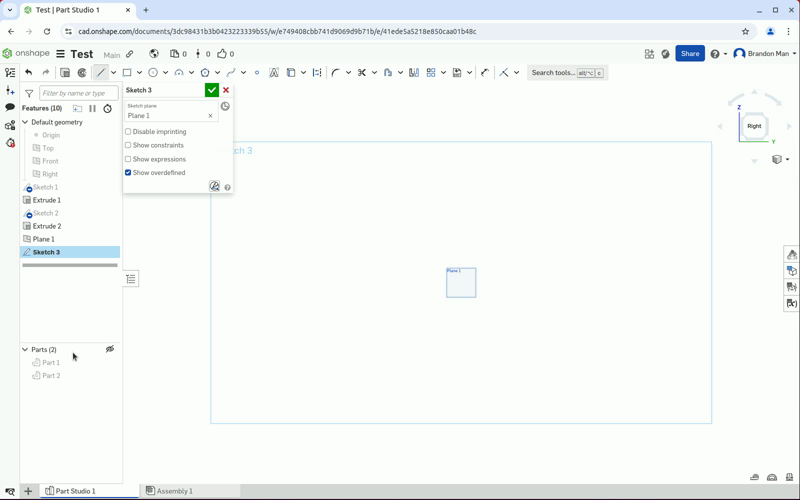
mouse_move(401, 170)
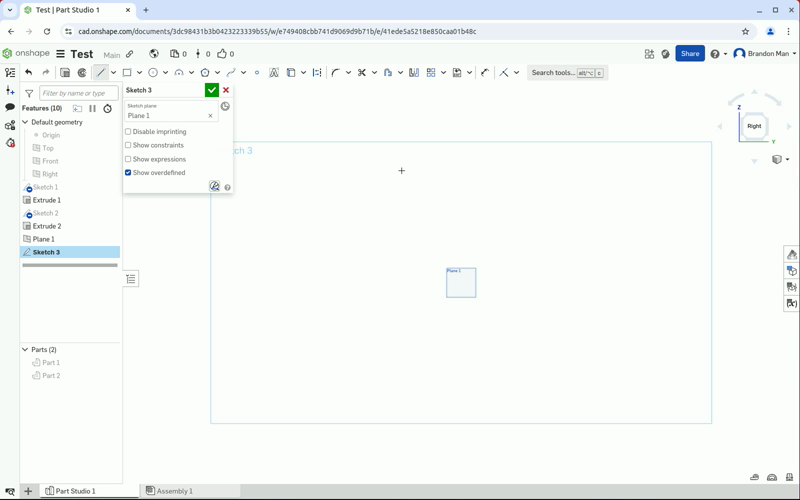
click(401, 170)
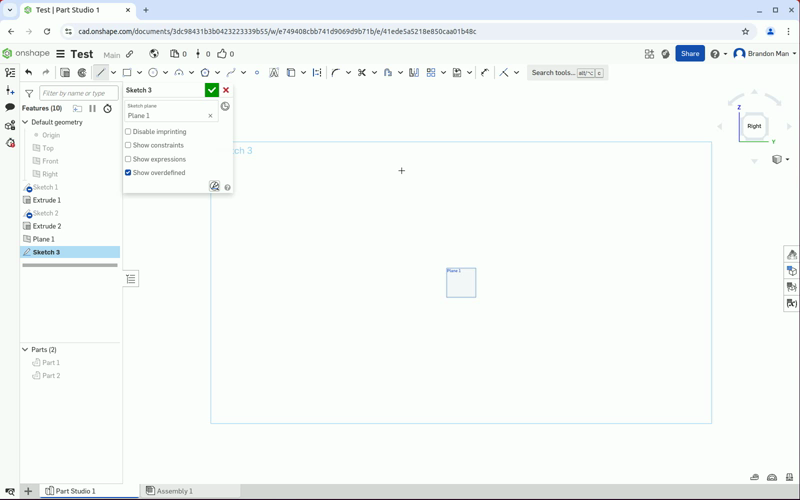
key_up(shift)
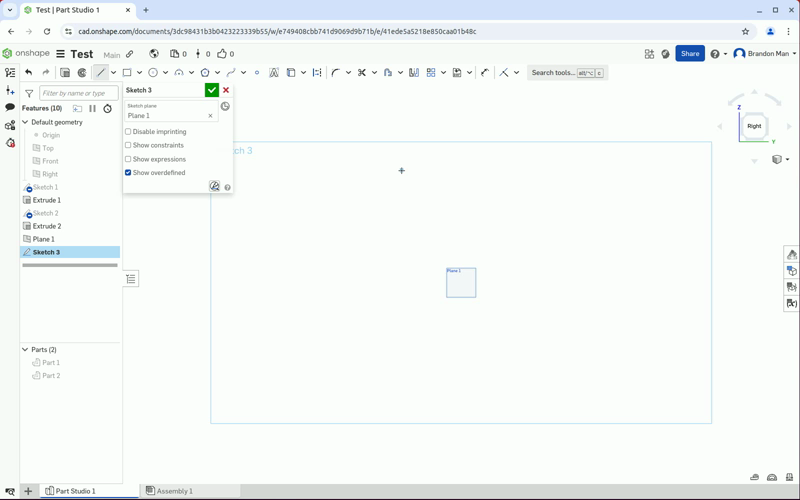
key_down(shift)
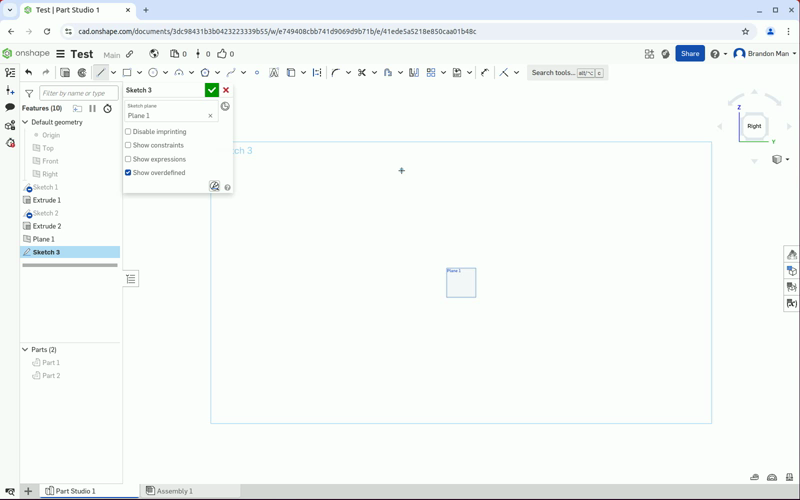
mouse_move(431, 170)
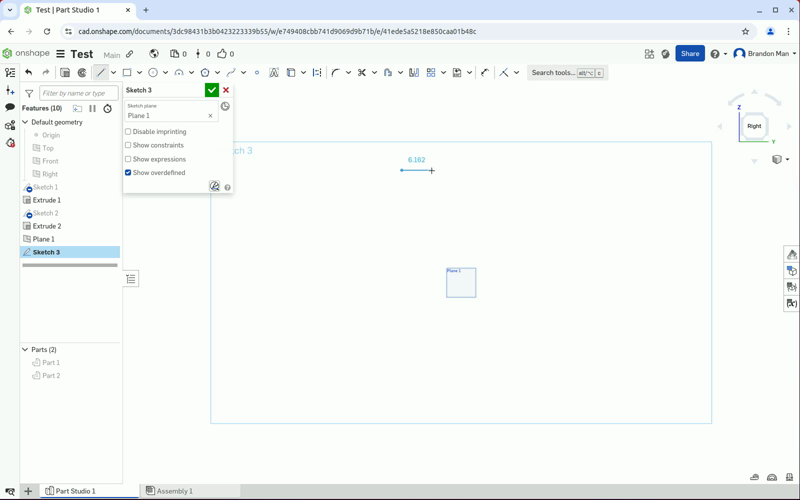
mouse_move(426, 193)
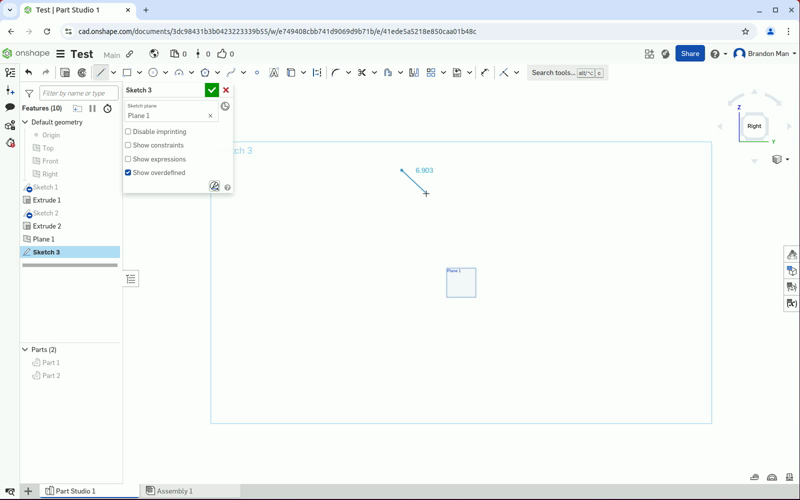
click(426, 193)
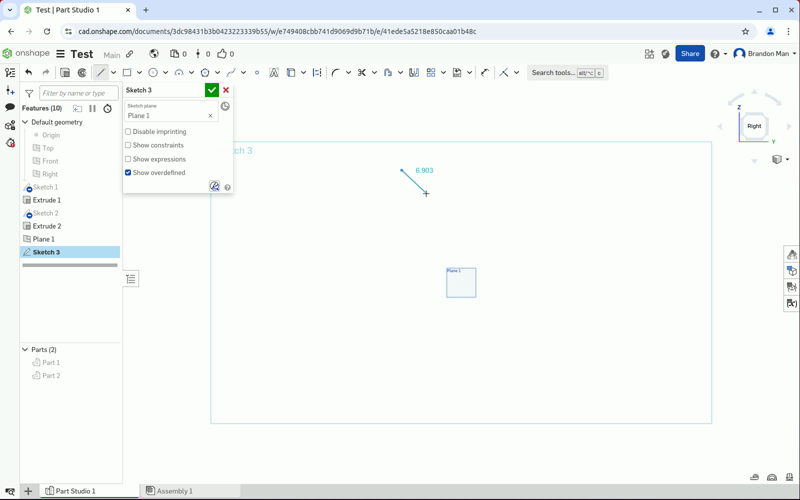
key_up(shift)
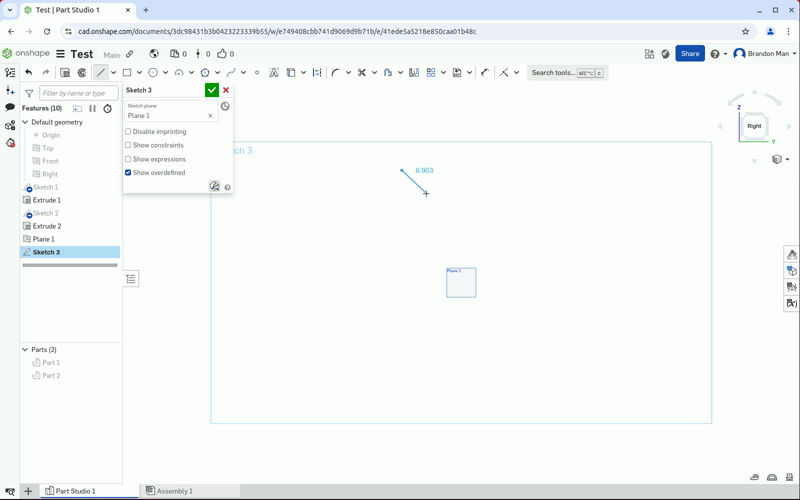
key_down(shift)
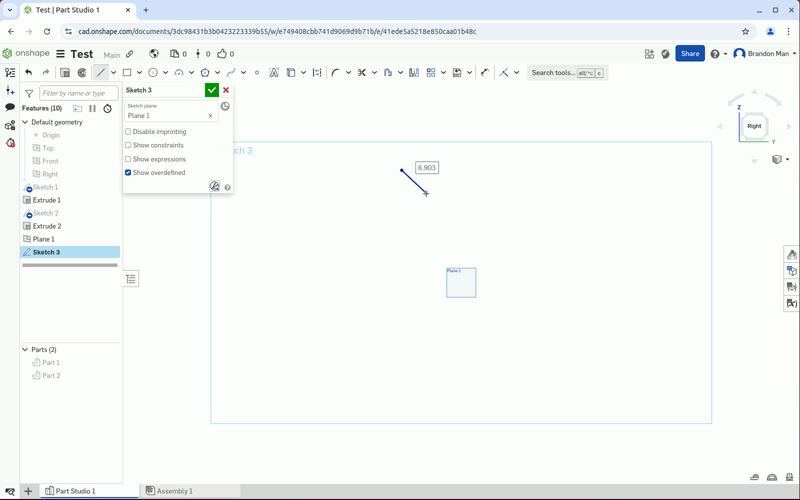
mouse_move(522, 193)
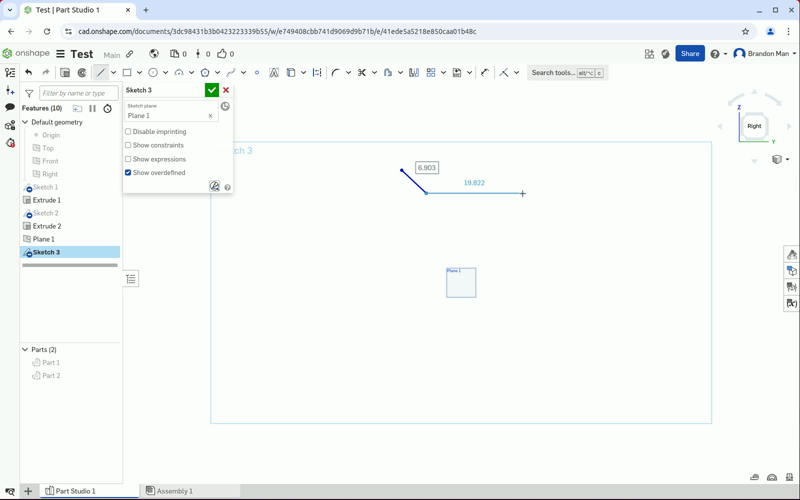
click(522, 193)
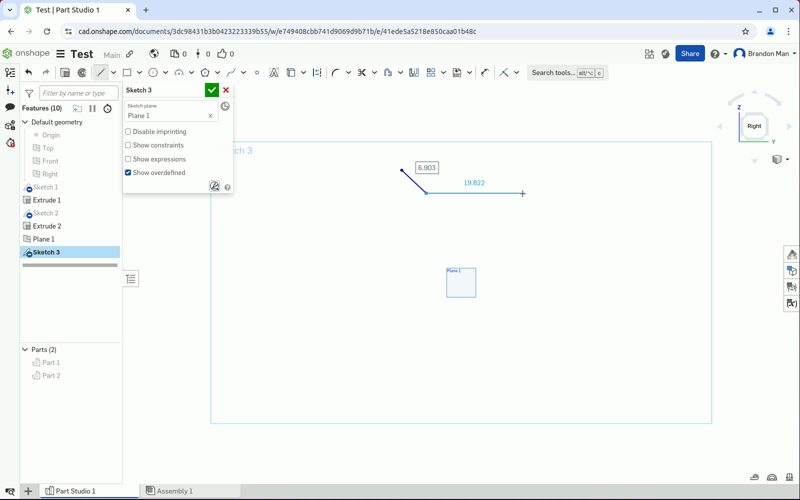
key_up(shift)
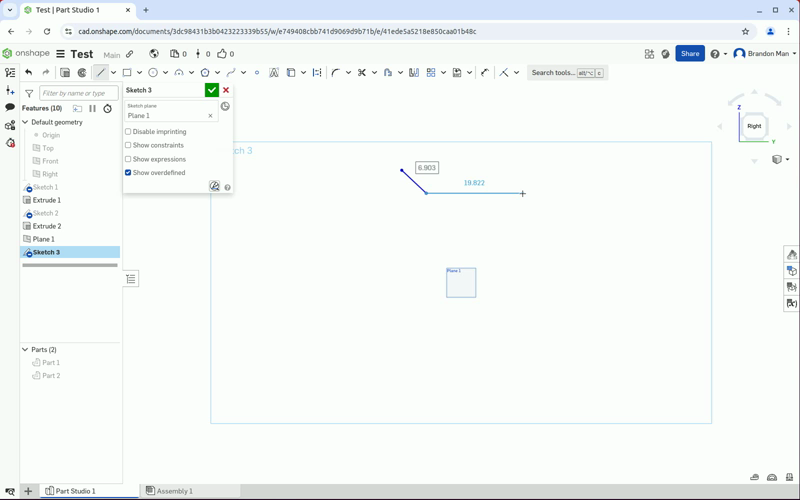
key_down(shift)
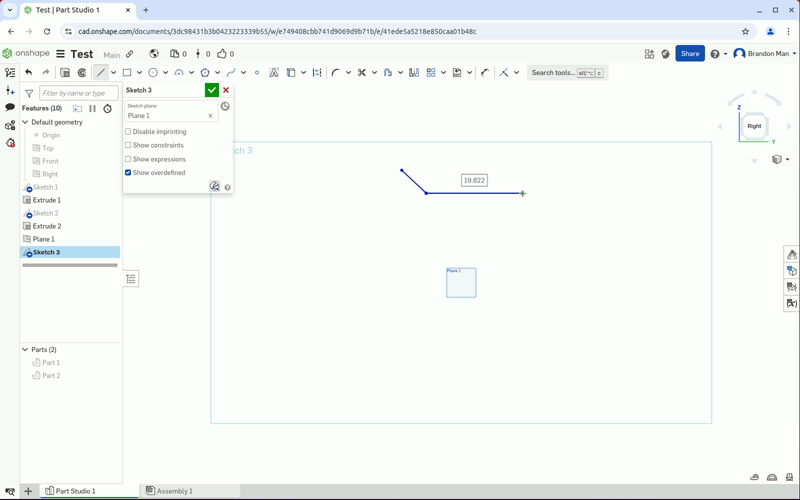
mouse_move(522, 283)
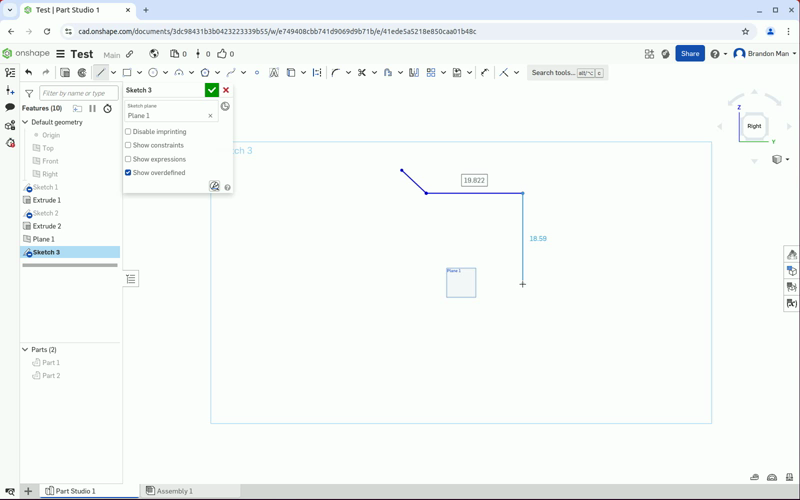
click(522, 283)
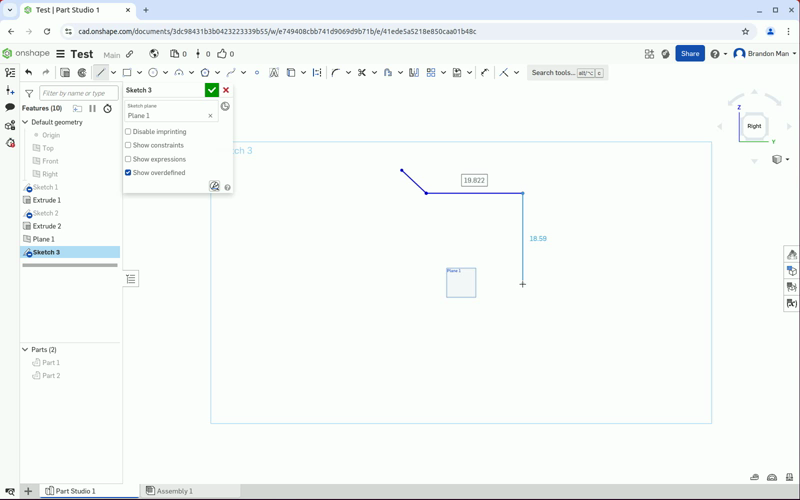
key_up(shift)
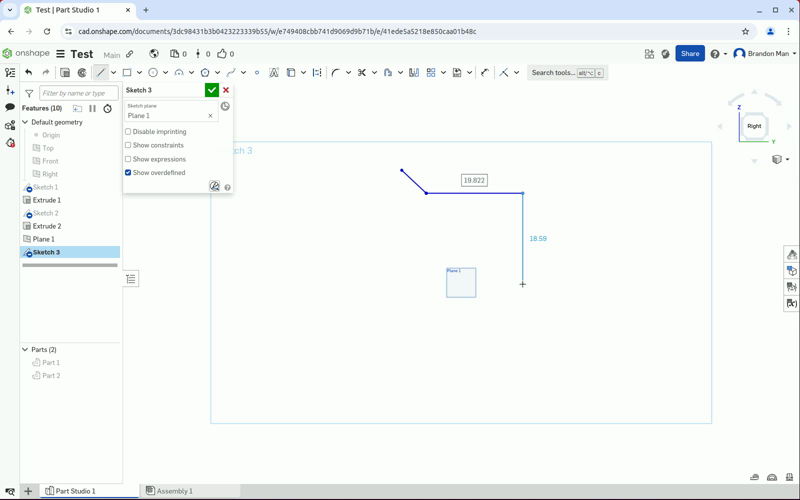
key_down(shift)
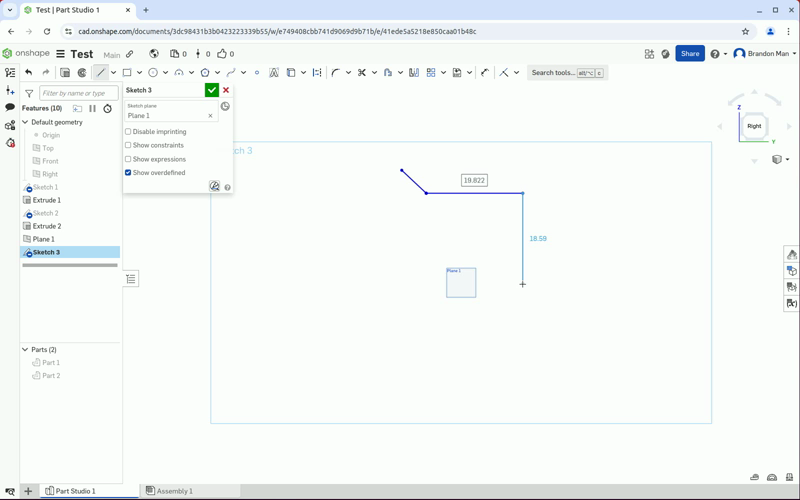
mouse_move(522, 170)
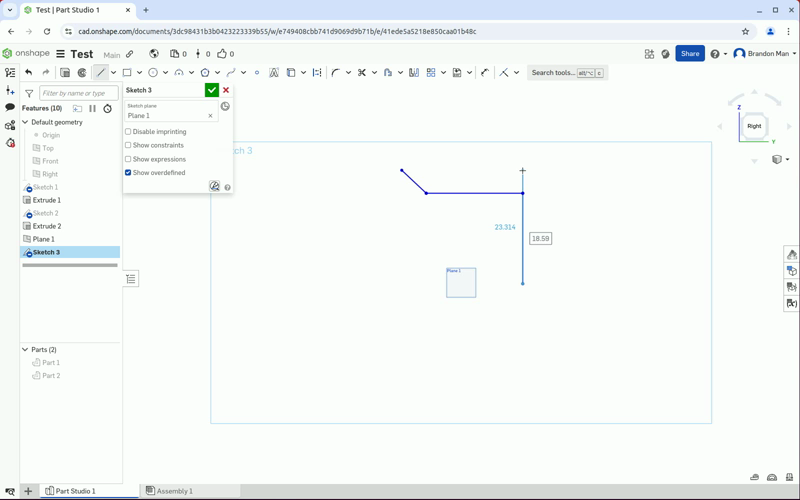
click(522, 170)
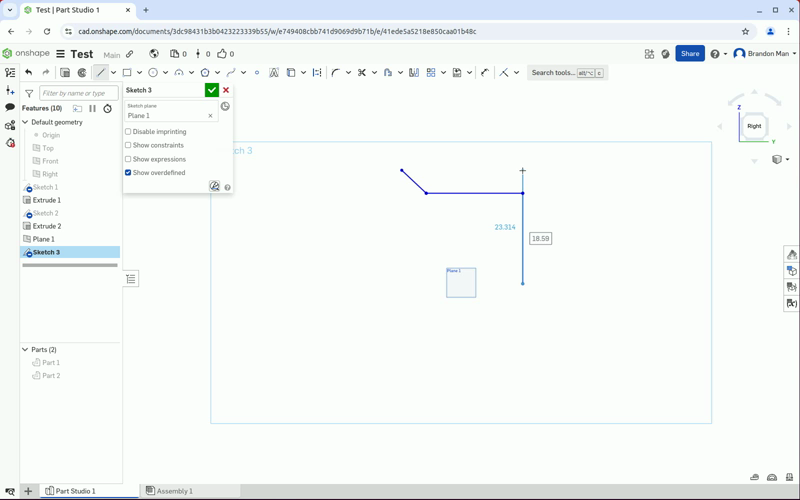
key_up(shift)
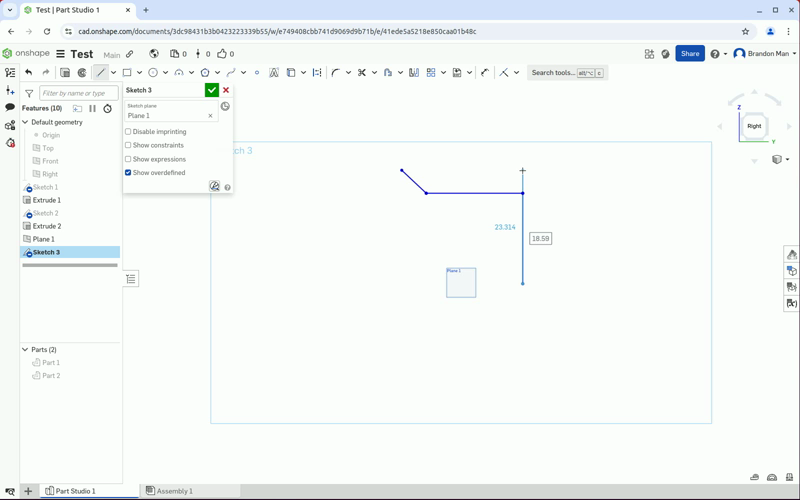
key_down(shift)
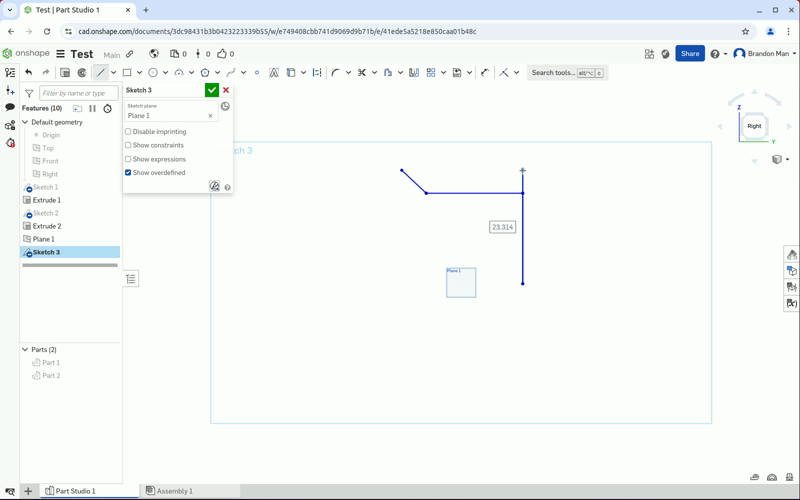
mouse_move(401, 170)
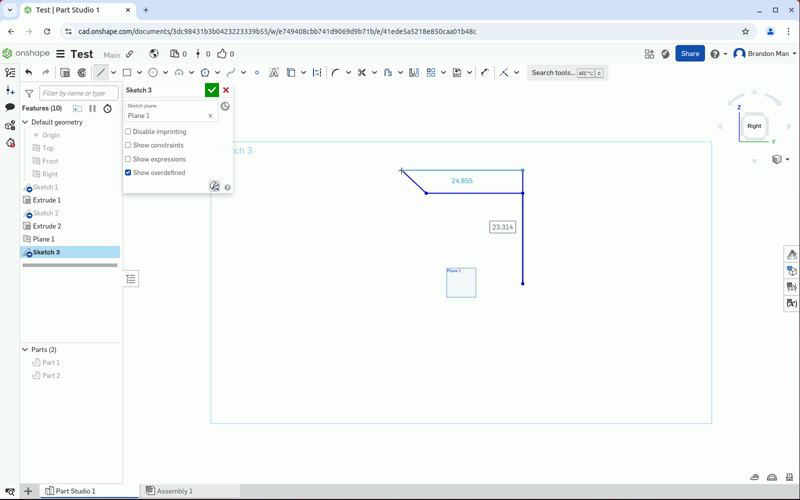
key_up(shift)
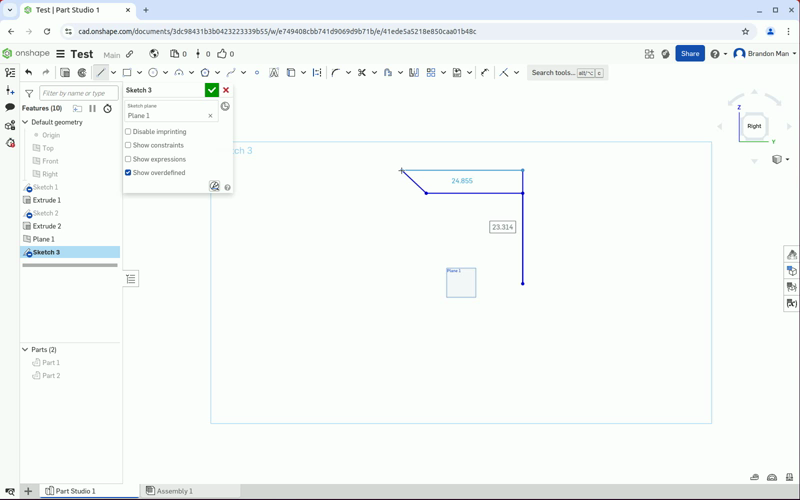
click(401, 170)
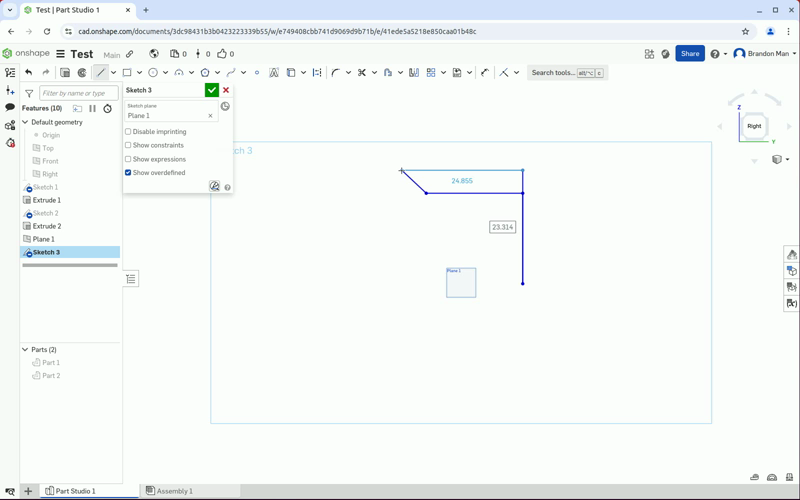
key(esc)
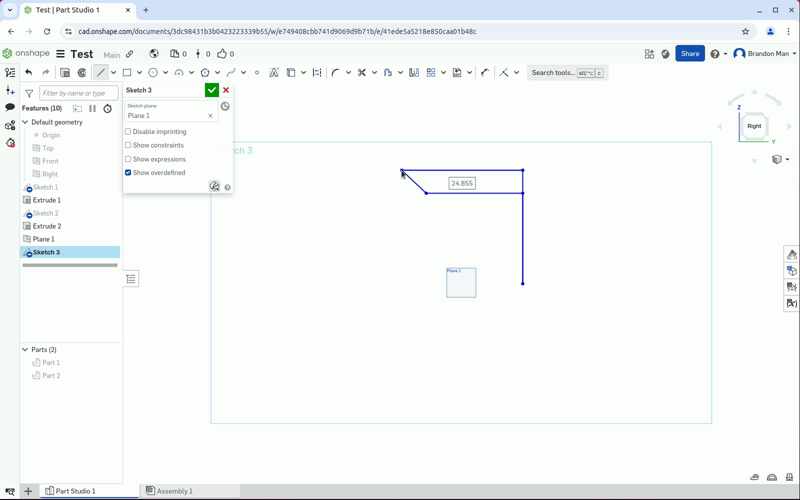
mouse_move(507, 173)
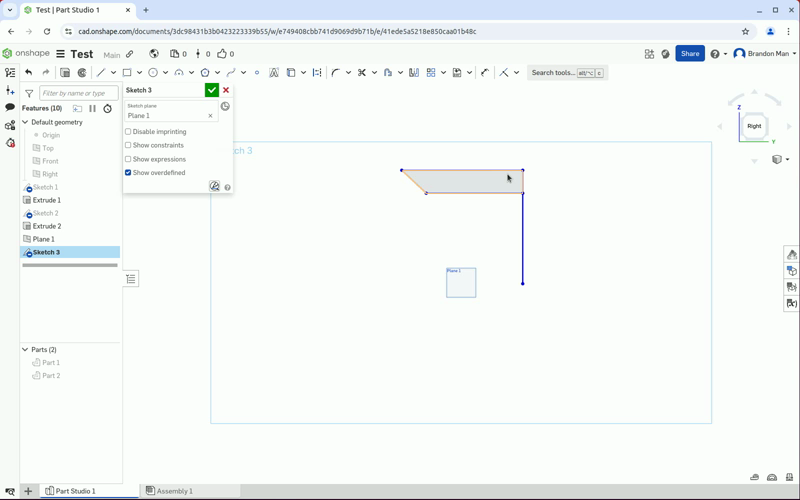
scroll(6)
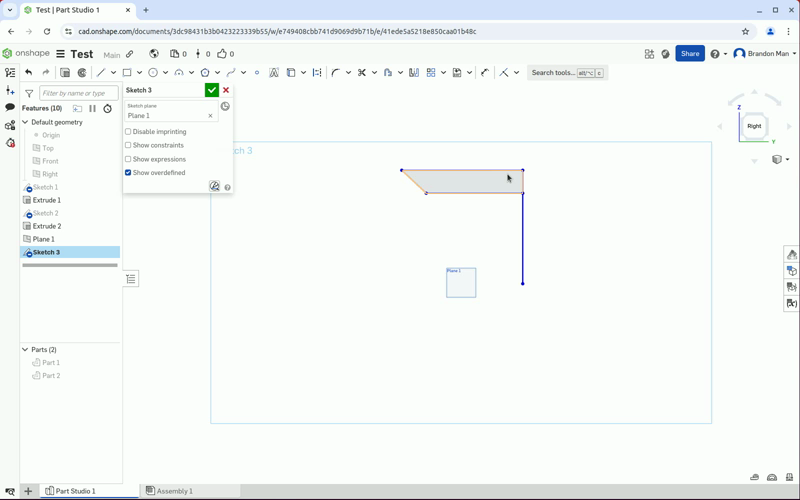
scroll(6)
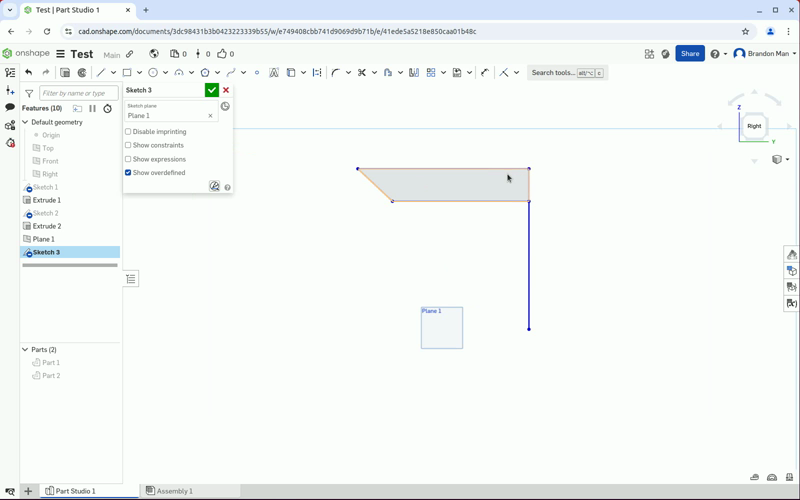
scroll(6)
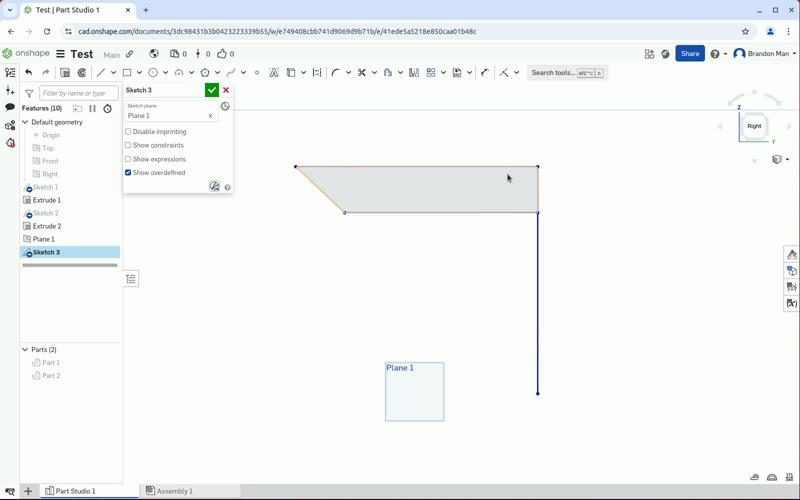
scroll(6)
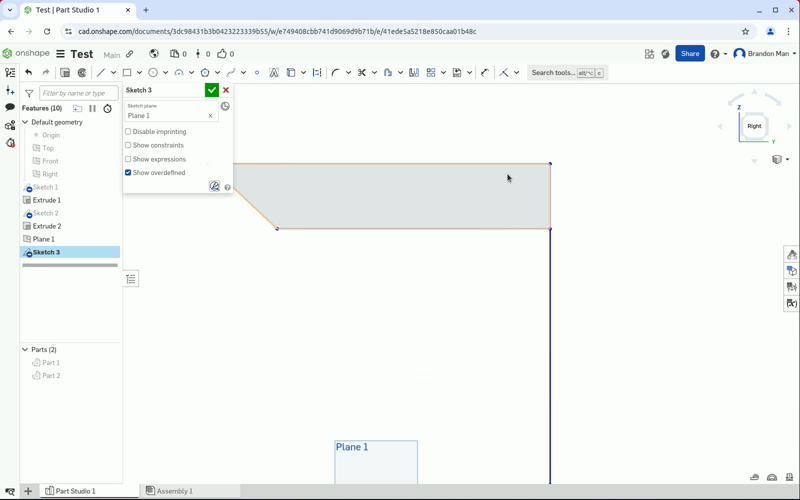
scroll(6)
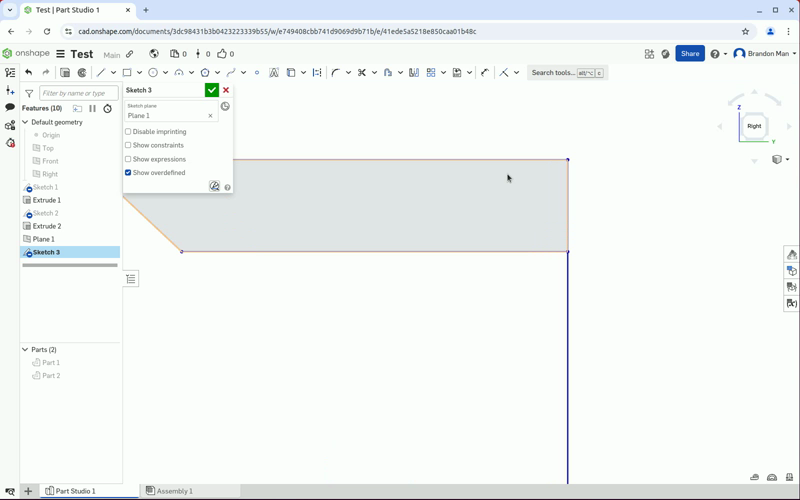
scroll(6)
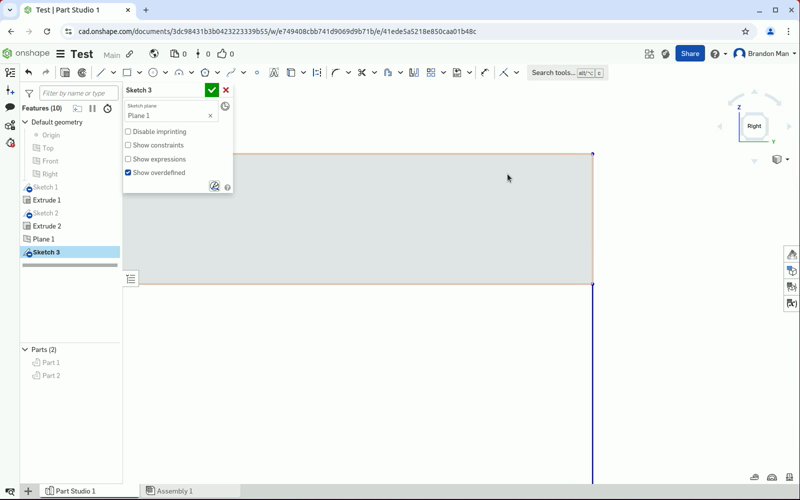
scroll(6)
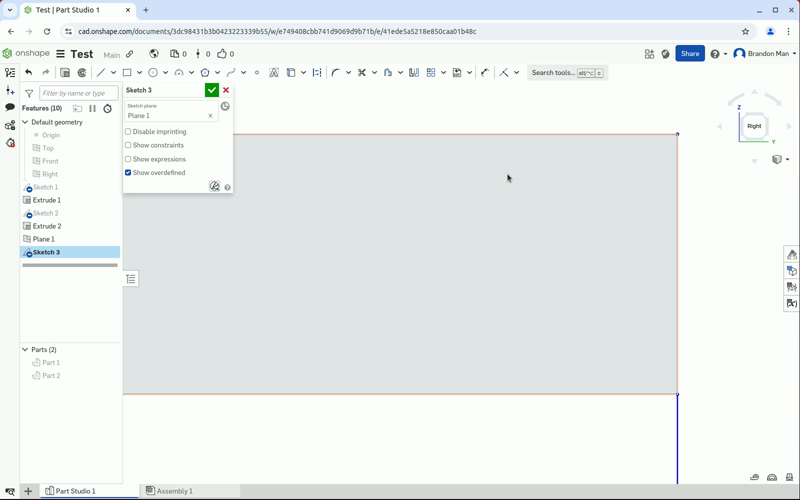
click(507, 173)
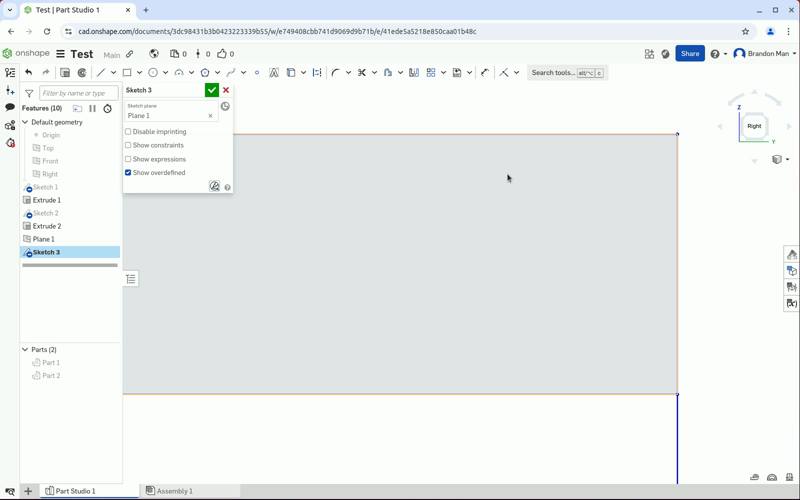
scroll(-6)
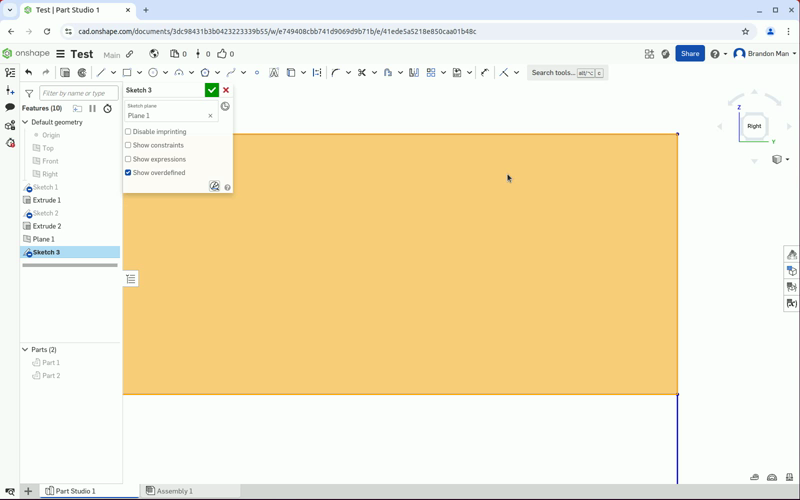
scroll(-6)
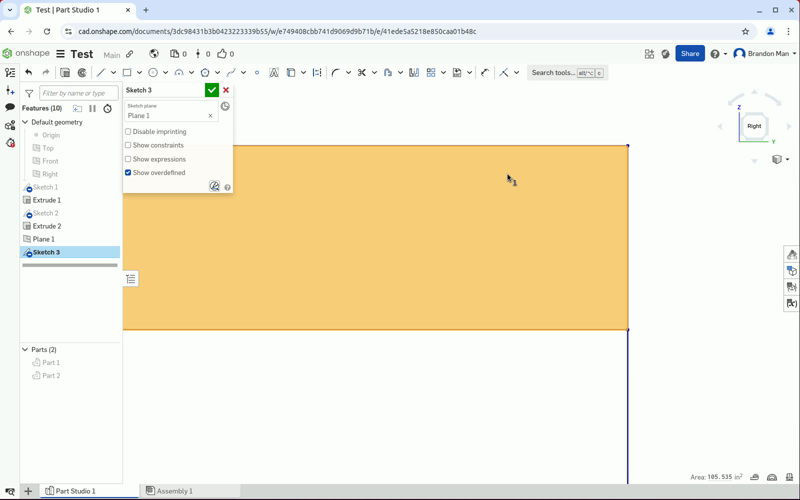
scroll(-6)
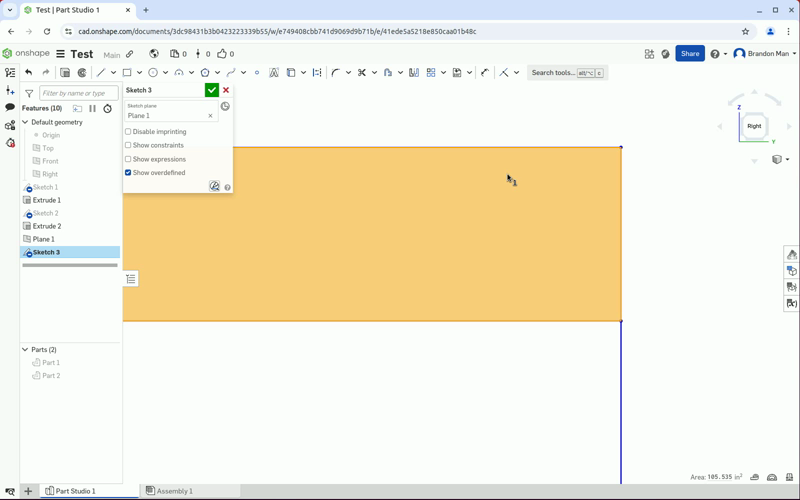
scroll(-6)
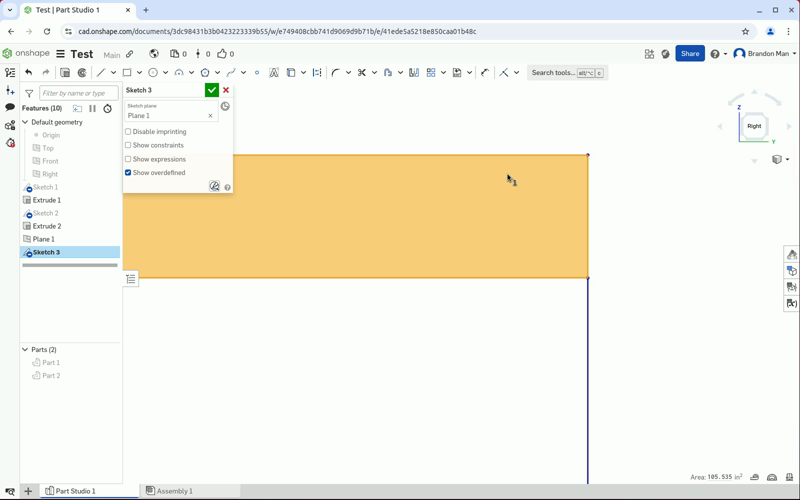
scroll(-6)
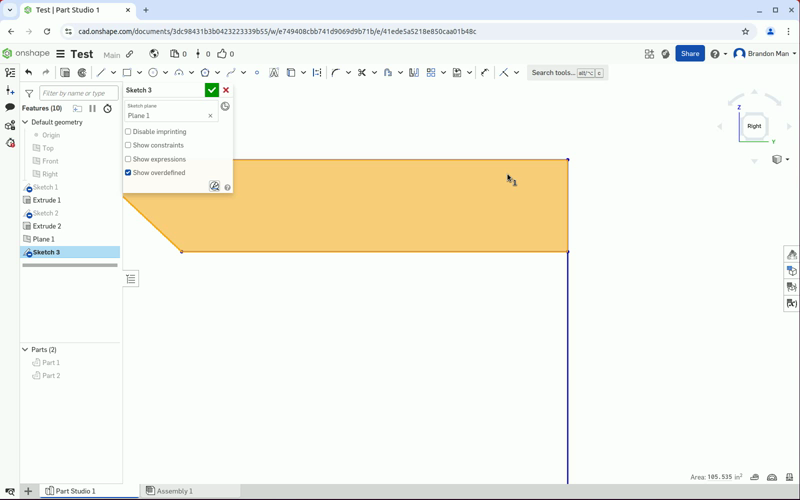
scroll(-6)
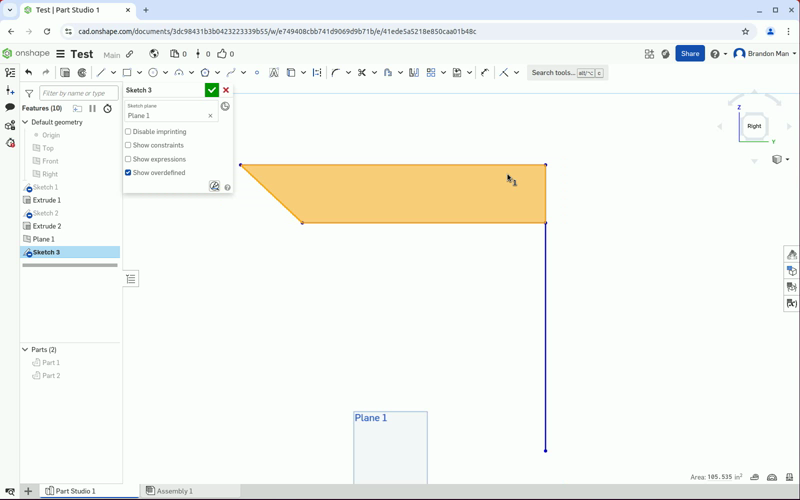
scroll(-6)
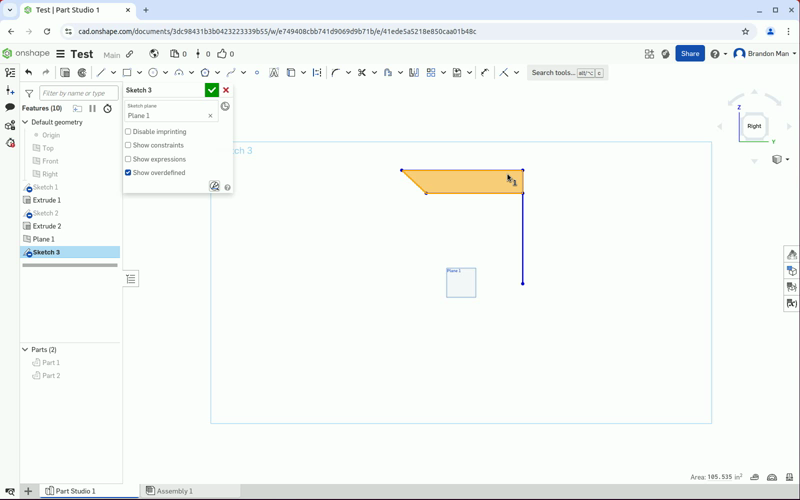
mouse_move(73, 352)
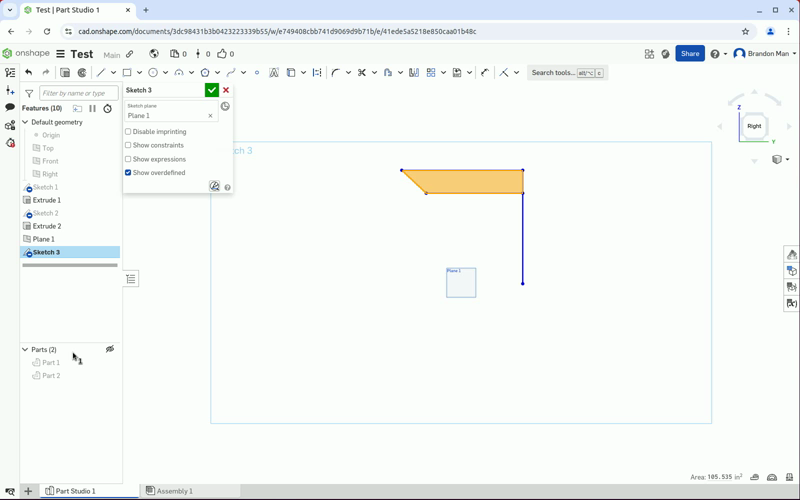
key(shift+y)
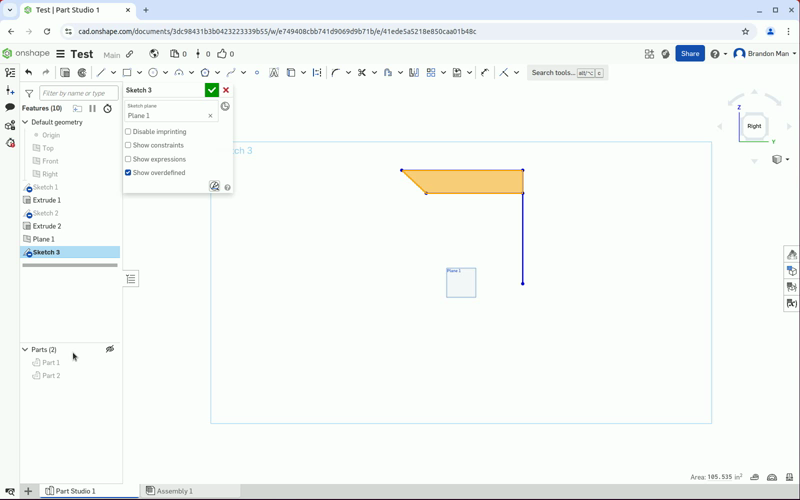
key(shift+e)
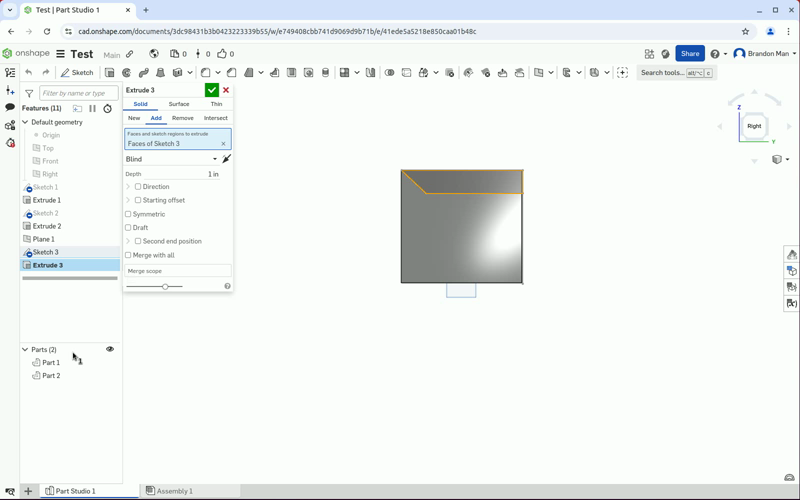
mouse_move(143, 106)
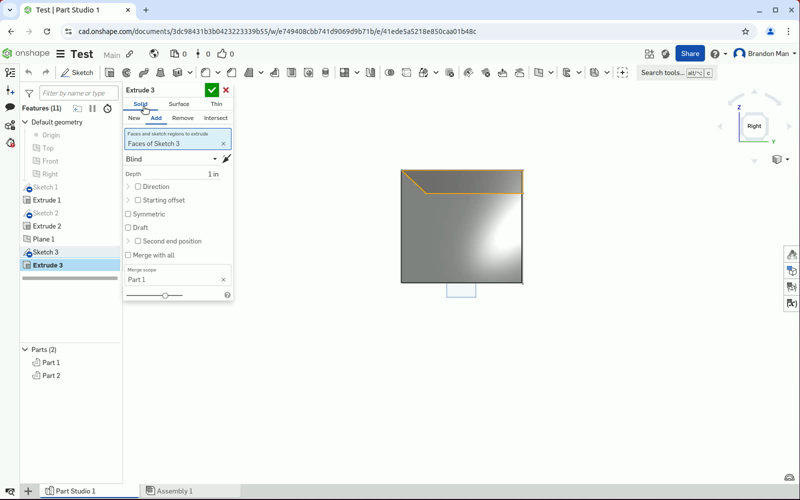
click(143, 106)
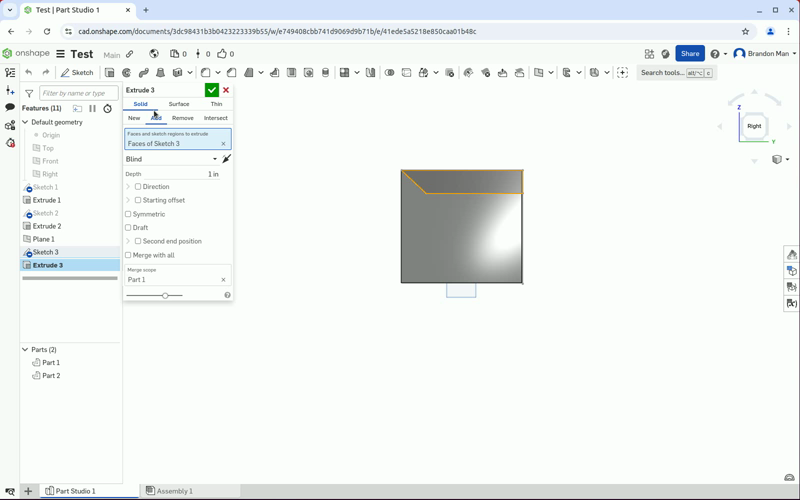
mouse_move(186, 120)
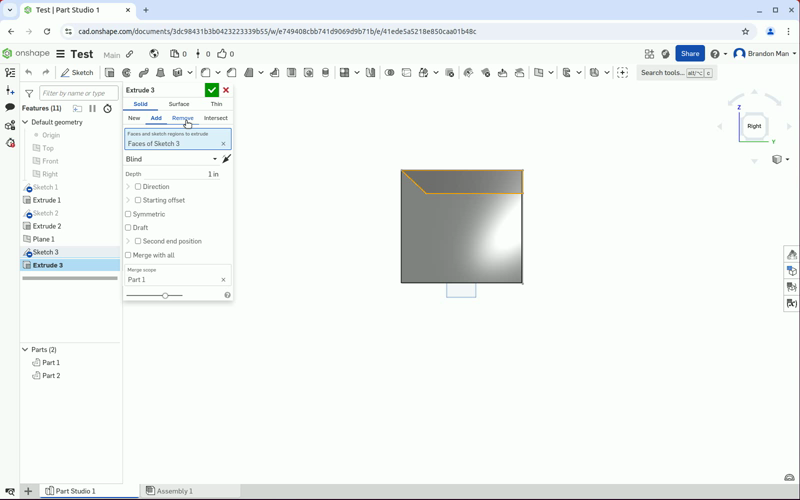
click(186, 120)
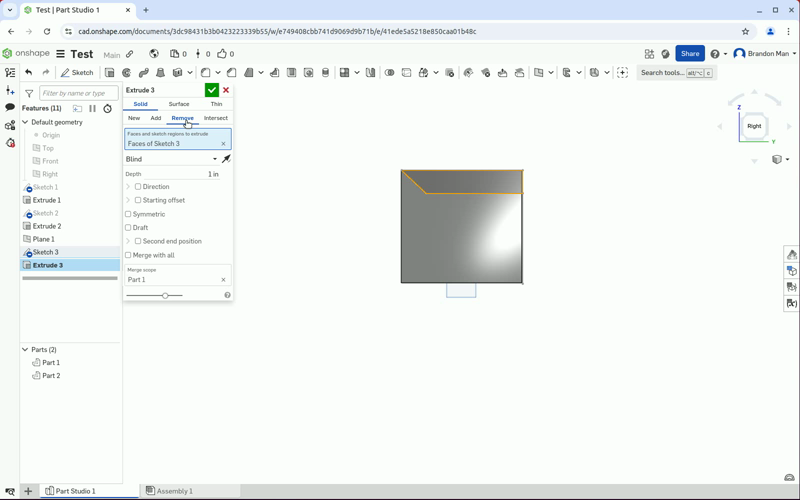
key(tab, 4)
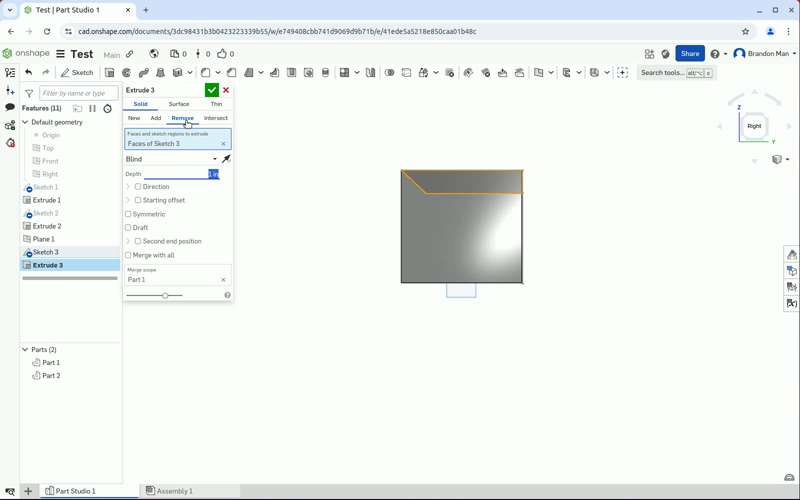
text(30.811)
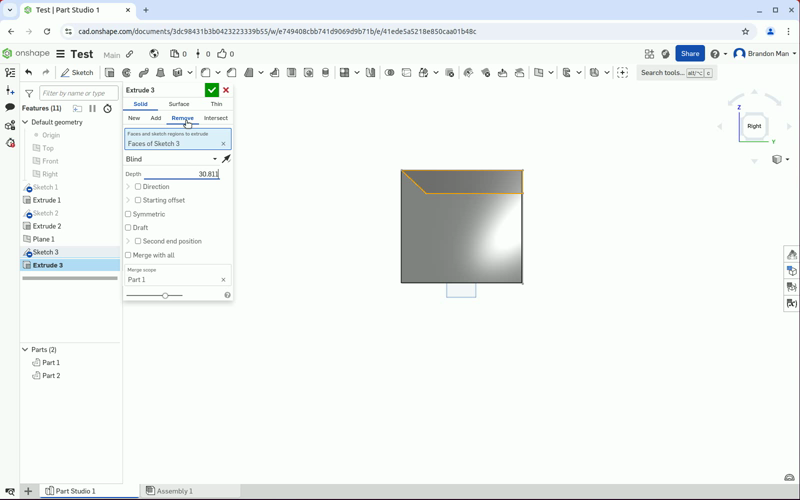
key(tab, 6)
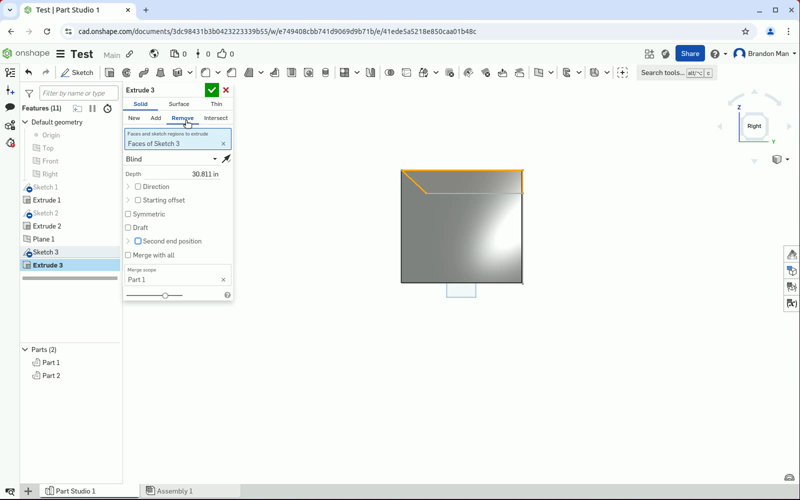
key(space)
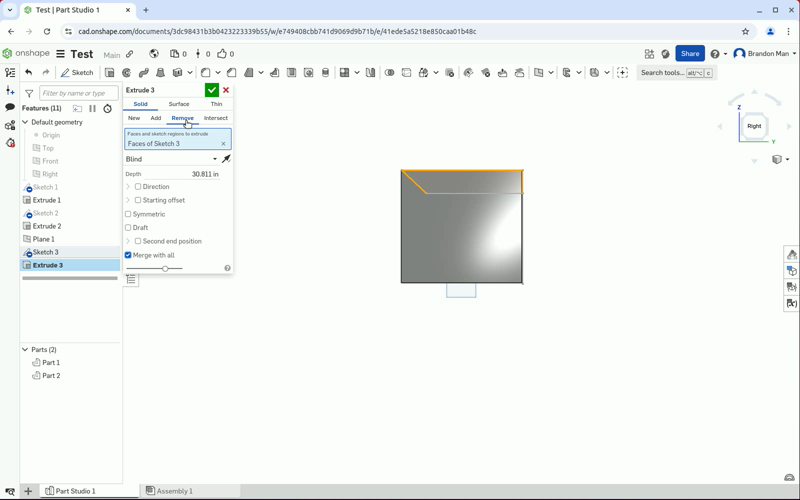
key(enter)
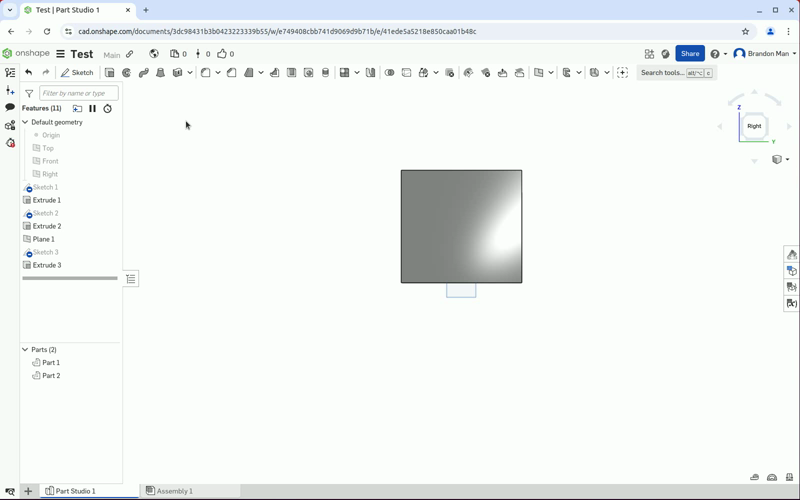
key(shift+h)
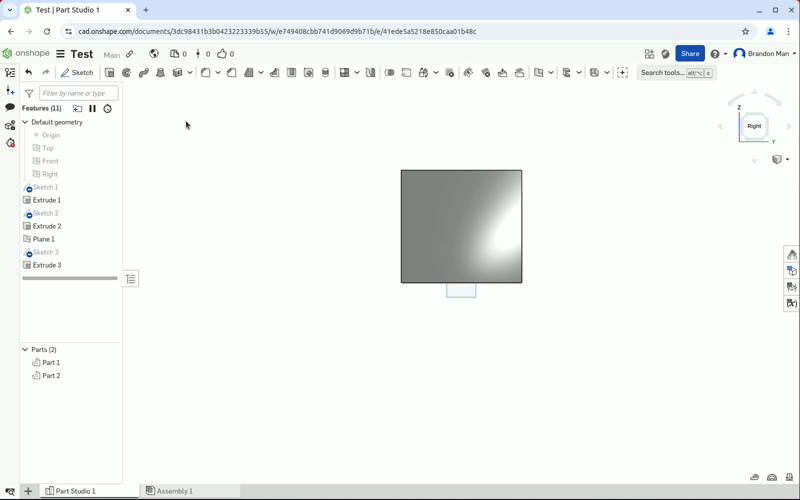
key(shift+h)
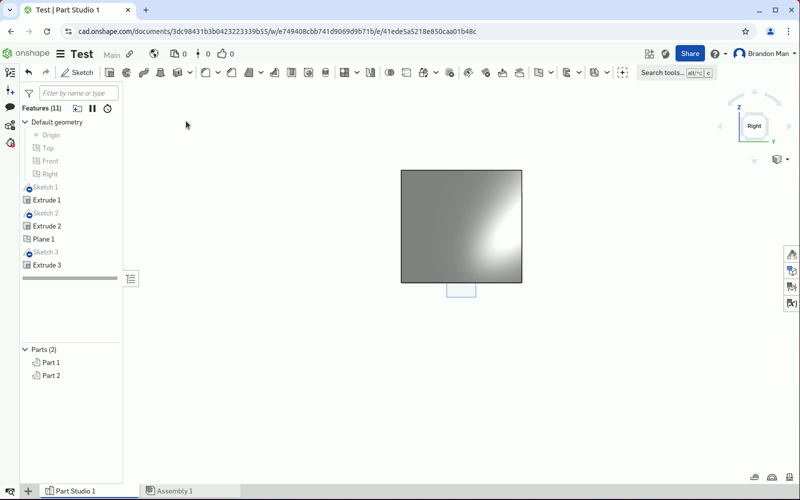
mouse_move(73, 189)
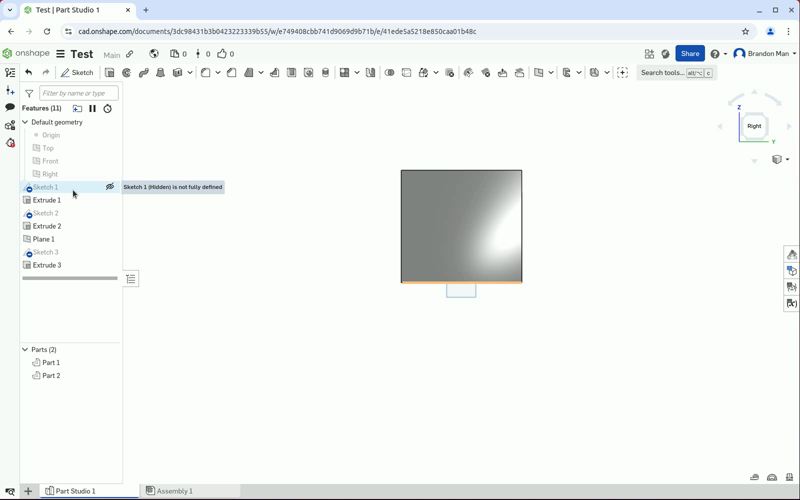
click(73, 189)
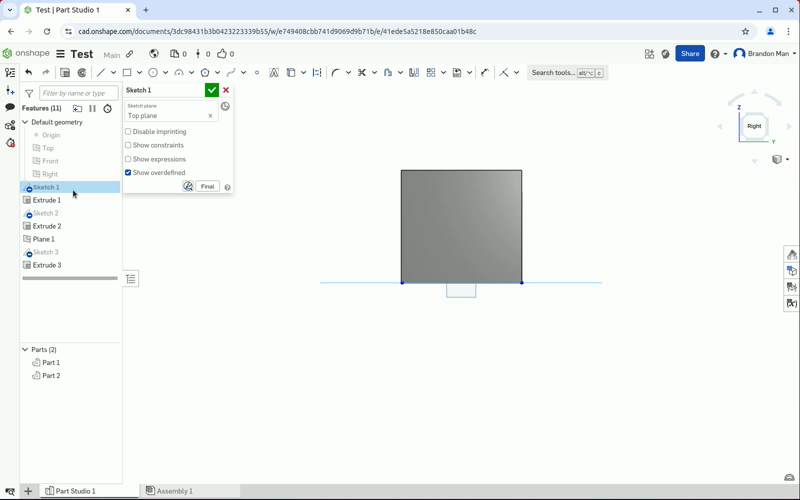
mouse_move(229, 92)
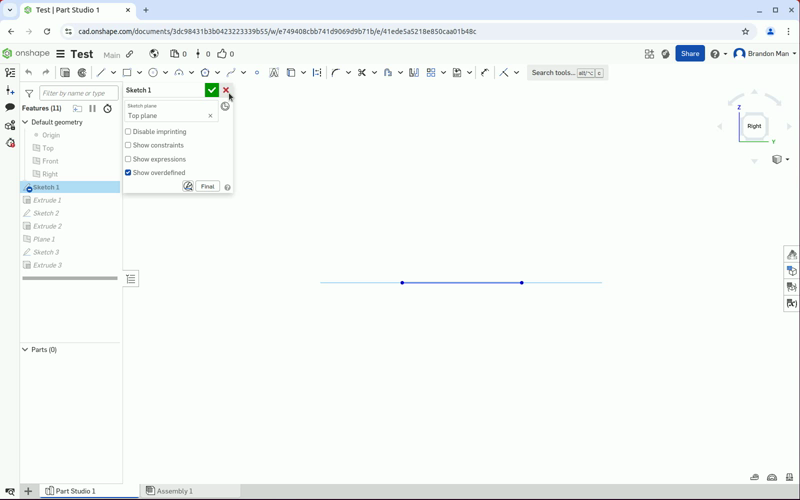
click(229, 92)
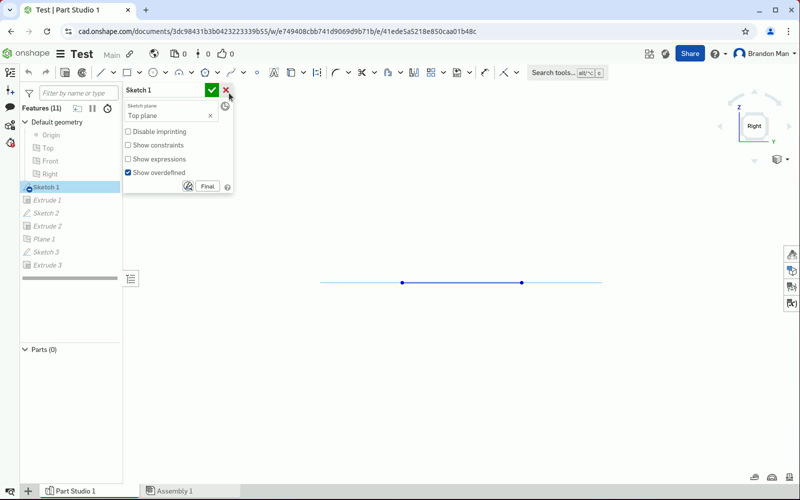
key(shift+s)
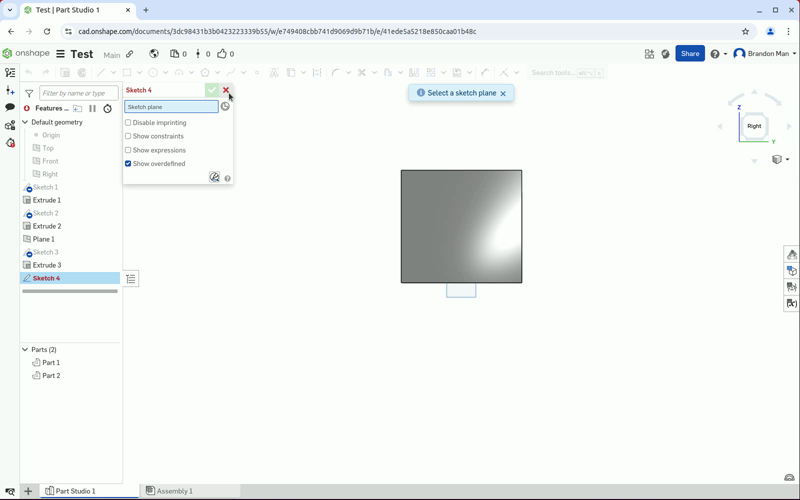
mouse_move(73, 241)
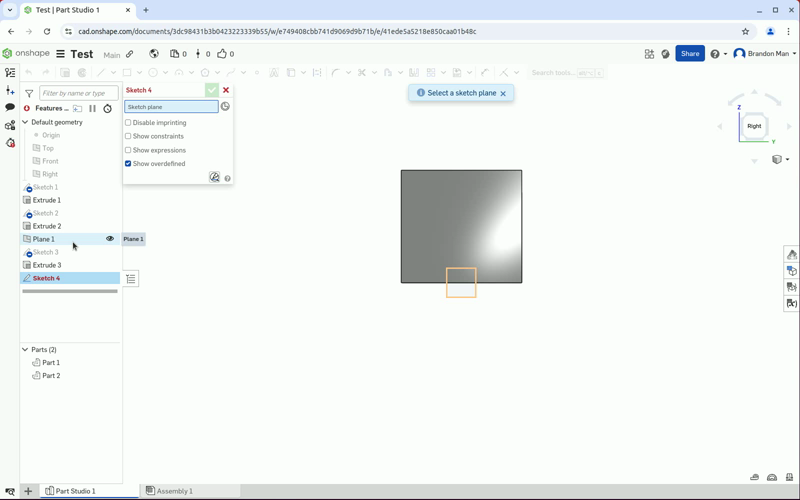
click(73, 241)
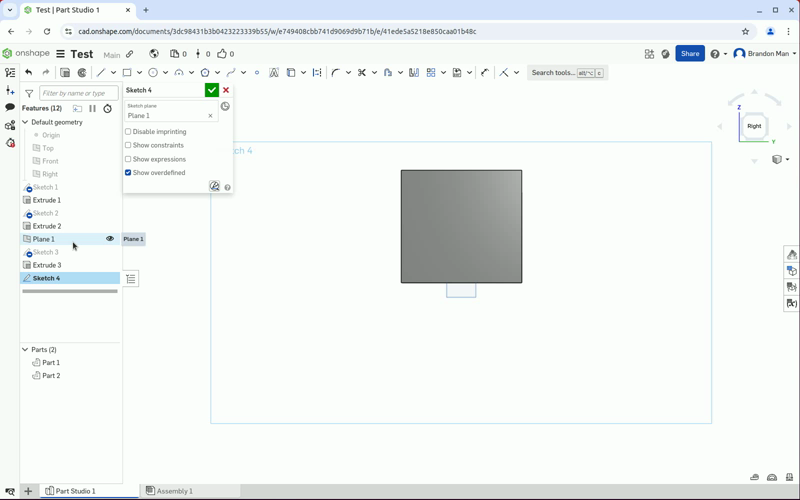
mouse_move(73, 352)
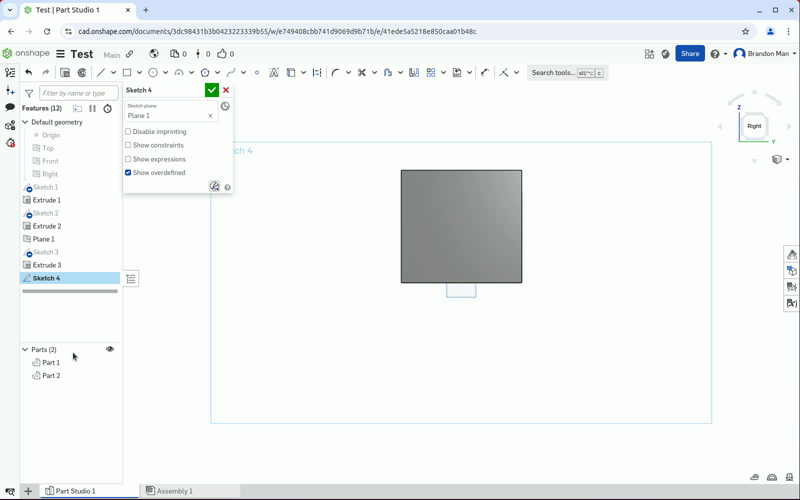
key(y)
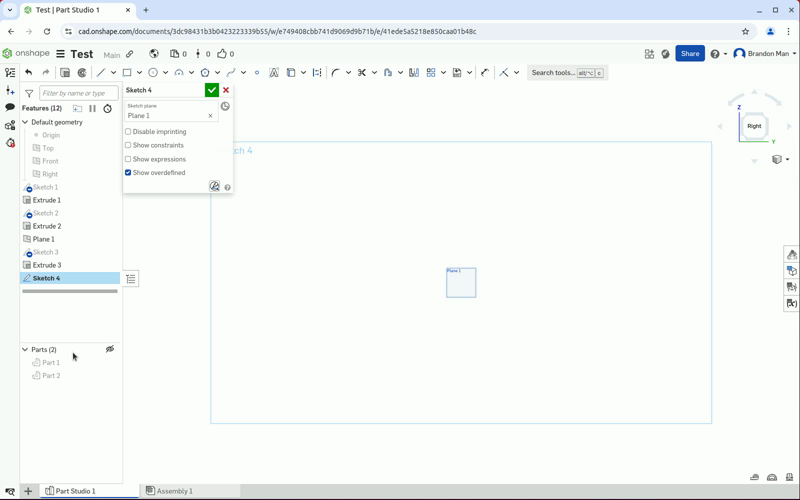
key(l)
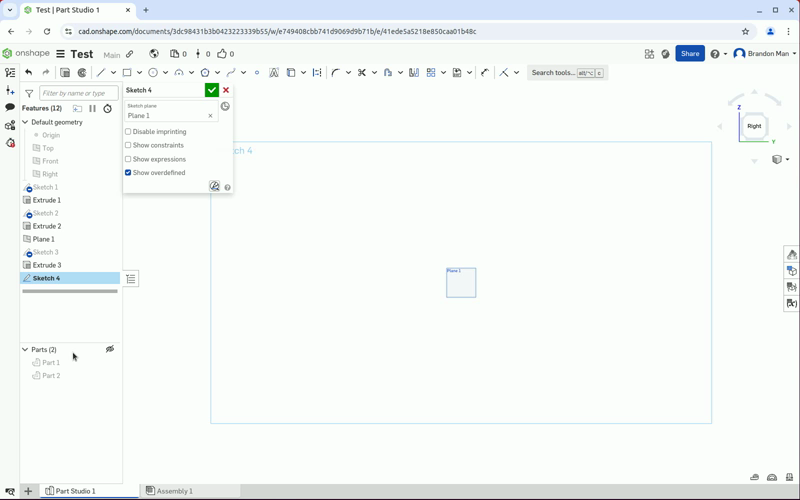
key_down(shift)
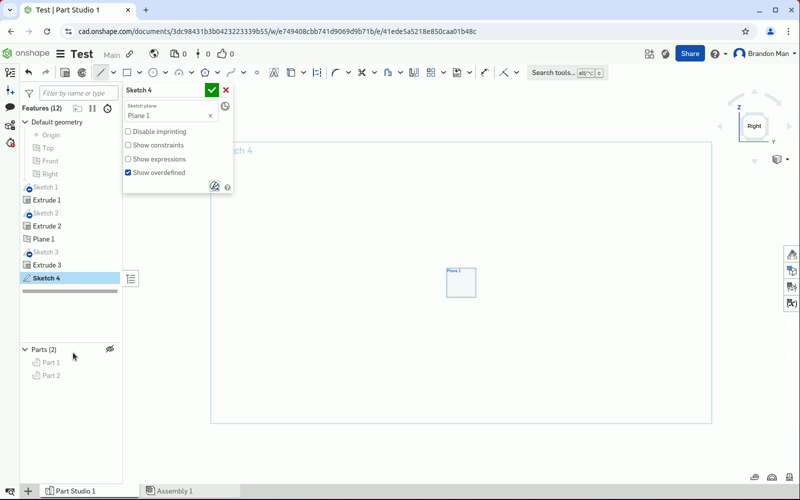
mouse_move(425, 192)
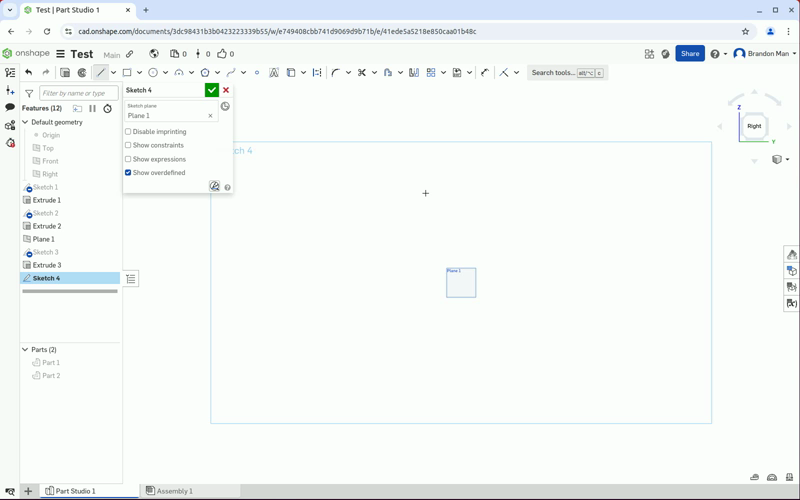
click(425, 192)
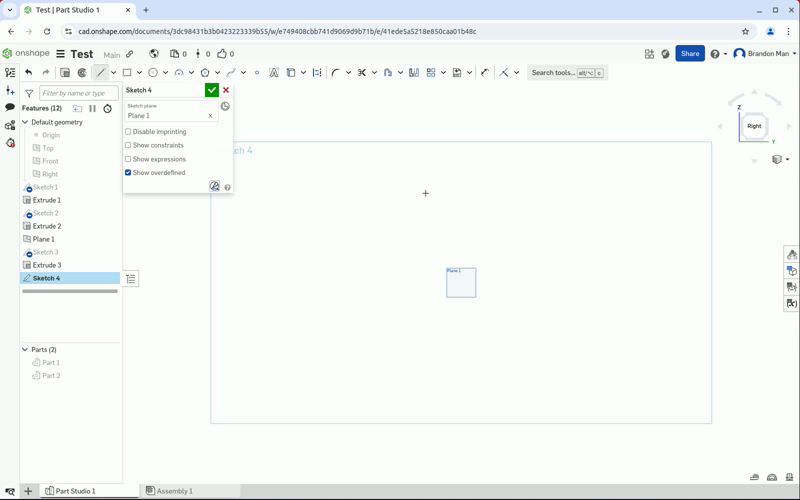
key_up(shift)
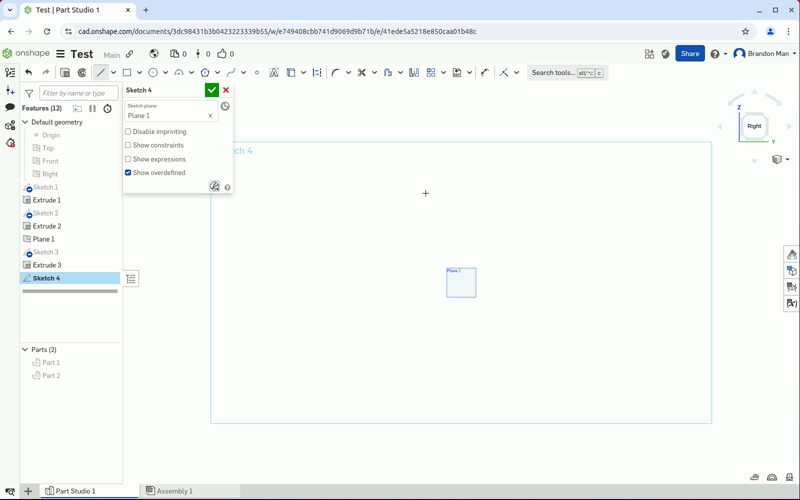
key_down(shift)
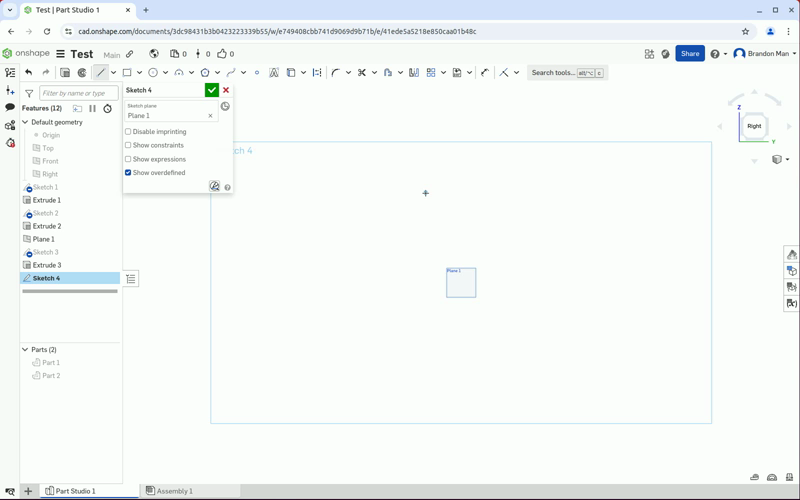
mouse_move(522, 282)
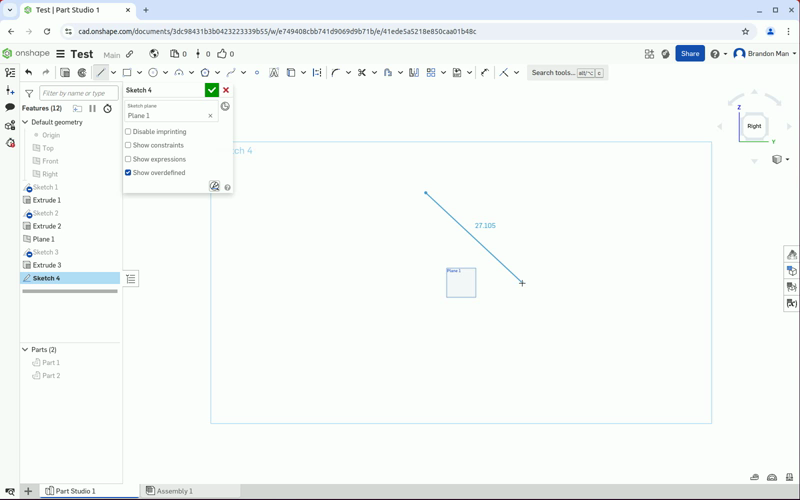
click(522, 282)
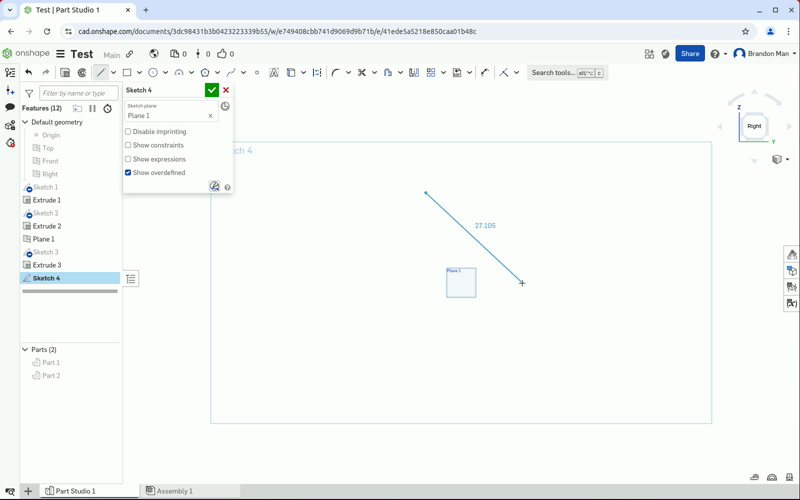
key_up(shift)
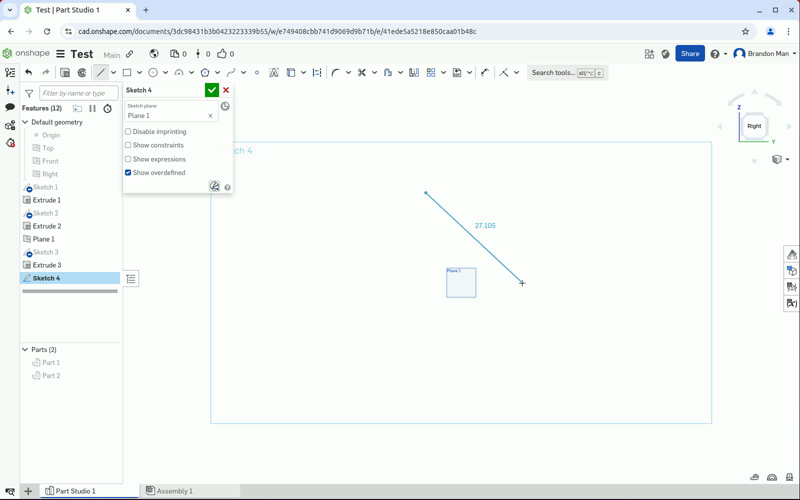
key_down(shift)
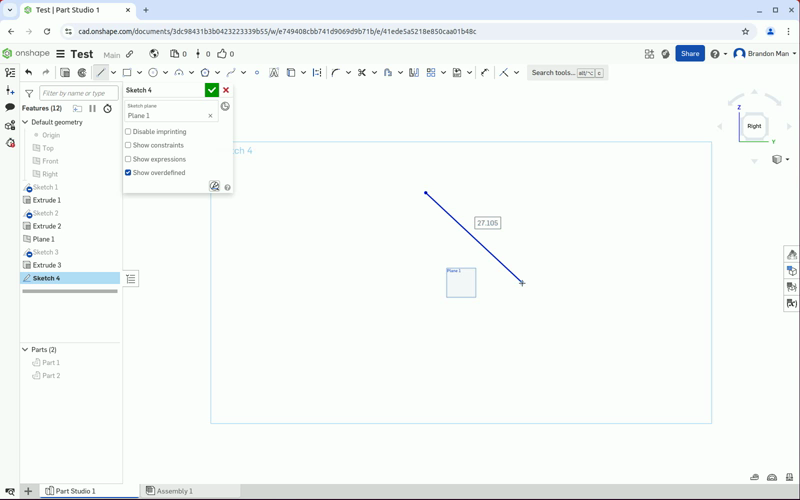
mouse_move(522, 192)
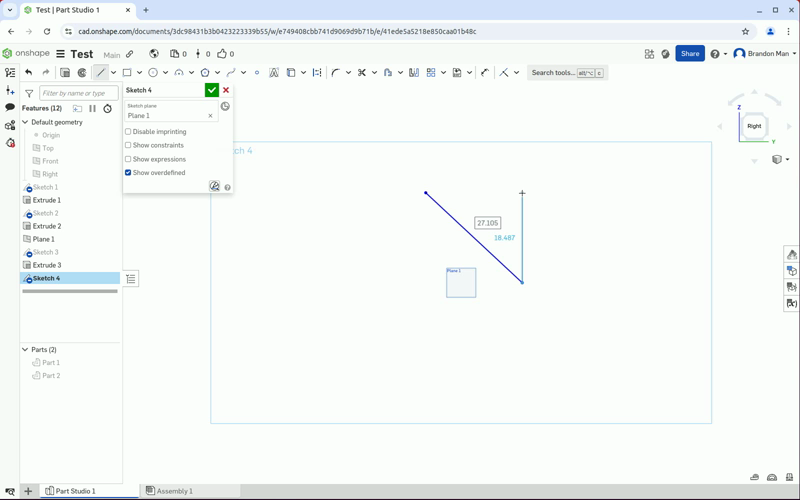
click(522, 192)
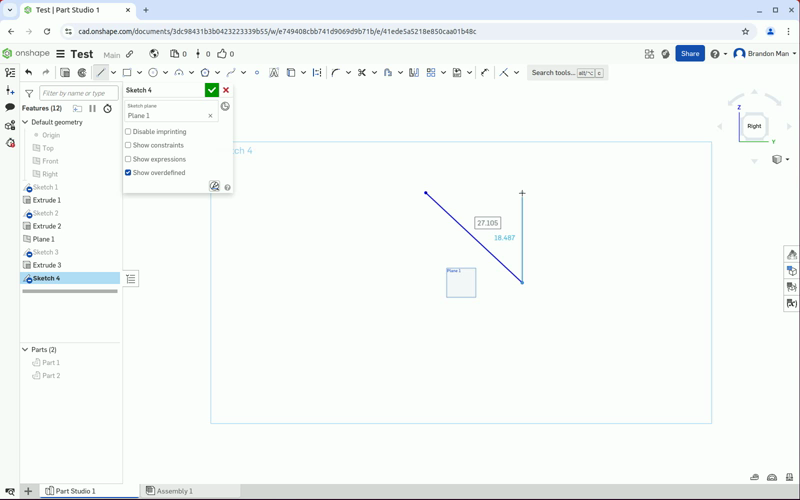
key_up(shift)
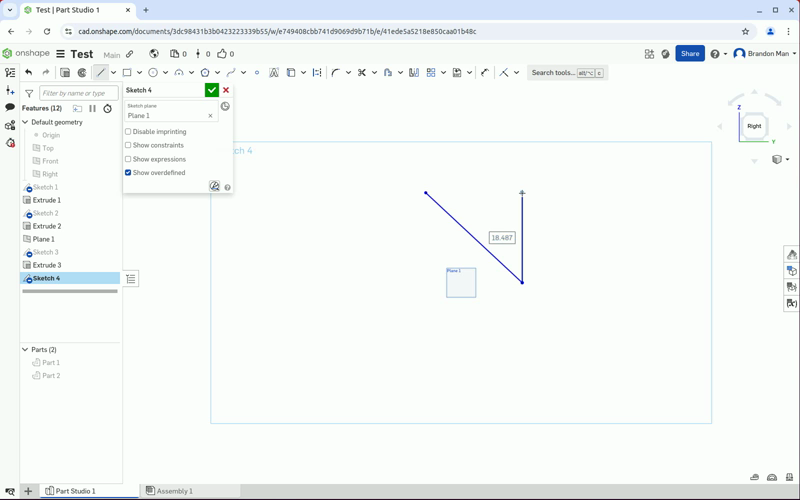
key_down(shift)
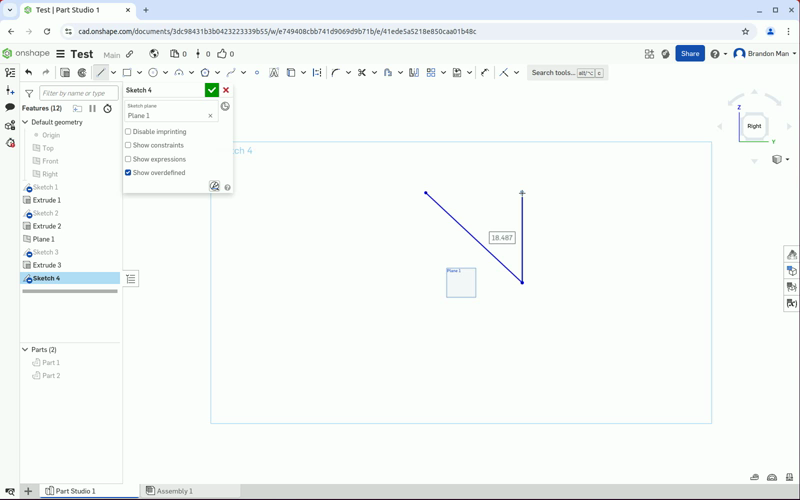
mouse_move(425, 192)
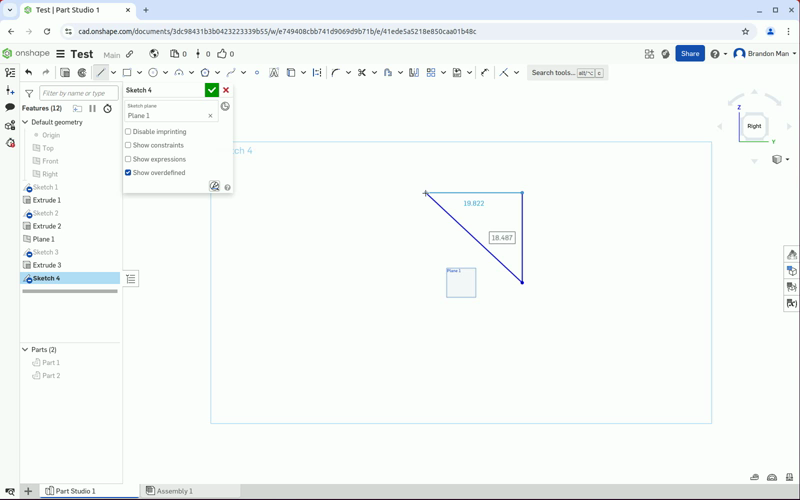
key_up(shift)
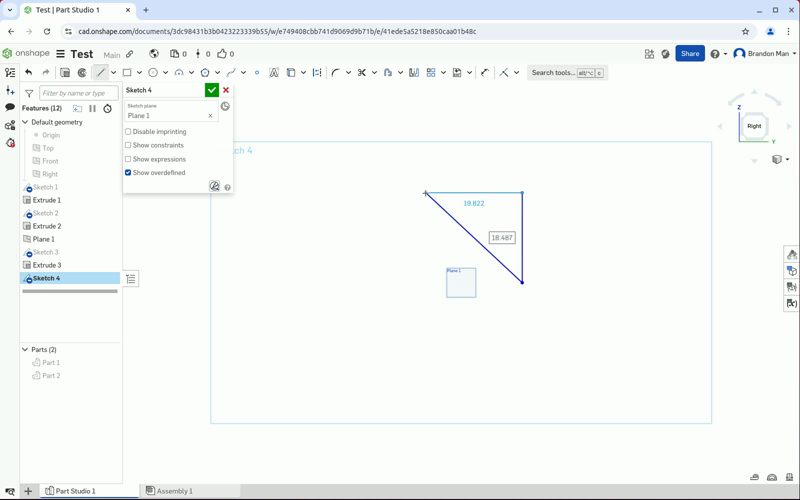
click(425, 192)
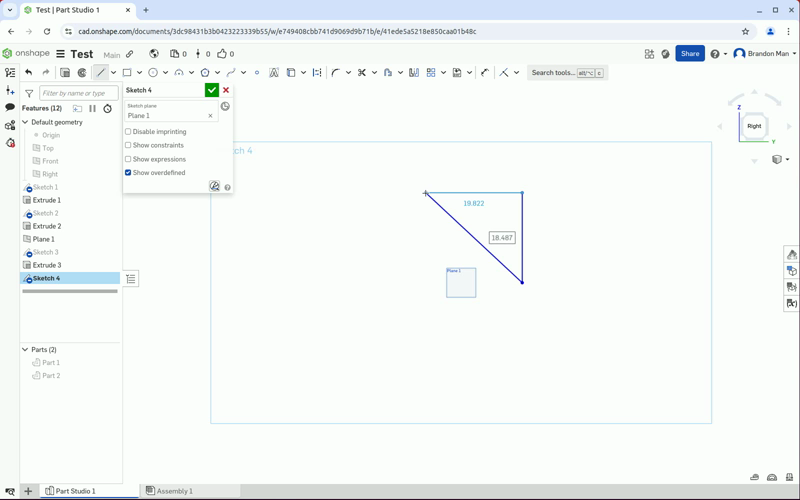
key(esc)
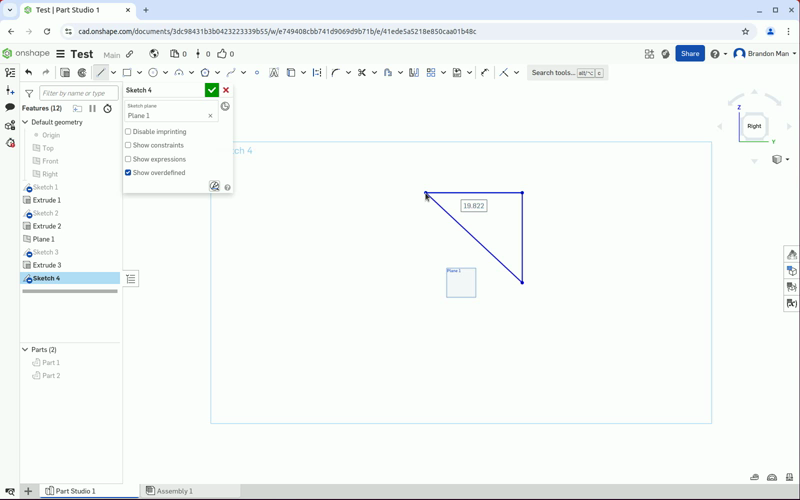
mouse_move(515, 234)
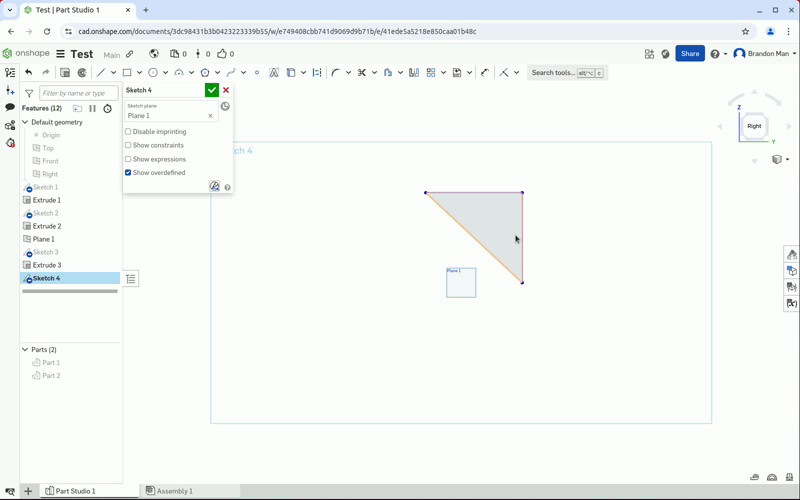
click(515, 234)
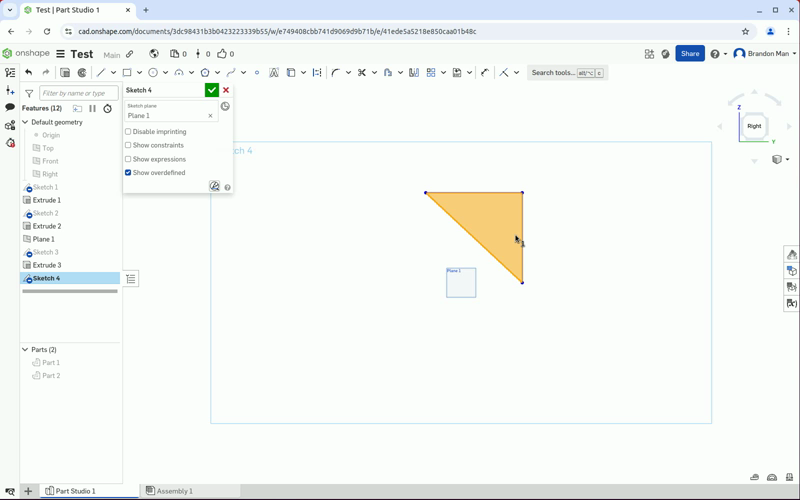
mouse_move(73, 352)
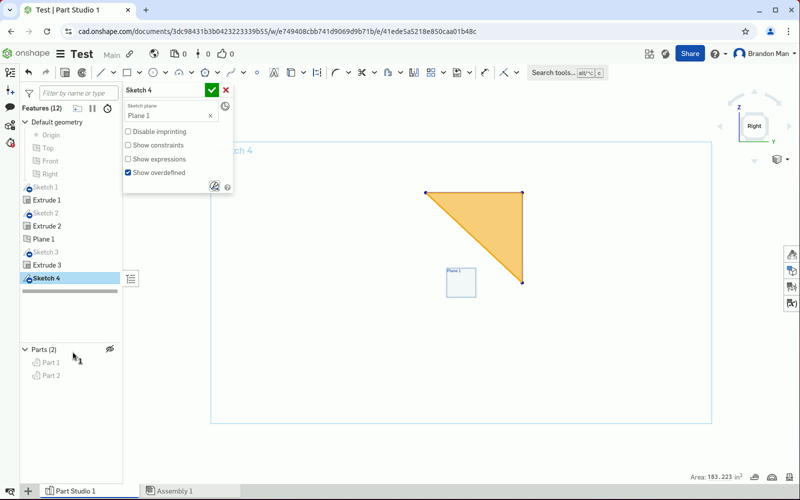
key(shift+y)
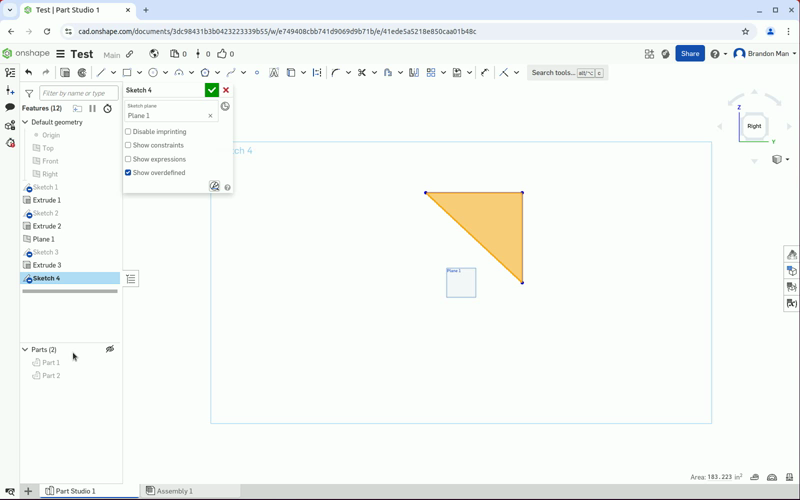
key(shift+e)
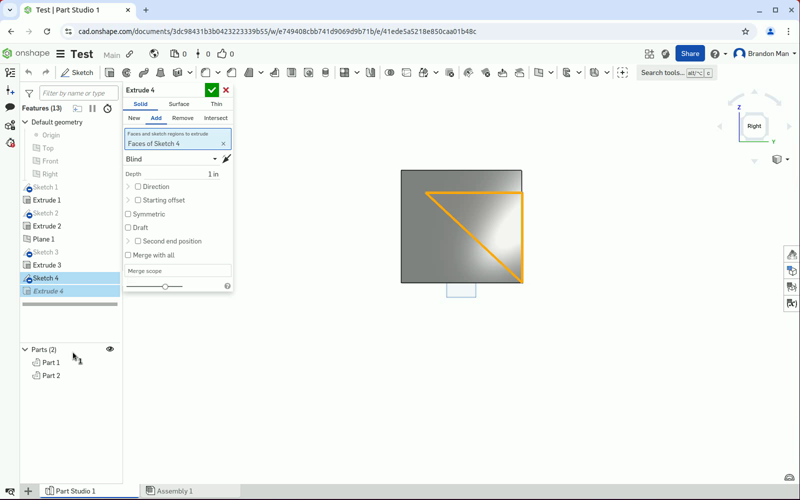
mouse_move(143, 106)
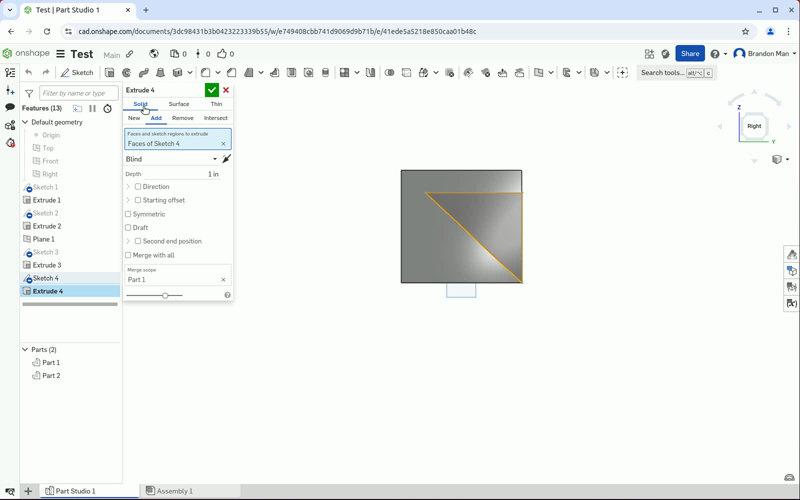
click(143, 106)
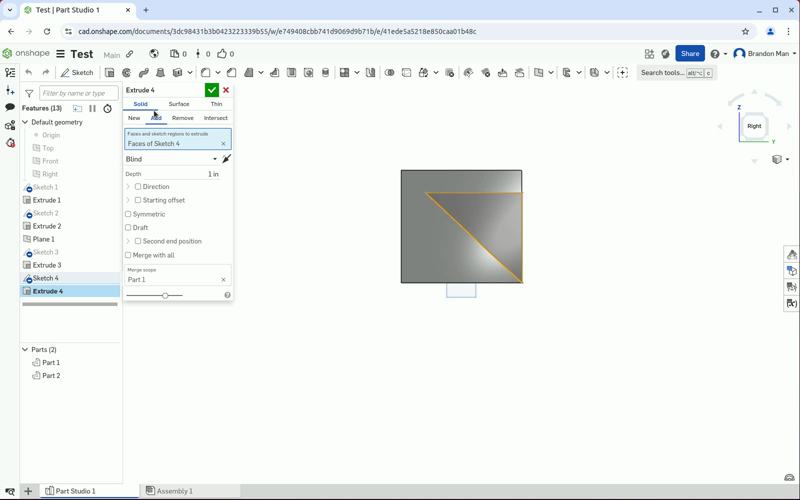
mouse_move(186, 120)
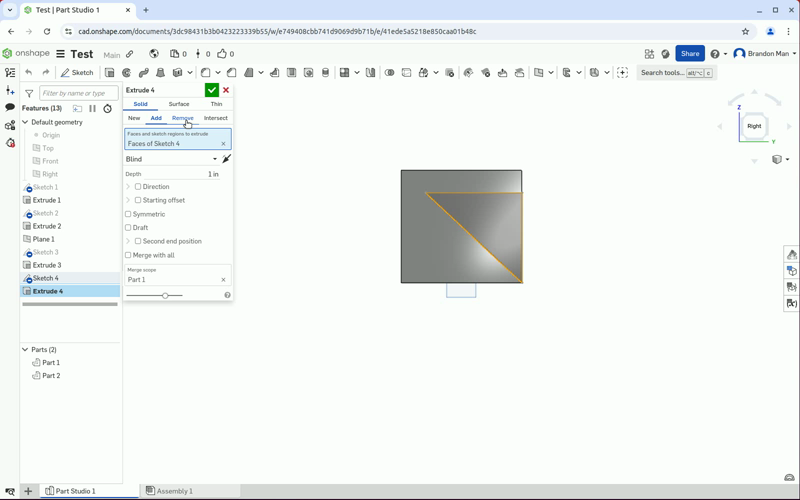
click(186, 120)
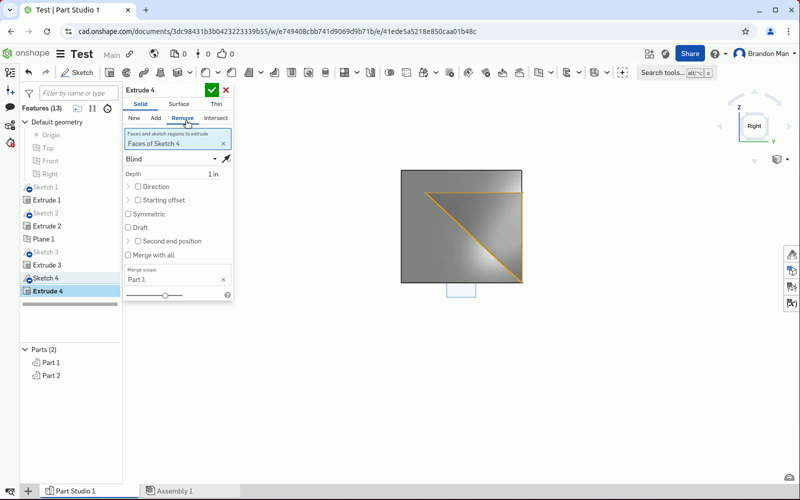
key(tab, 4)
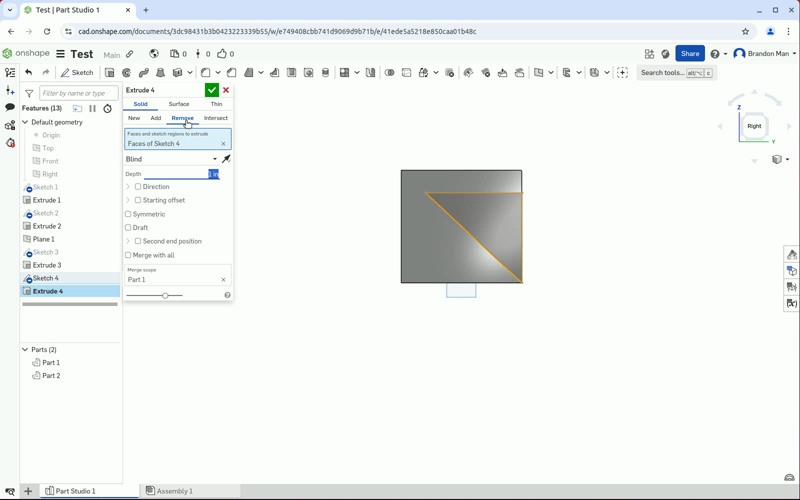
text(30.811)
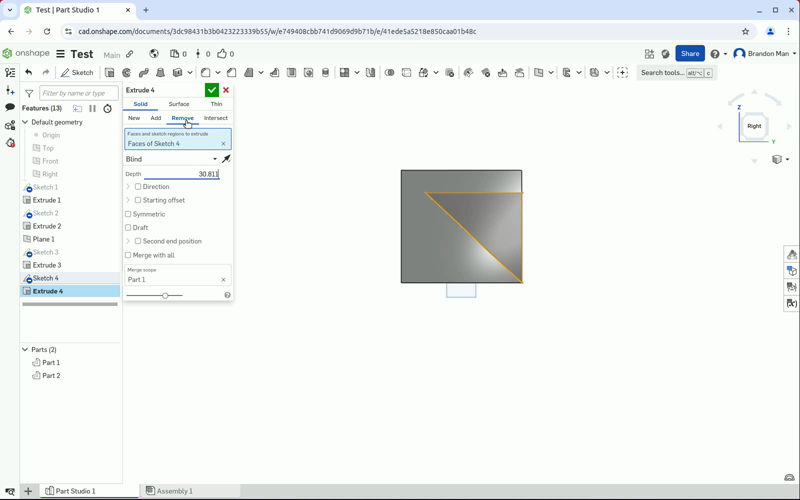
key(tab, 6)
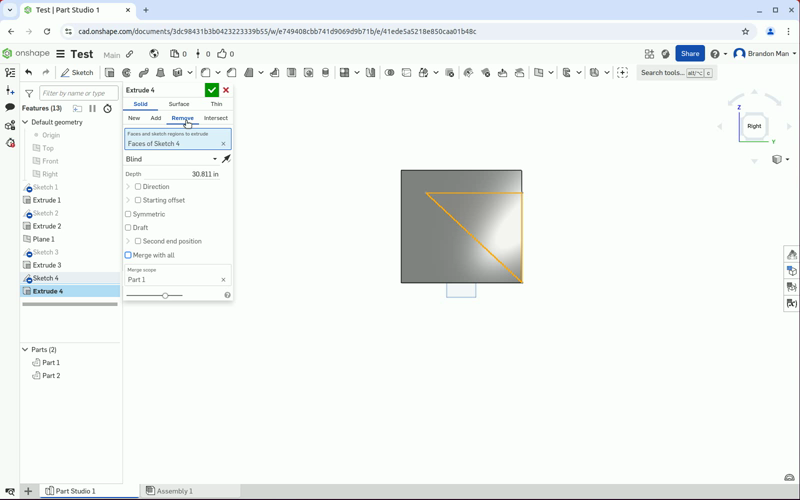
key(space)
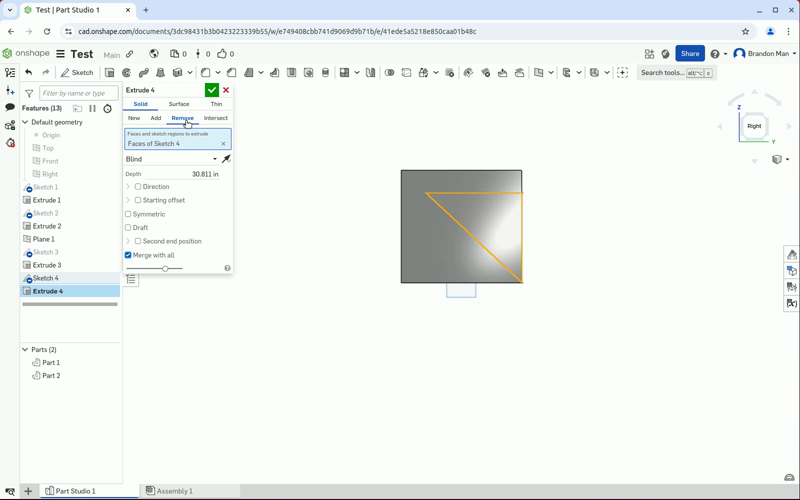
key(enter)
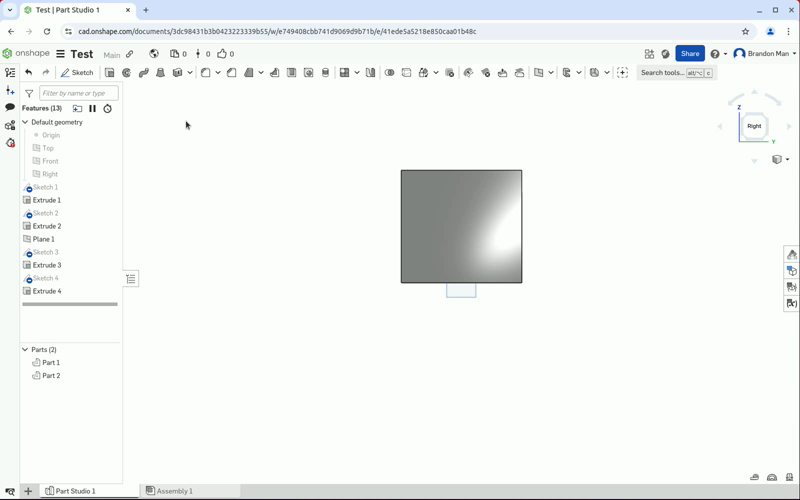
key(shift+h)
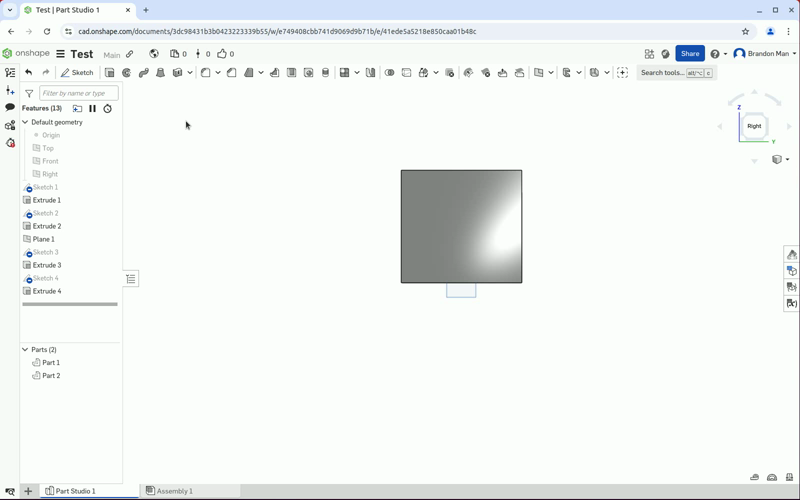
key(shift+h)
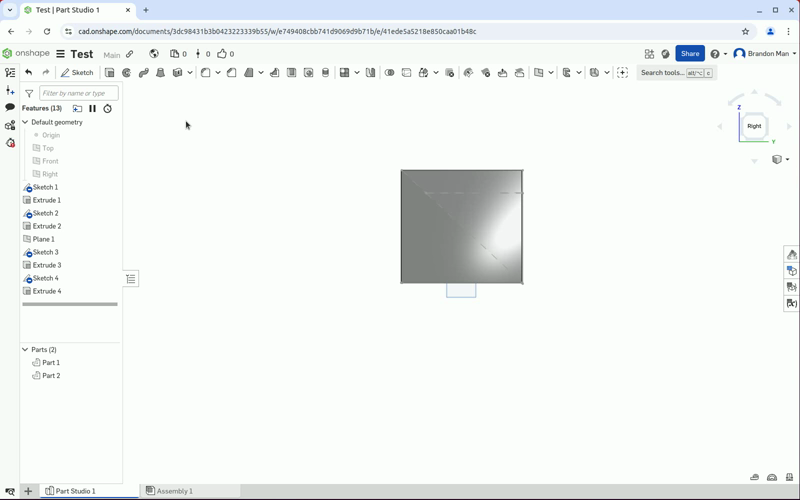
key(shift+7)
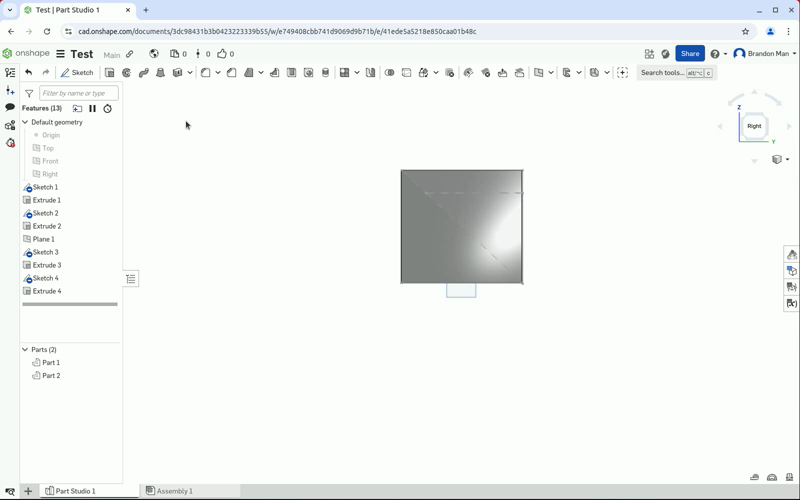
key(right, 2)
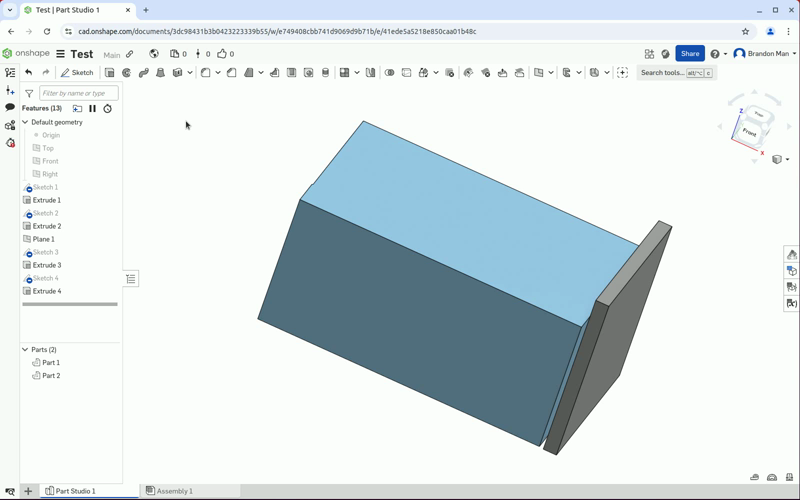
key(down, 2)
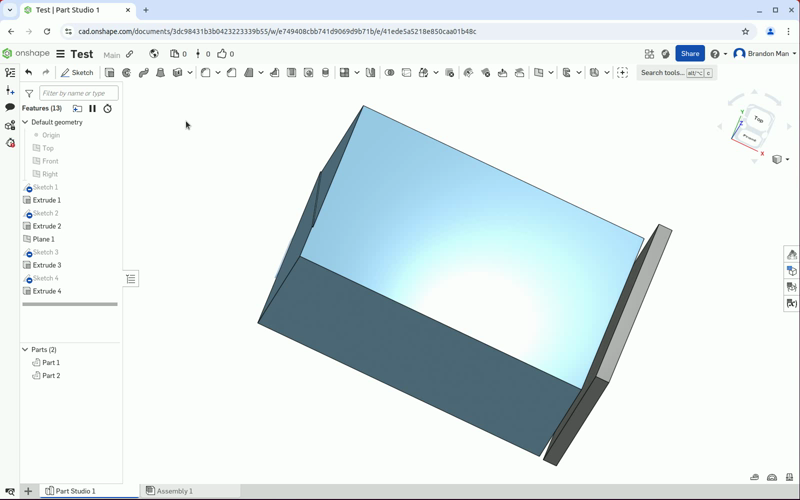
key(up, 2)
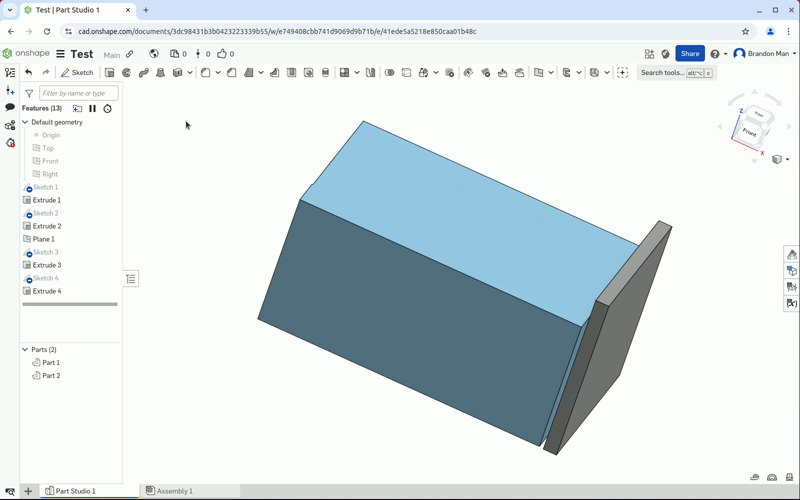
key(left, 2)
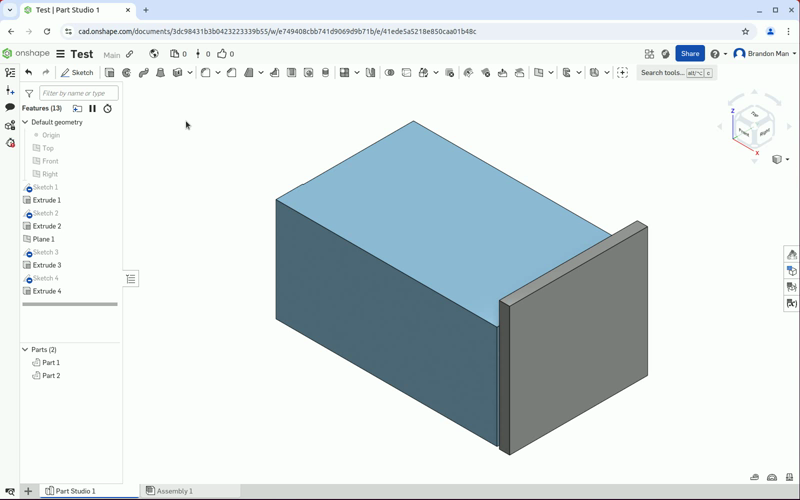
mouse_move(73, 189)
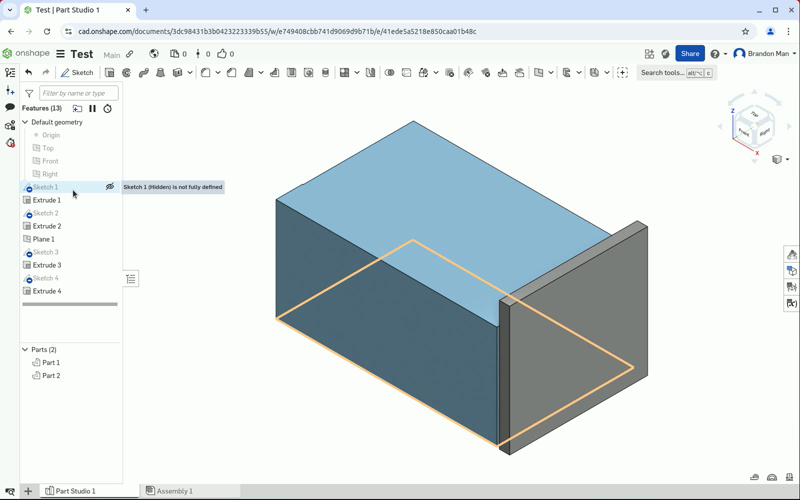
click(73, 189)